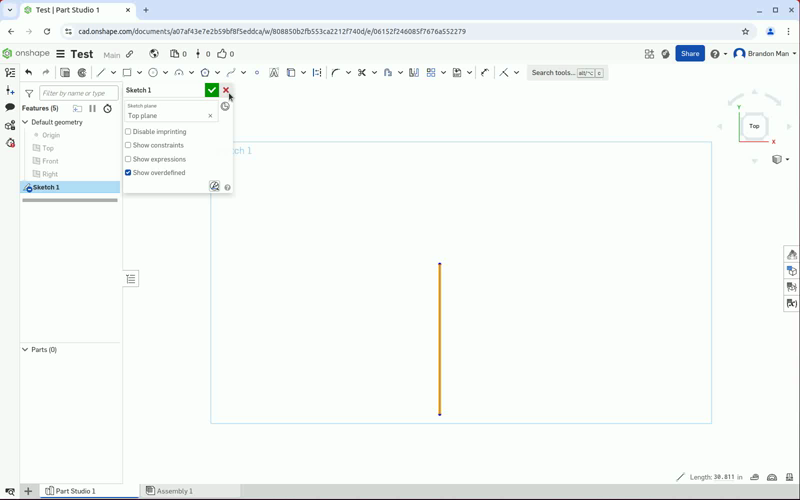
key(shift+h)
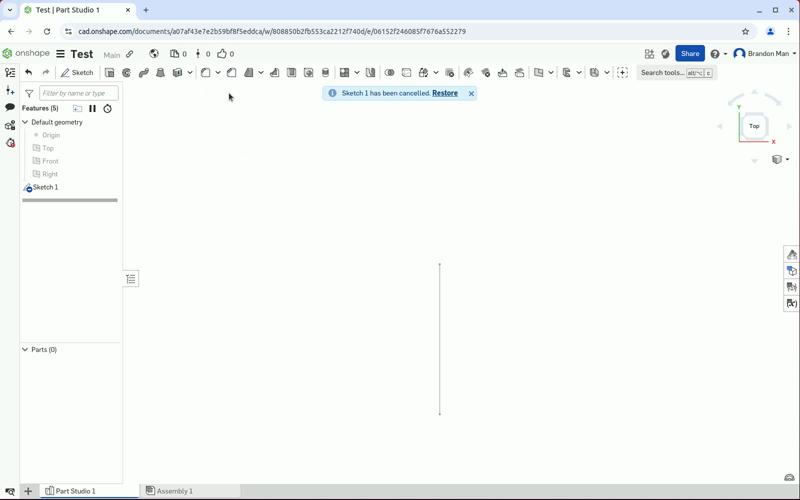
key(shift+s)
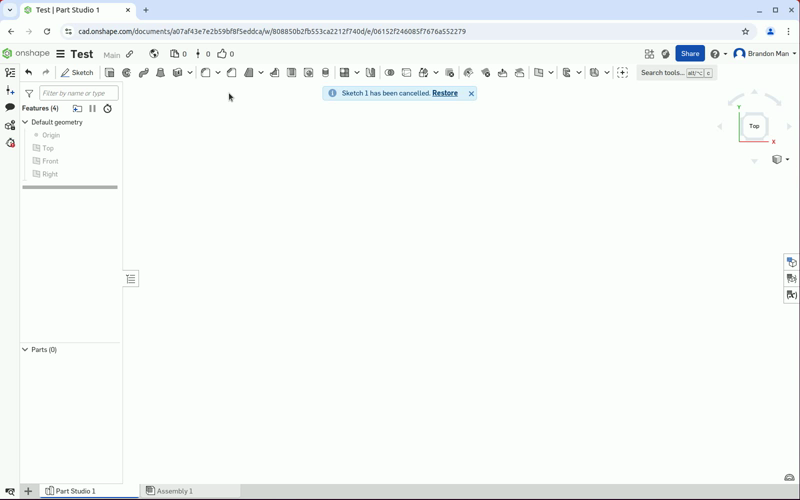
mouse_move(73, 150)
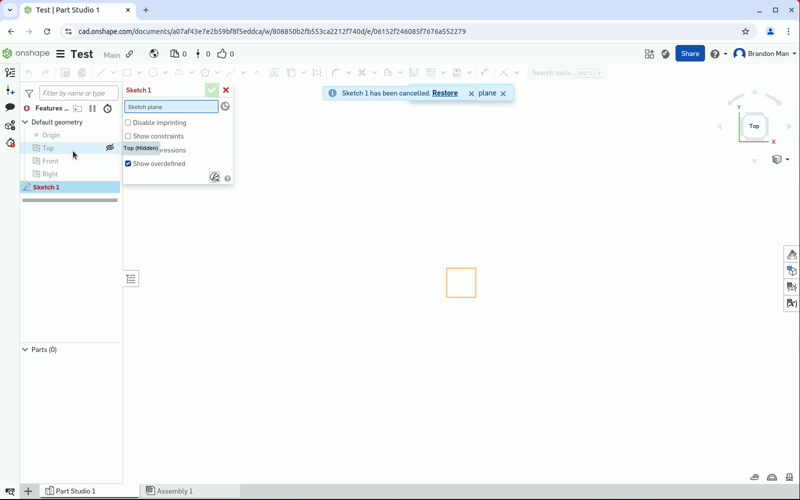
click(73, 150)
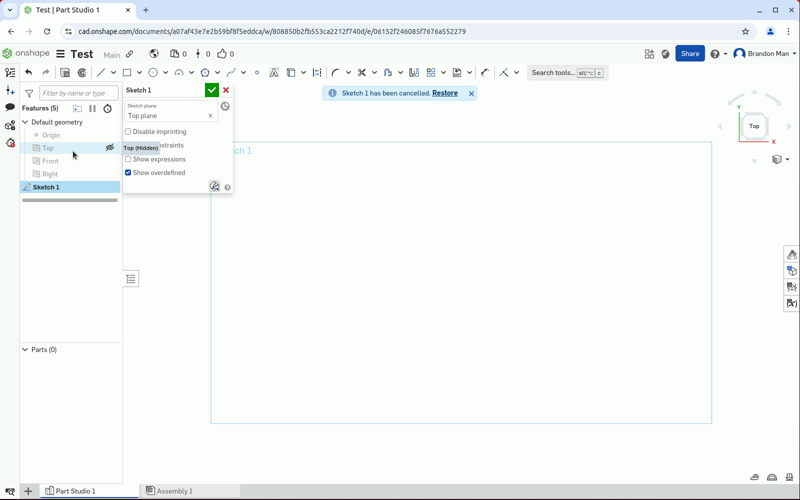
mouse_move(73, 352)
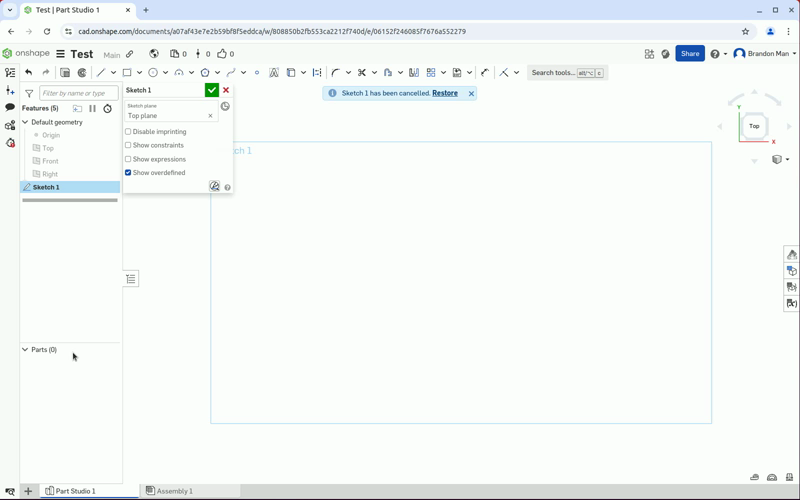
key(y)
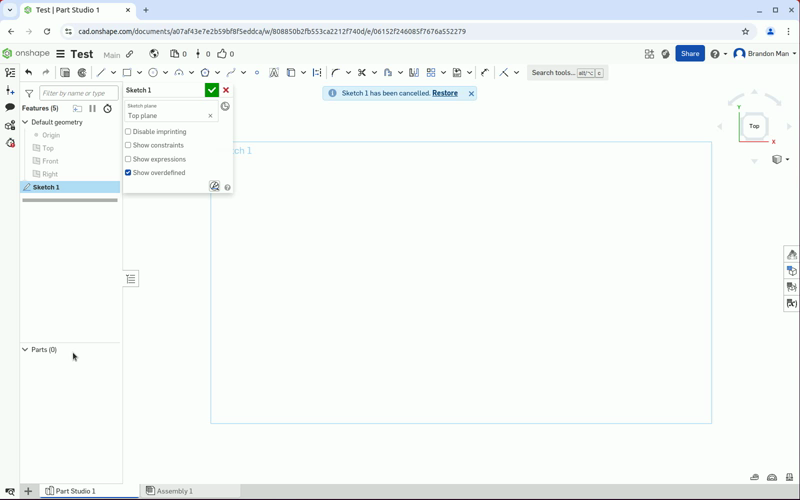
key(l)
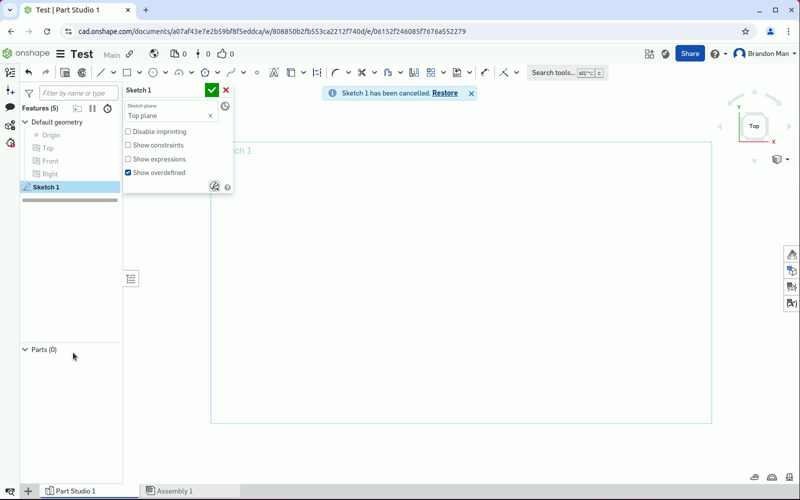
key_down(shift)
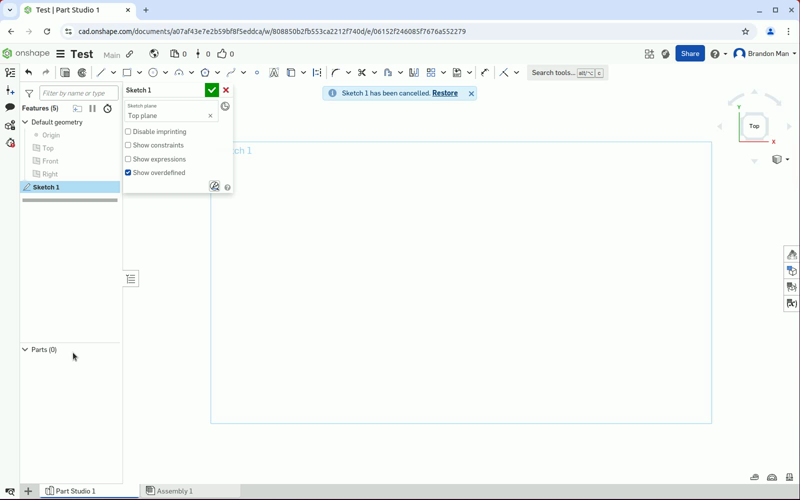
mouse_move(460, 376)
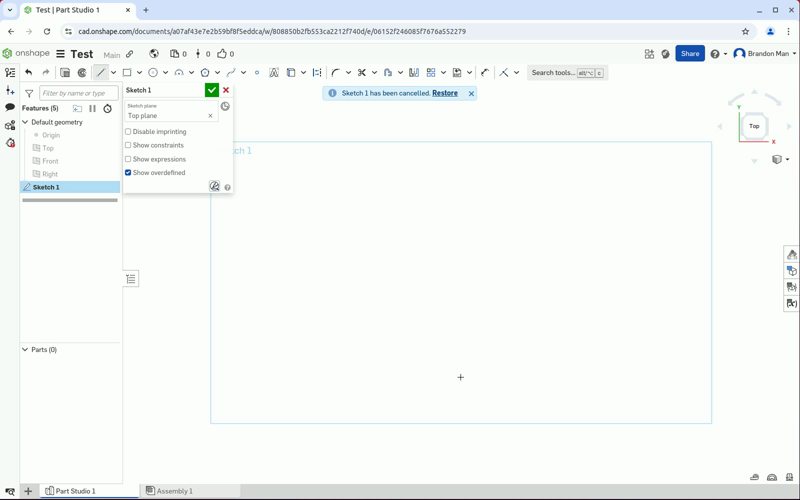
click(460, 376)
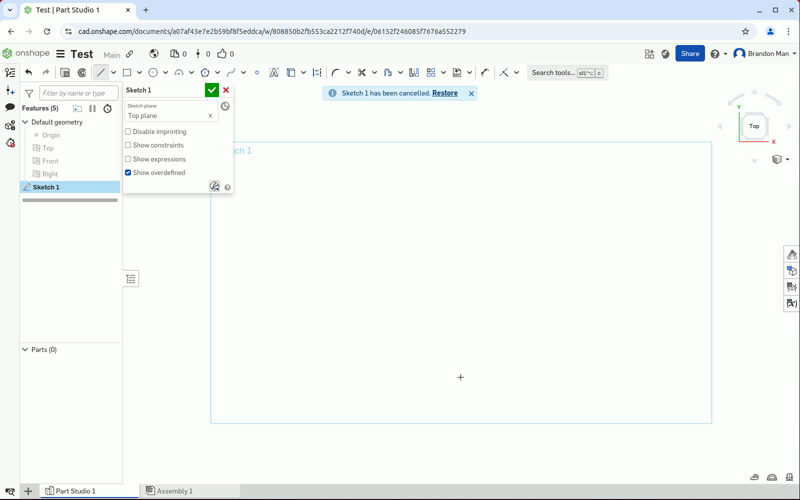
key_up(shift)
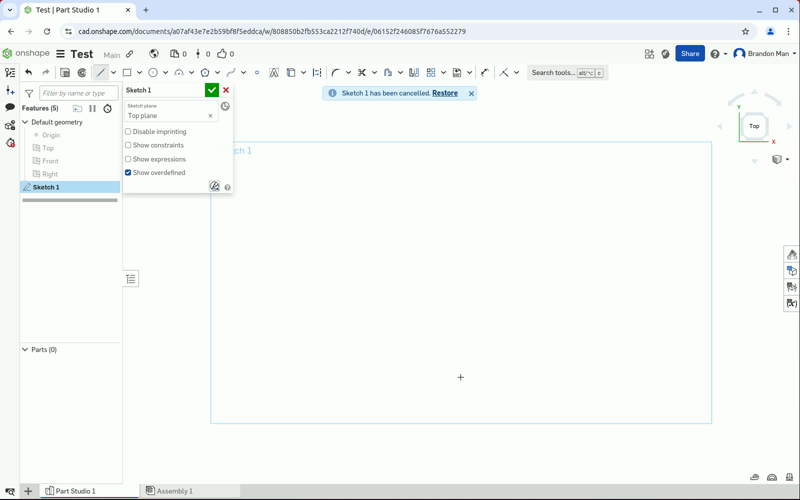
key_down(shift)
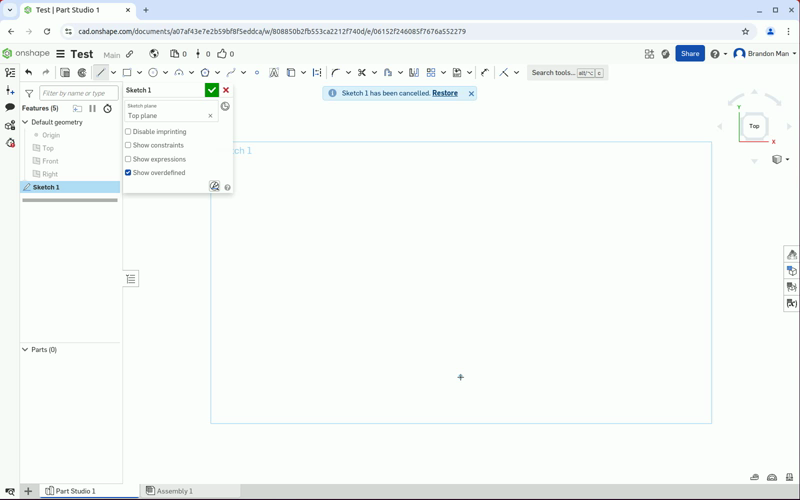
mouse_move(573, 376)
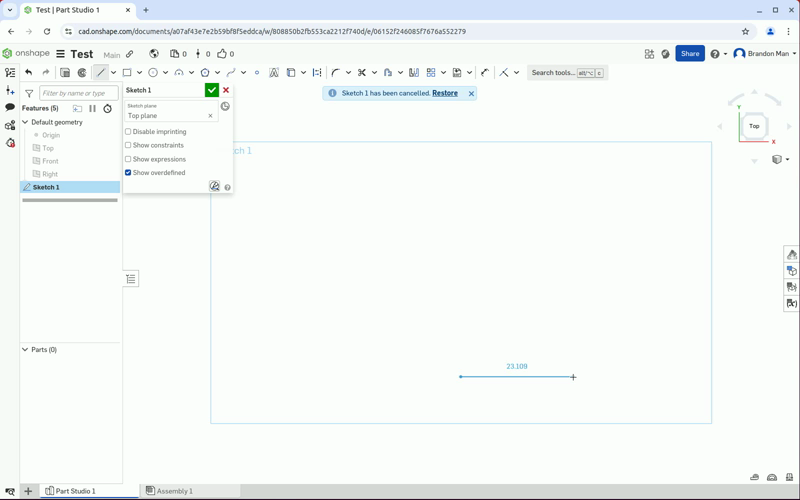
click(573, 376)
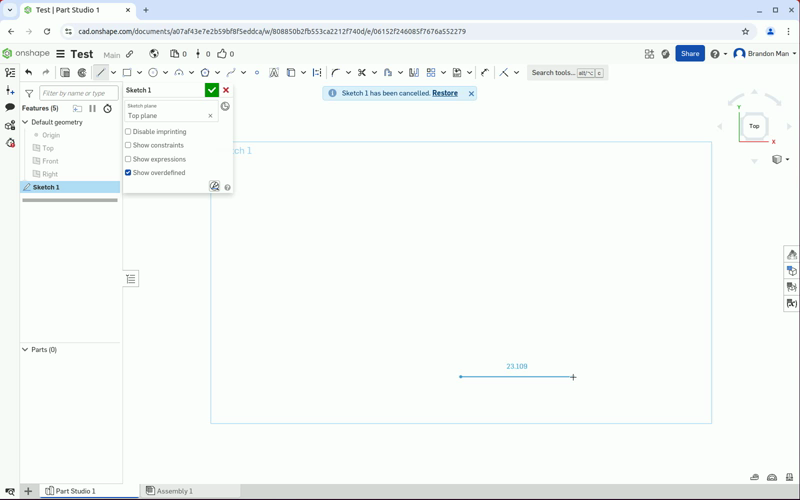
key_up(shift)
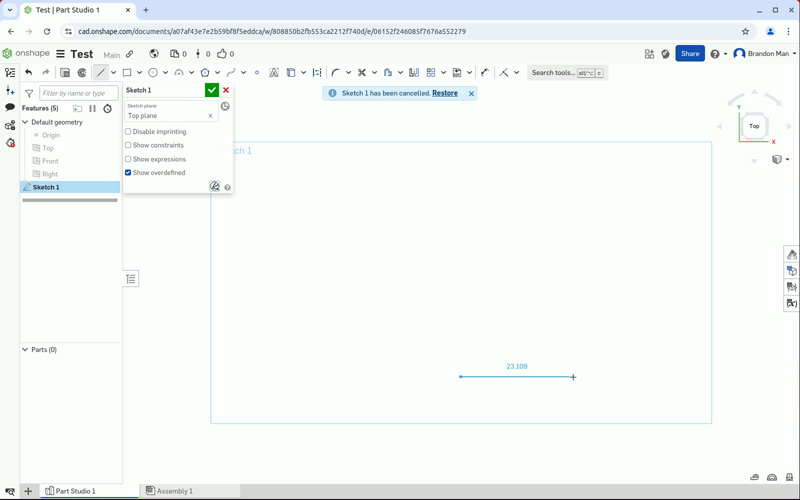
key_down(shift)
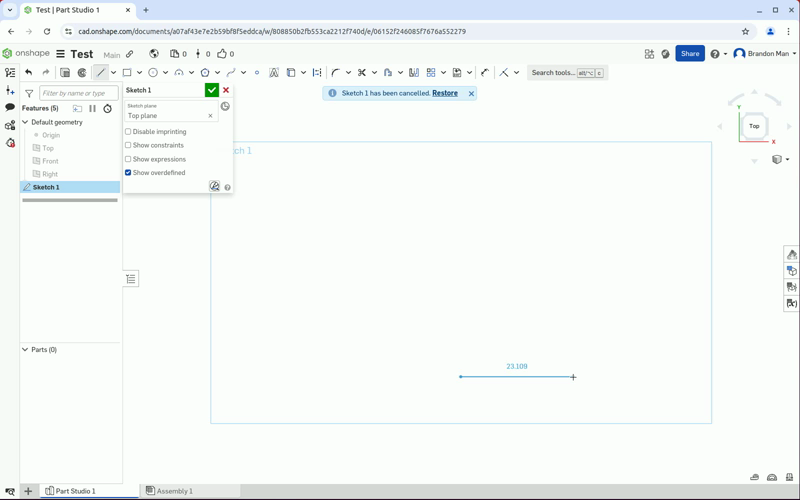
mouse_move(573, 264)
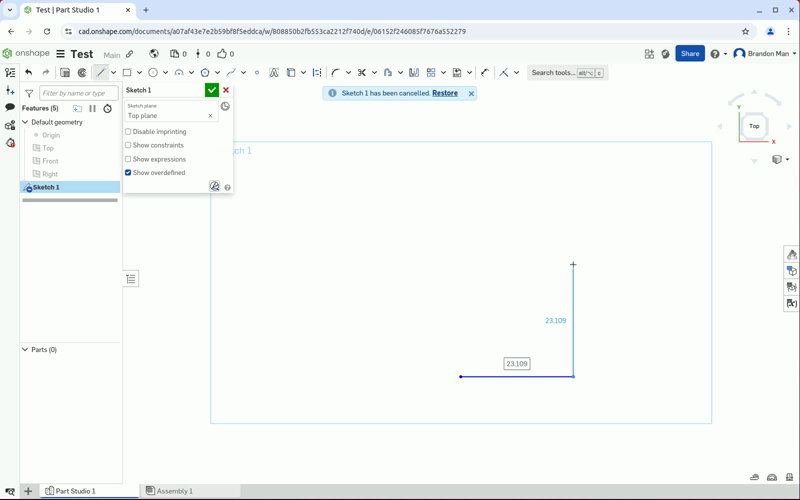
click(573, 264)
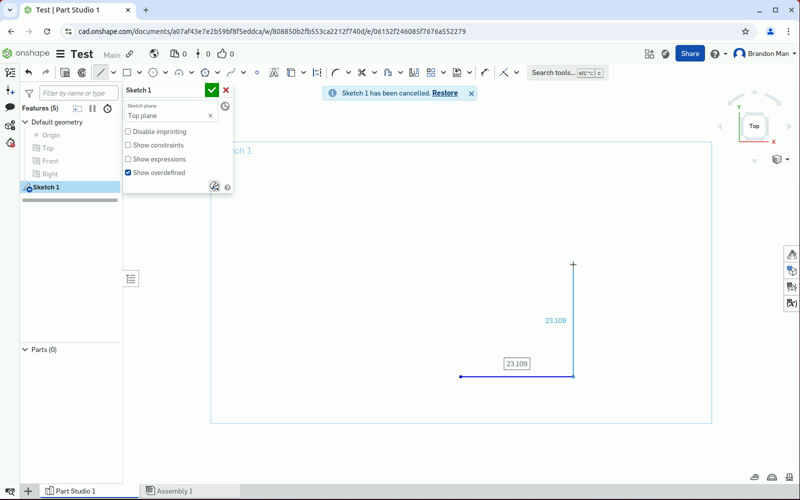
key_up(shift)
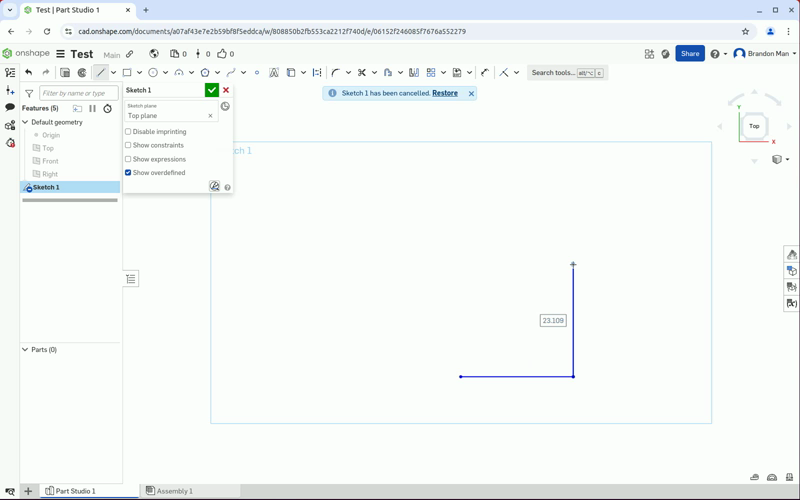
key_down(shift)
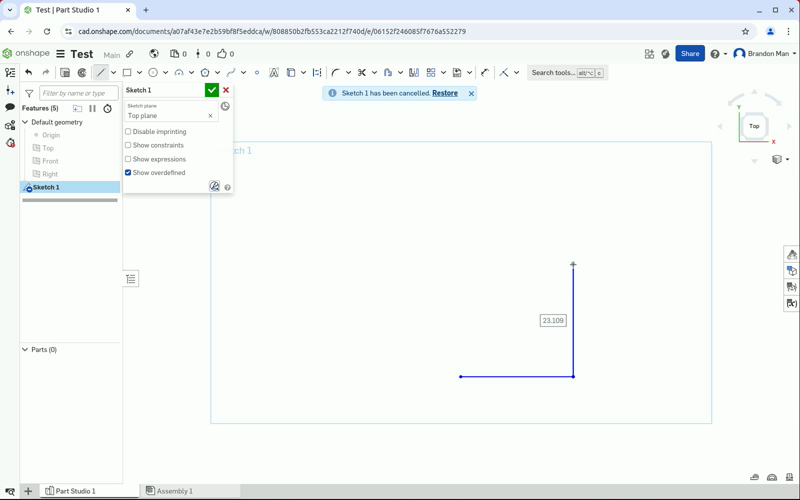
mouse_move(460, 264)
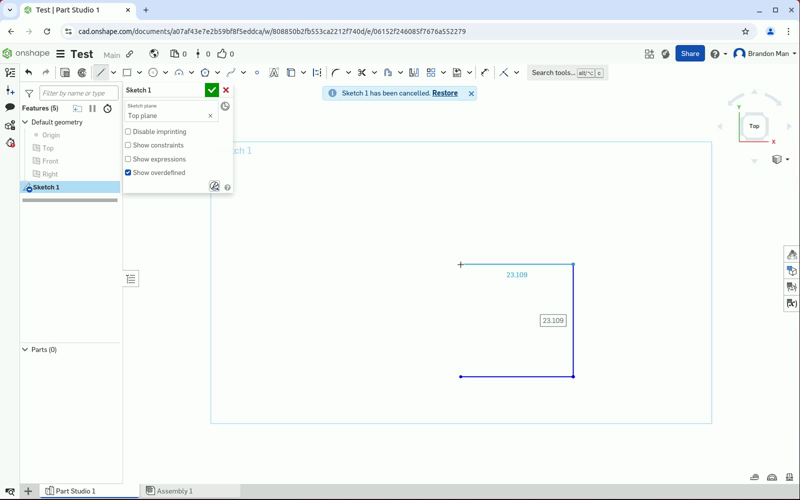
click(460, 264)
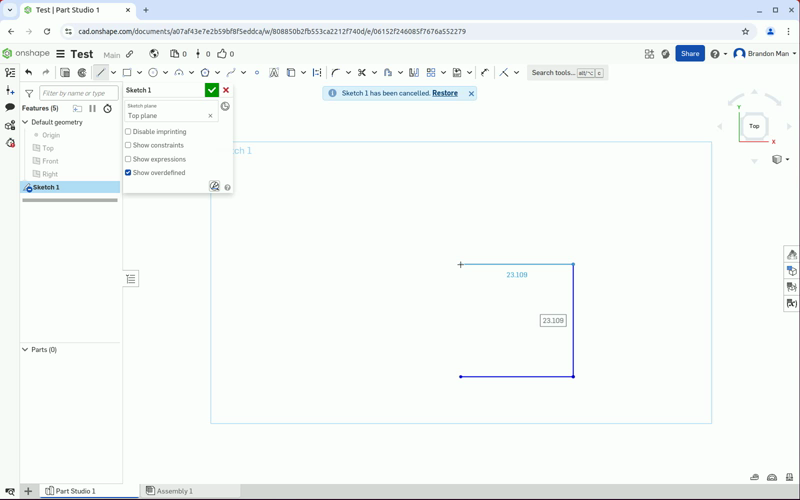
key_up(shift)
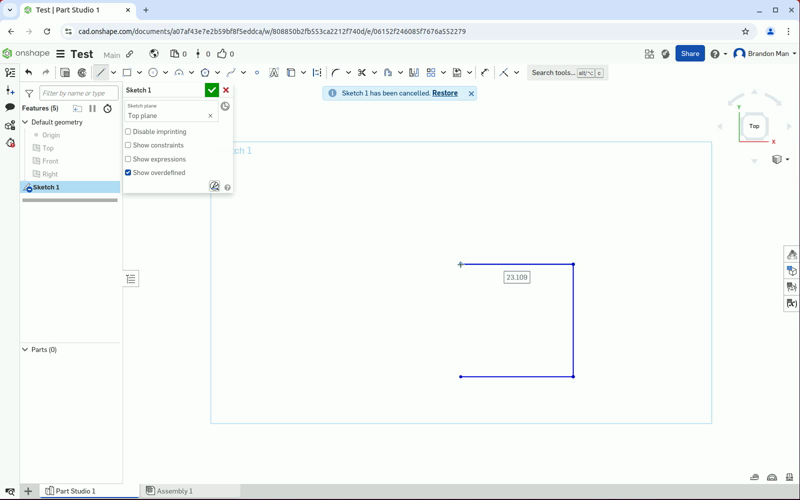
key_down(shift)
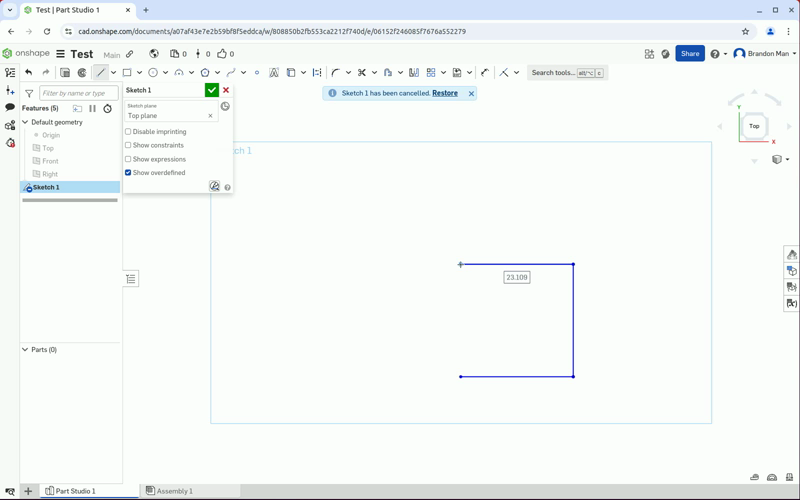
mouse_move(460, 376)
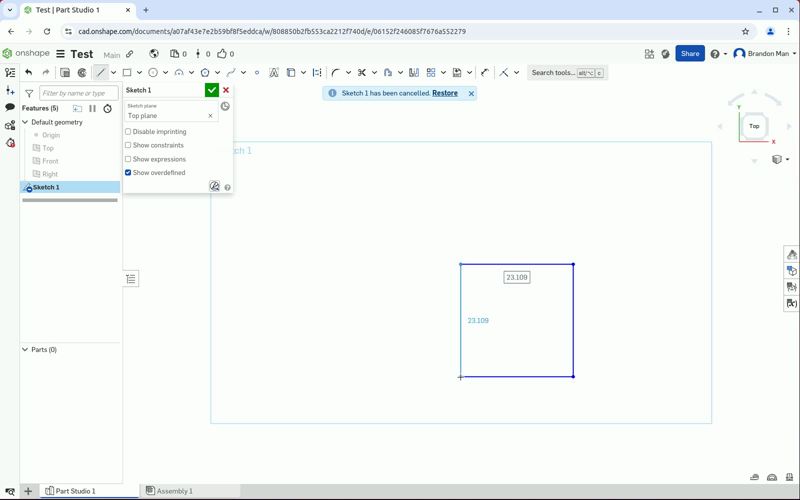
key_up(shift)
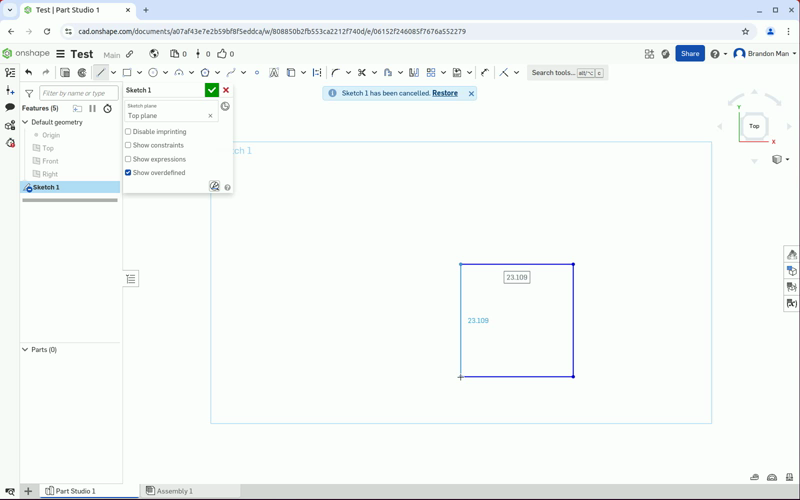
click(460, 376)
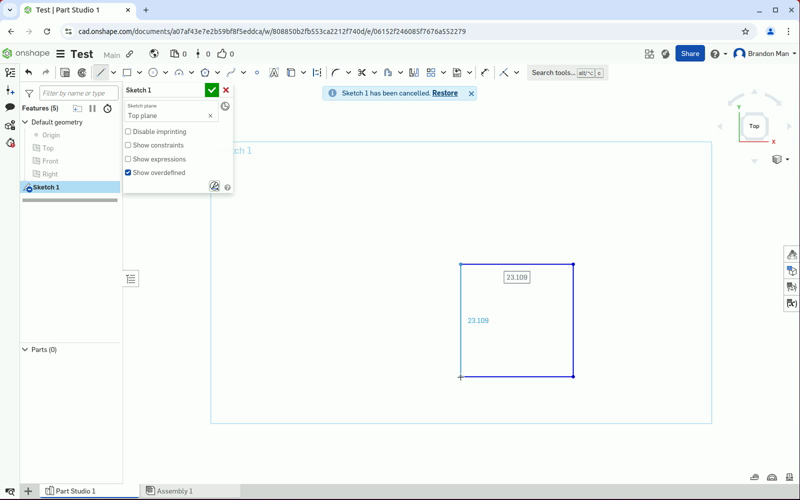
key(esc)
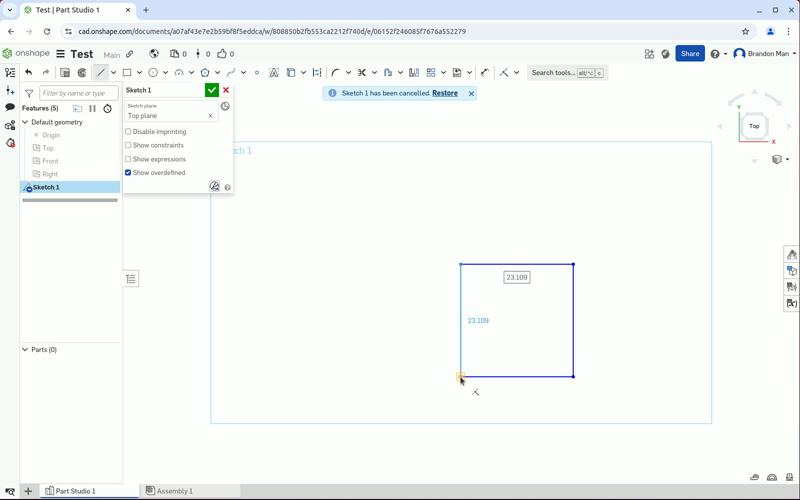
key(l)
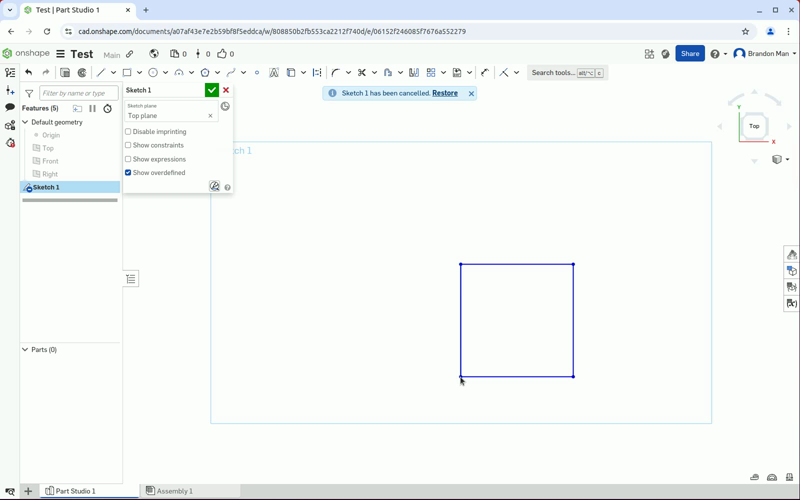
key_down(shift)
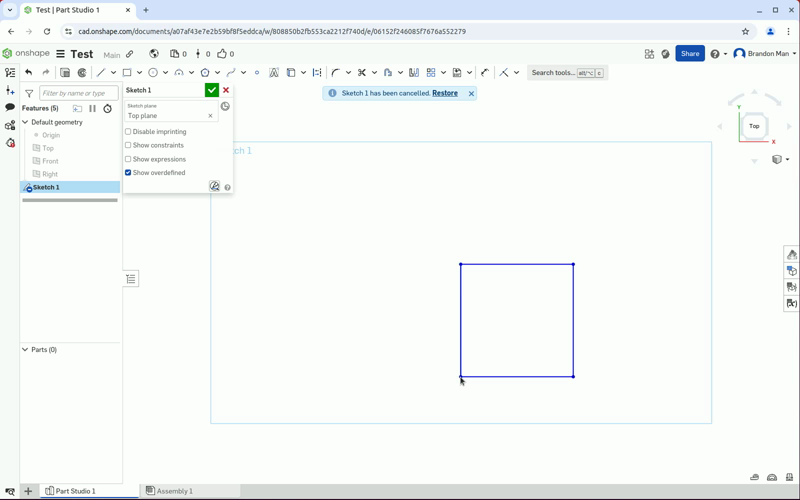
mouse_move(495, 332)
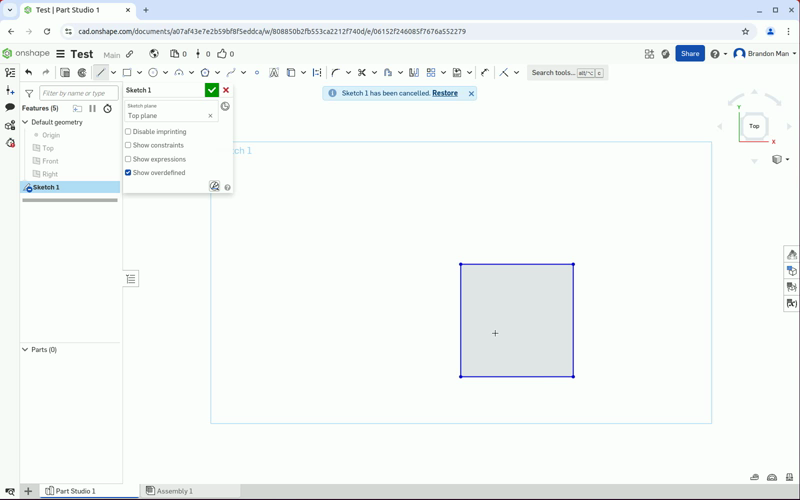
click(495, 332)
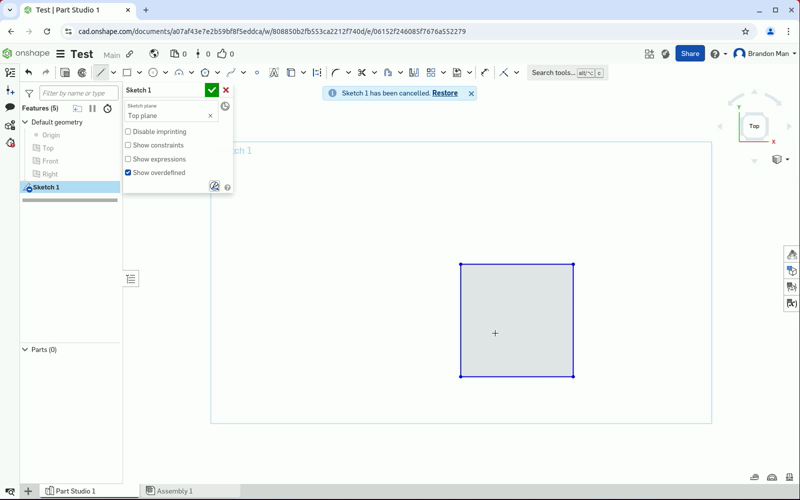
key_up(shift)
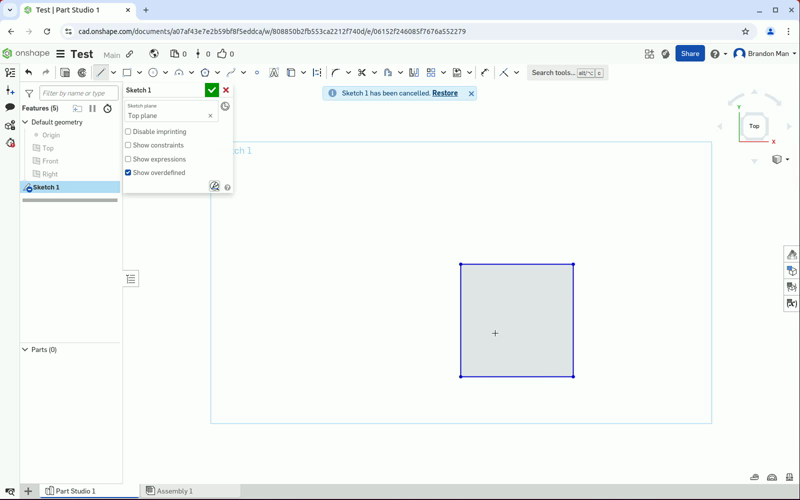
key_down(shift)
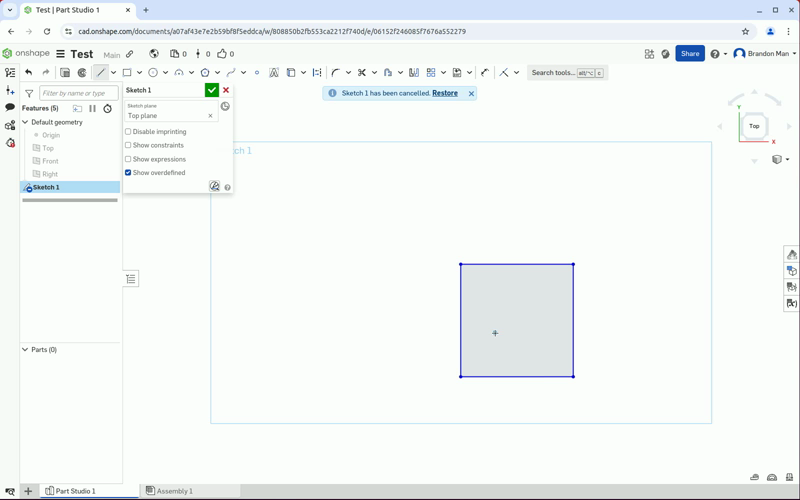
mouse_move(525, 332)
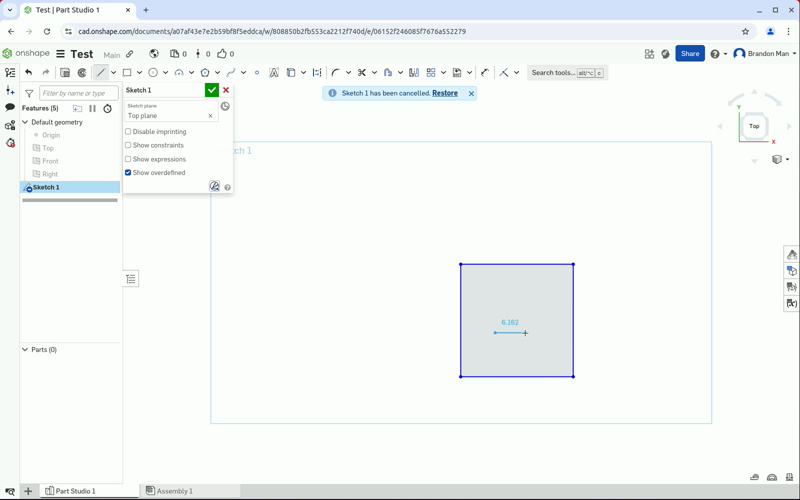
mouse_move(518, 343)
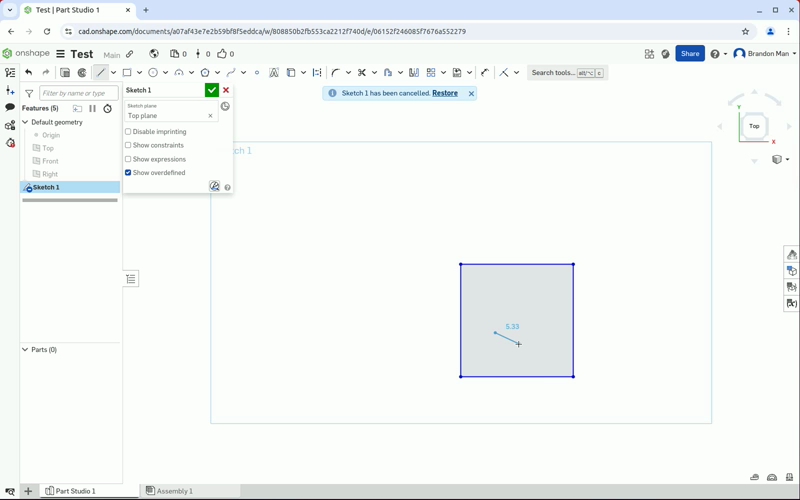
click(518, 343)
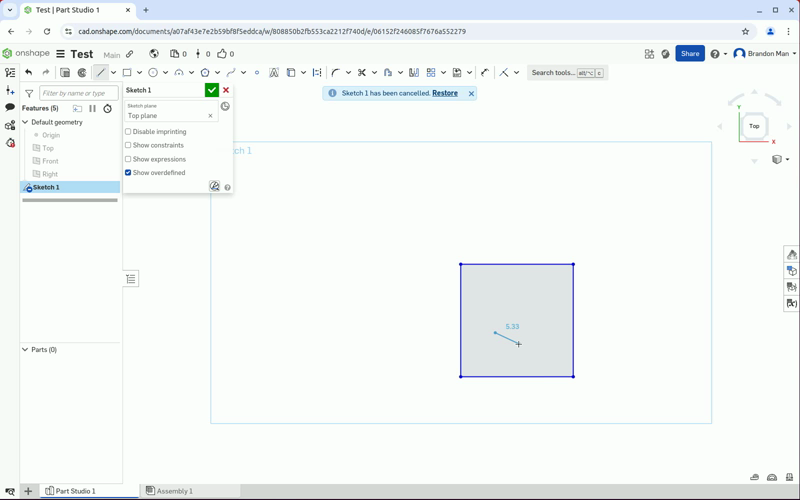
key_up(shift)
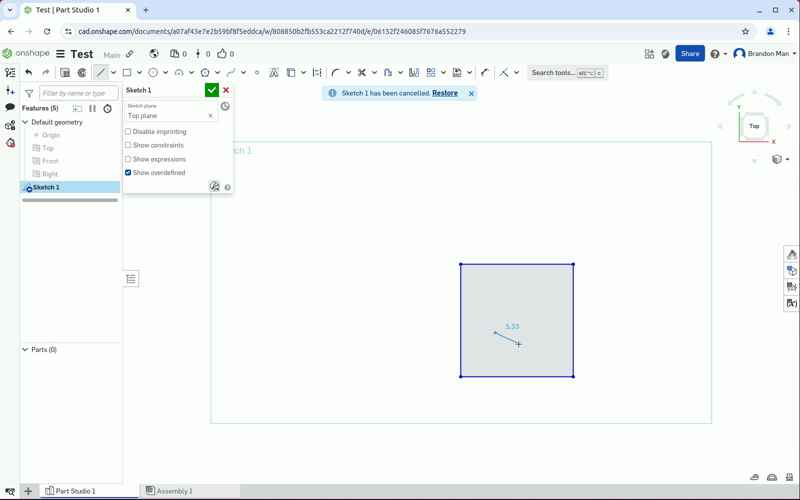
key_down(shift)
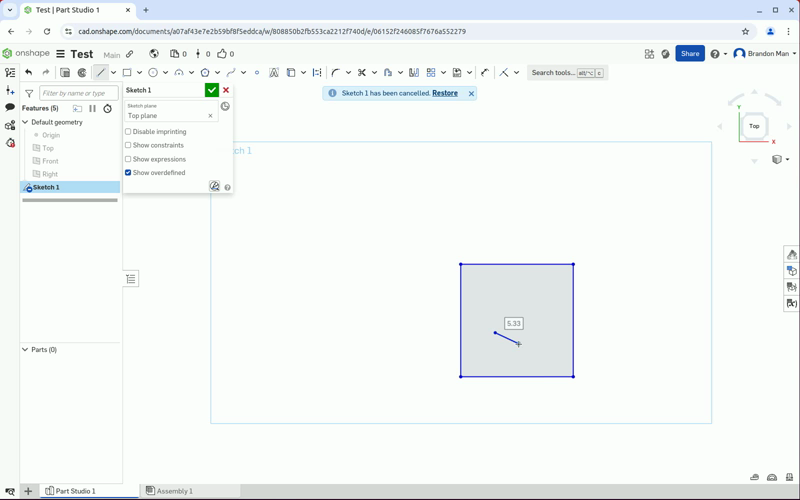
mouse_move(548, 343)
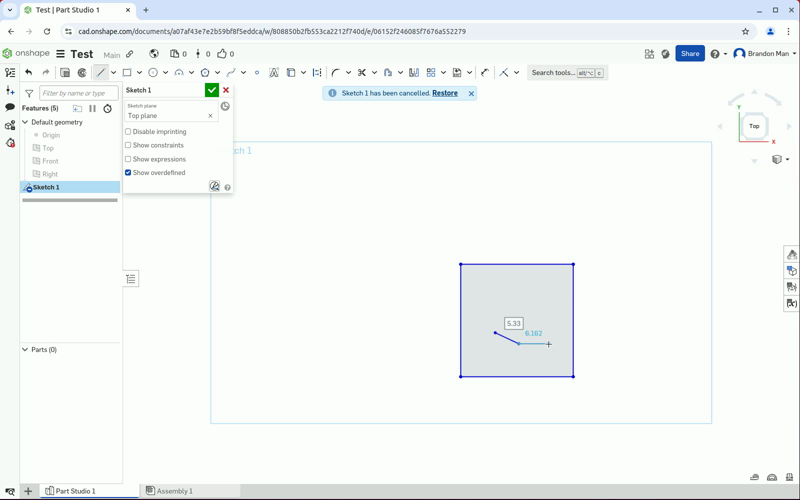
mouse_move(536, 324)
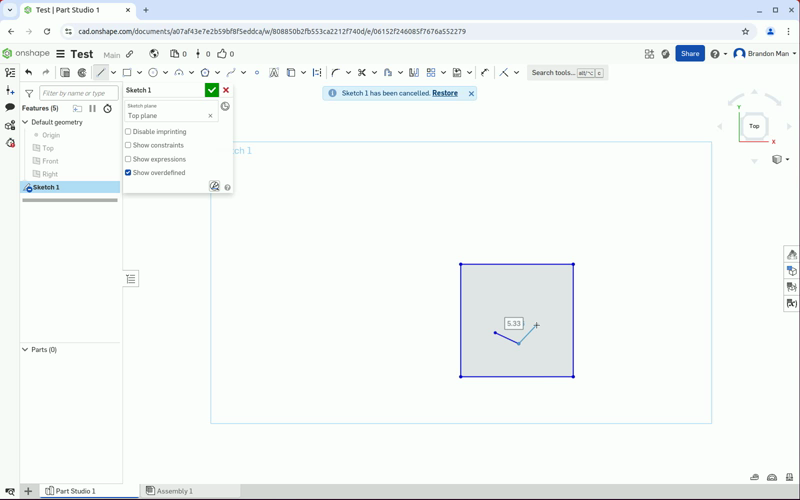
click(536, 324)
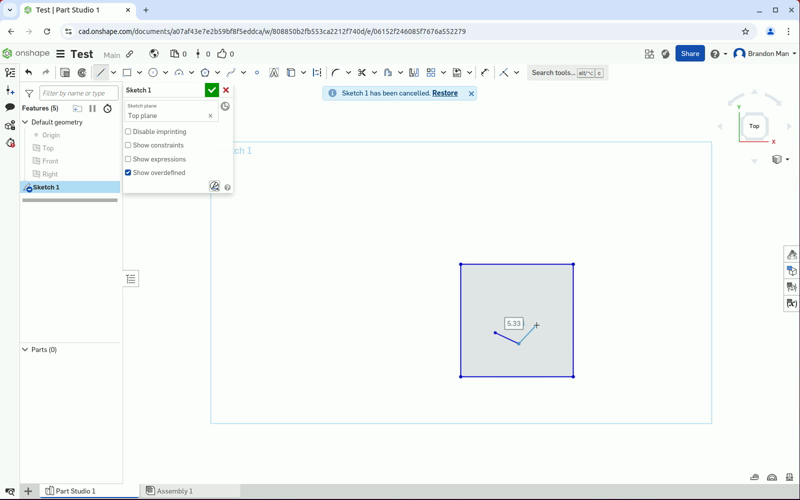
key_up(shift)
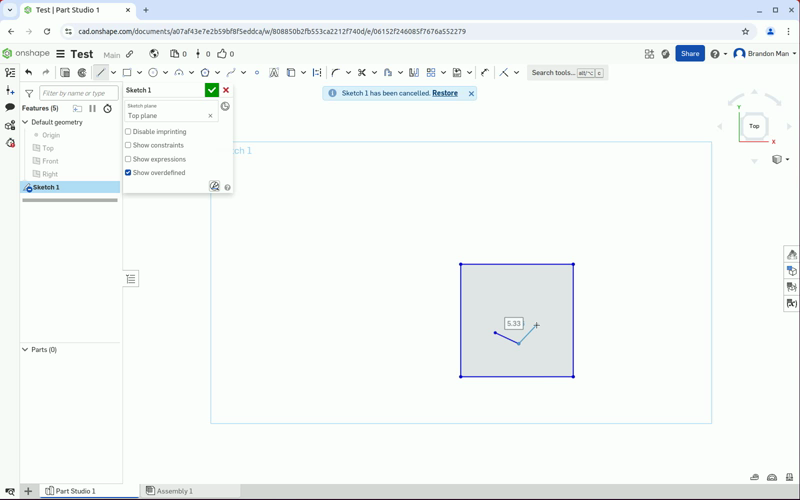
key_down(shift)
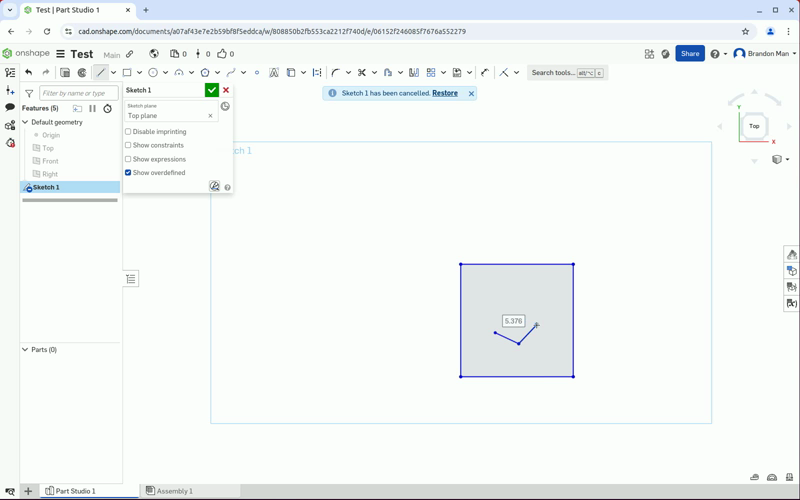
mouse_move(566, 324)
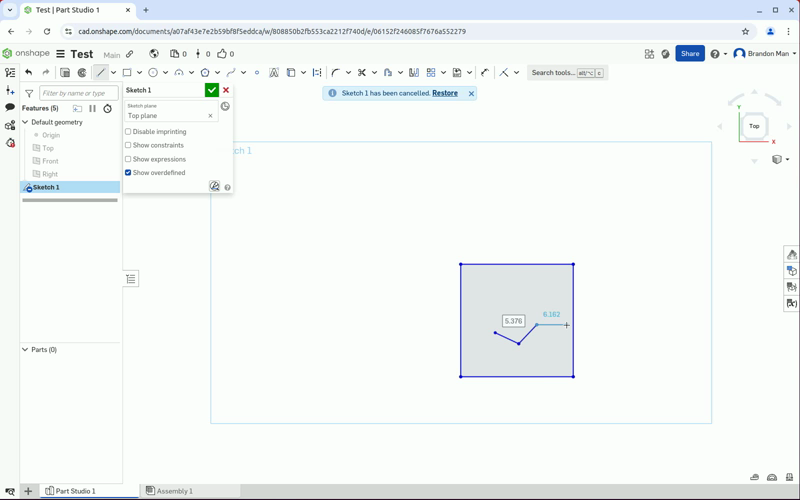
mouse_move(523, 302)
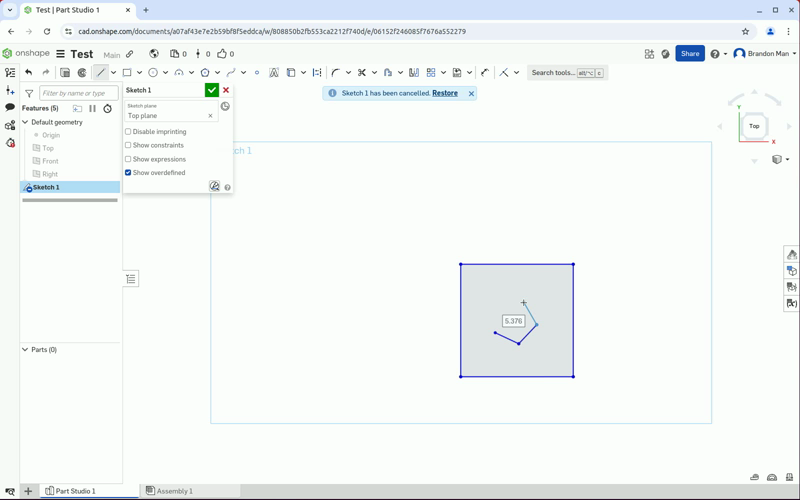
click(523, 302)
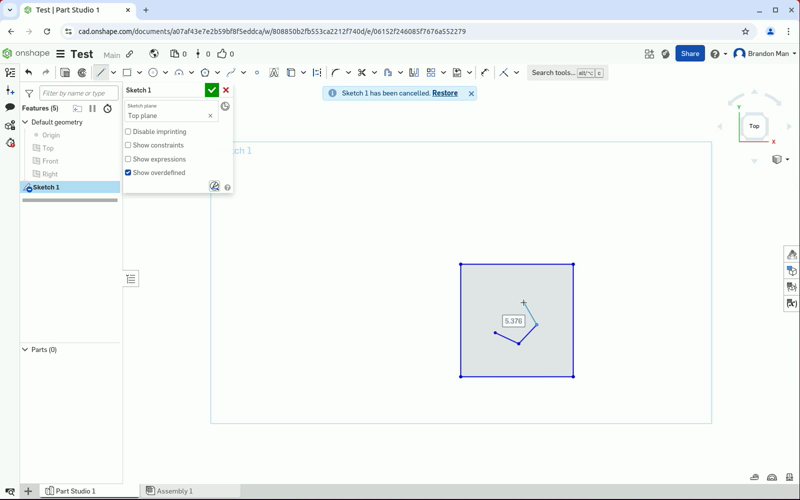
key_up(shift)
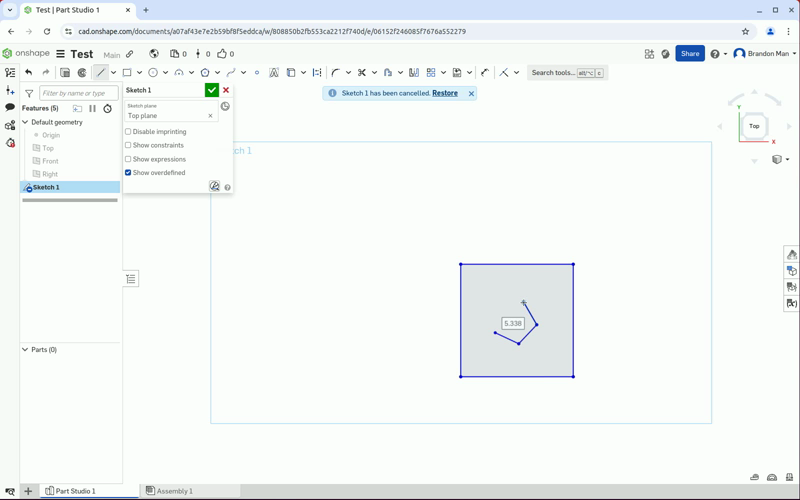
key_down(shift)
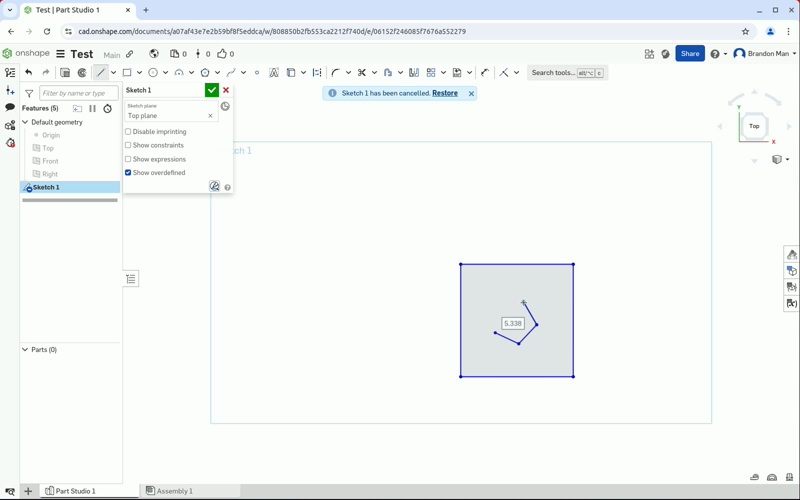
mouse_move(553, 302)
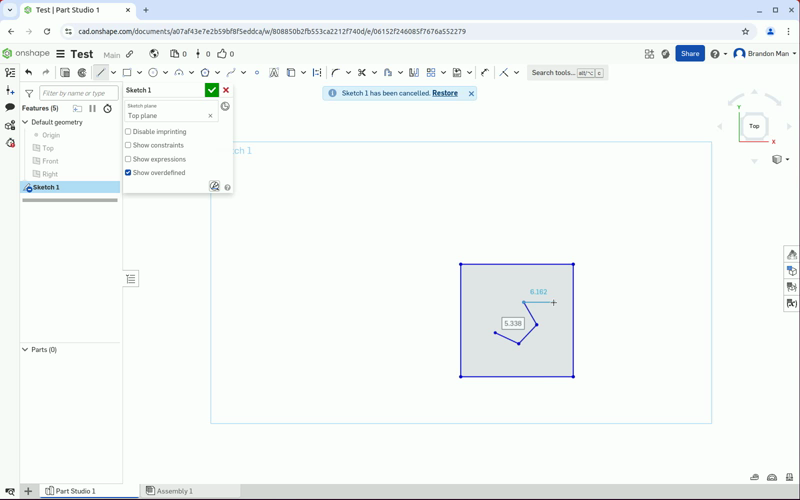
mouse_move(498, 306)
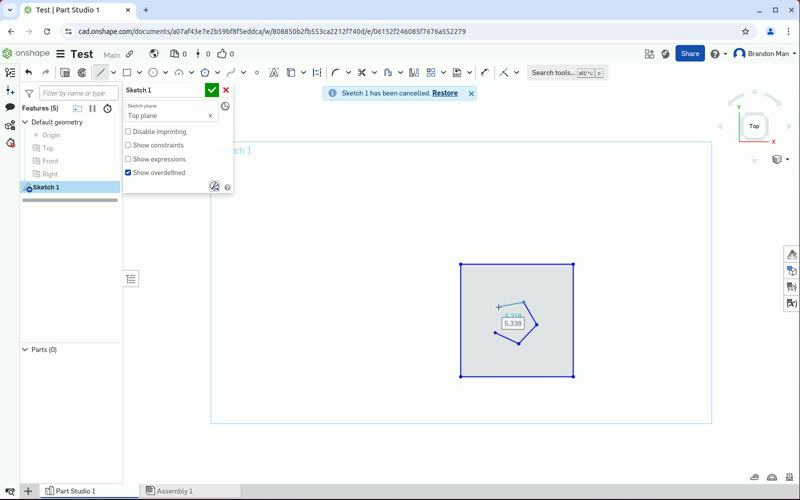
click(498, 306)
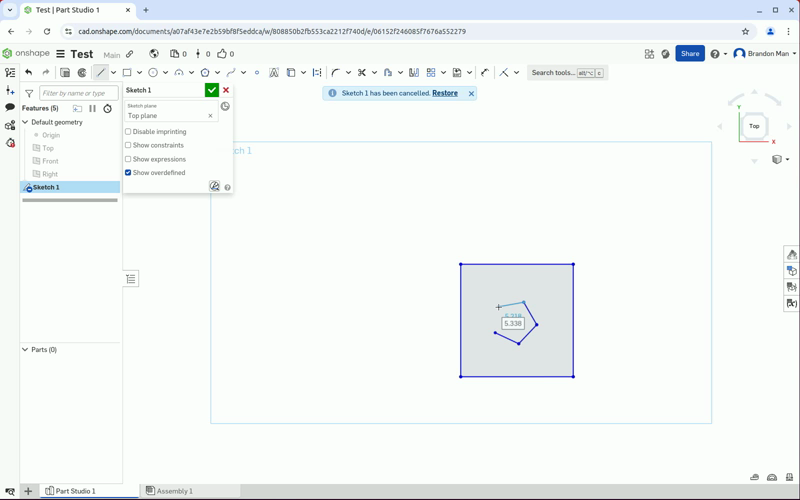
key_up(shift)
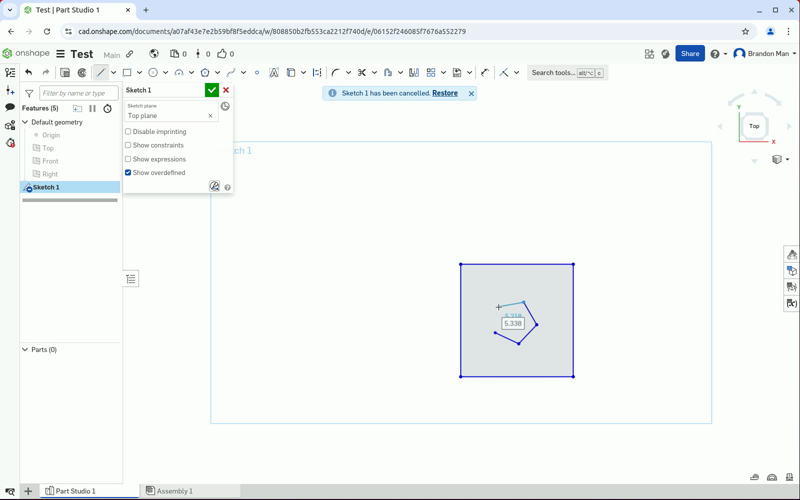
mouse_move(528, 306)
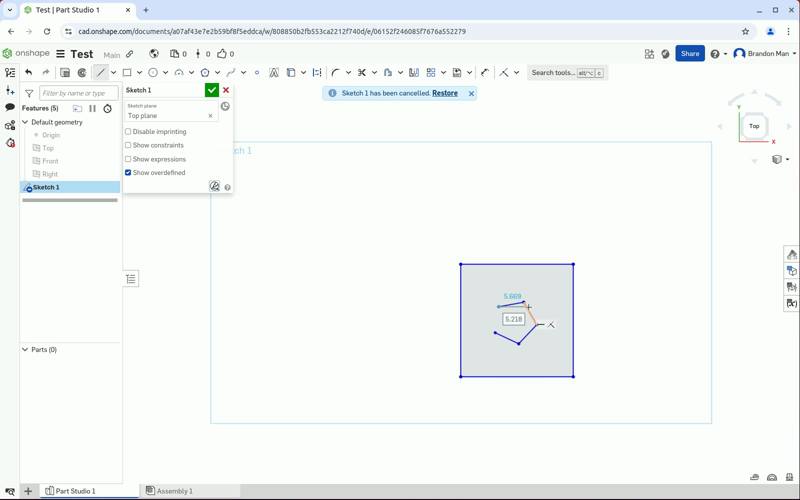
key_down(shift)
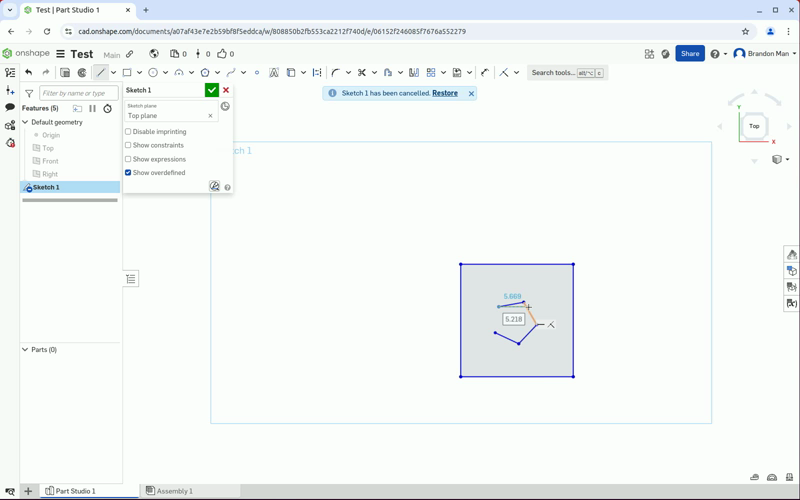
mouse_move(495, 332)
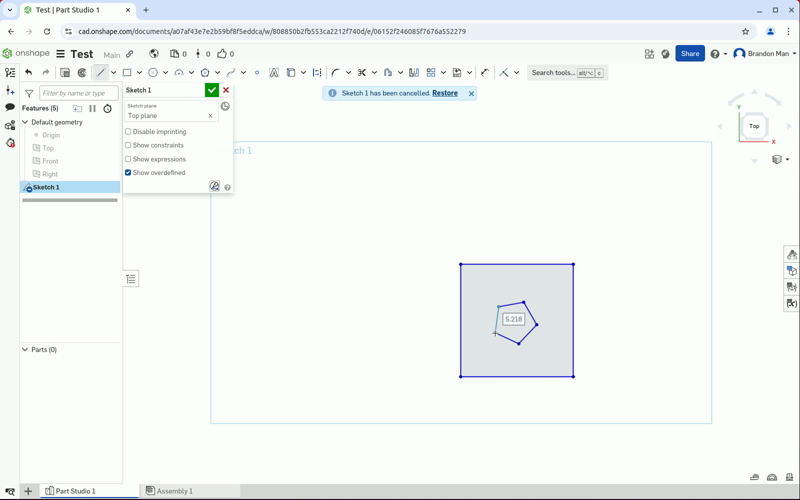
key_up(shift)
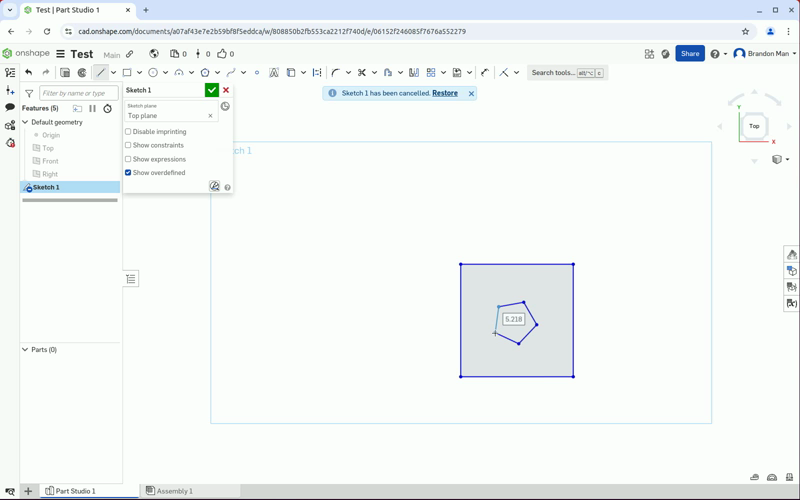
click(495, 332)
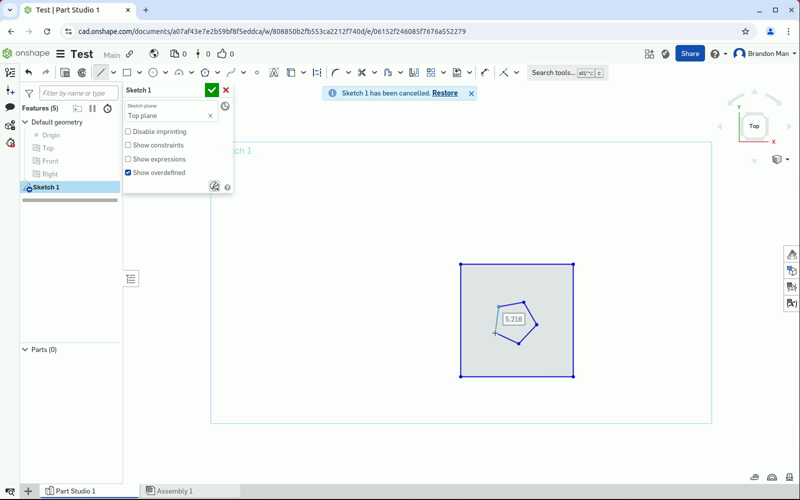
key(esc)
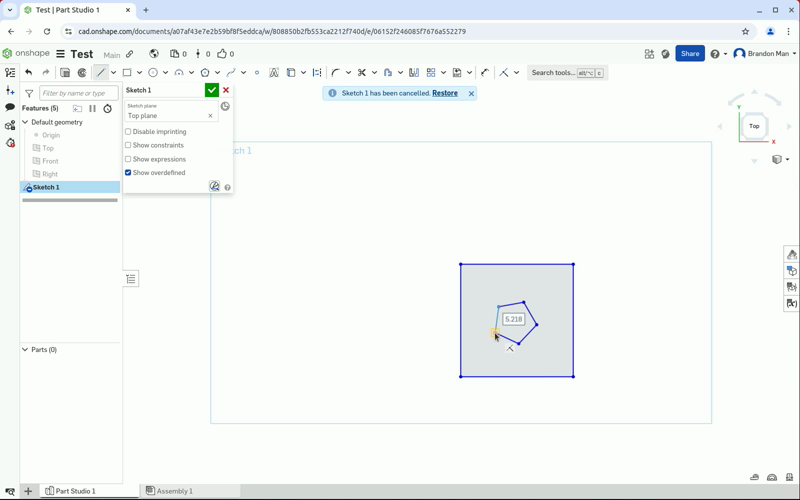
key(l)
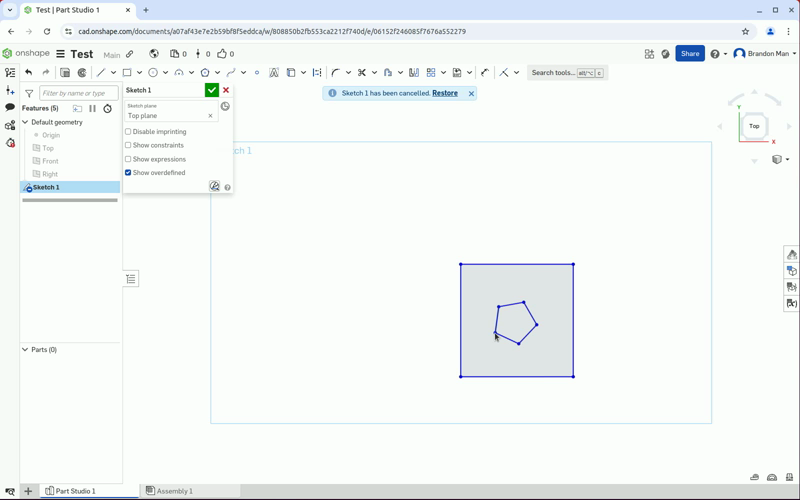
key_down(shift)
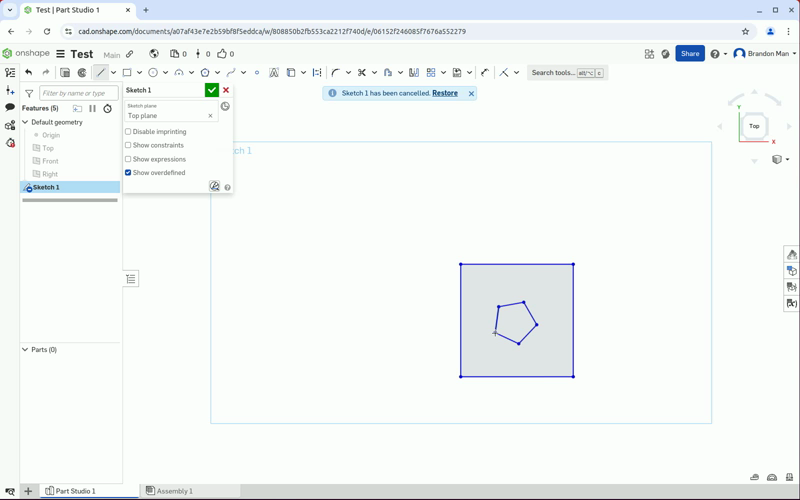
mouse_move(537, 299)
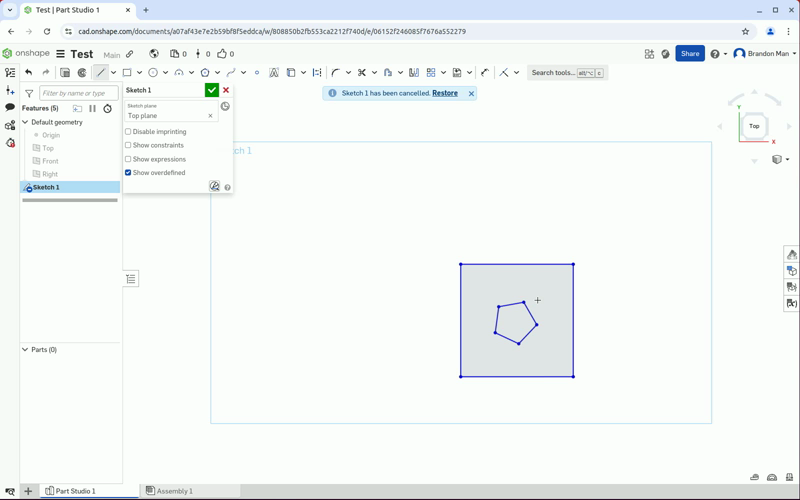
click(537, 299)
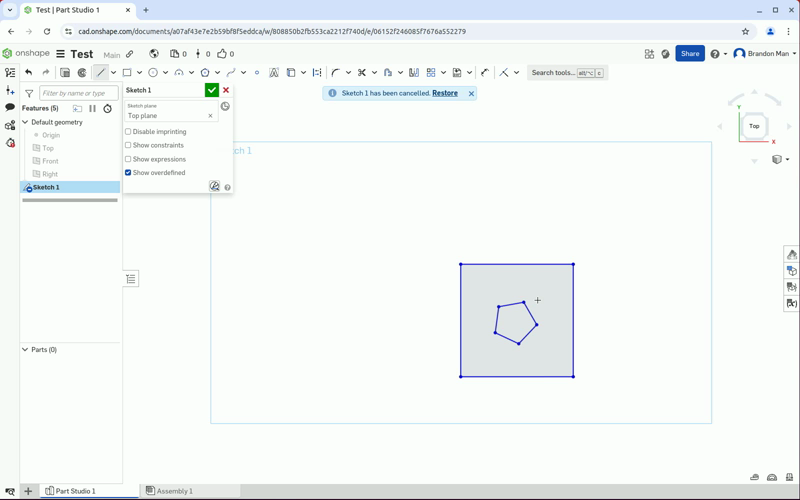
key_up(shift)
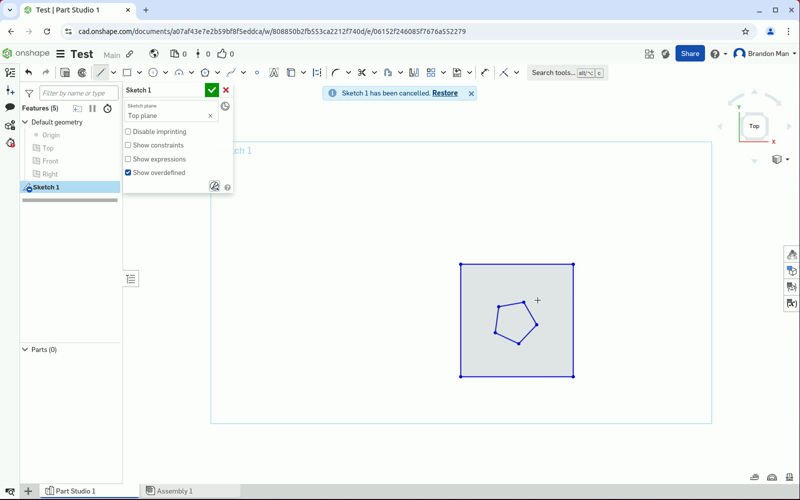
key_down(shift)
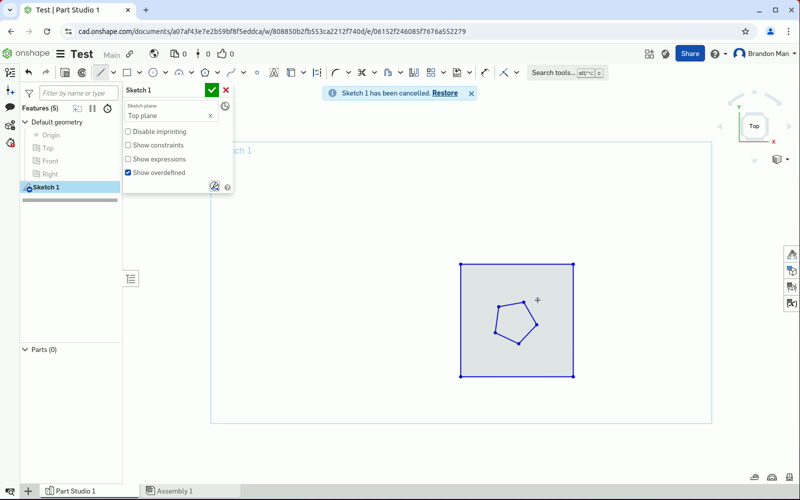
mouse_move(567, 299)
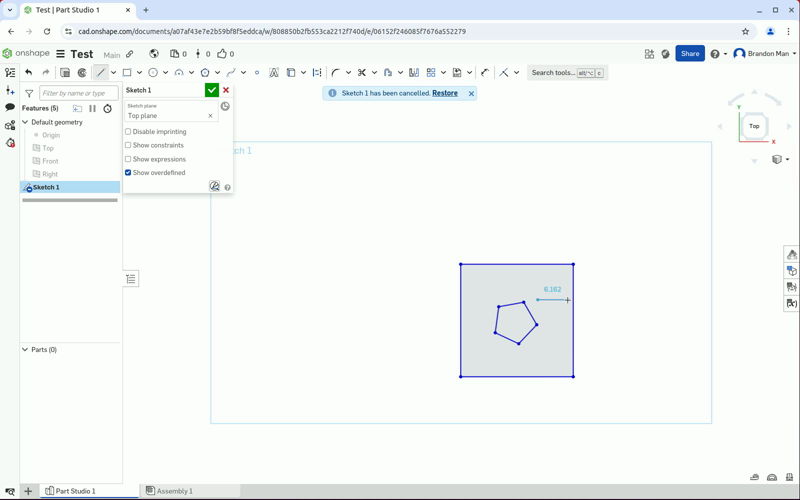
mouse_move(568, 284)
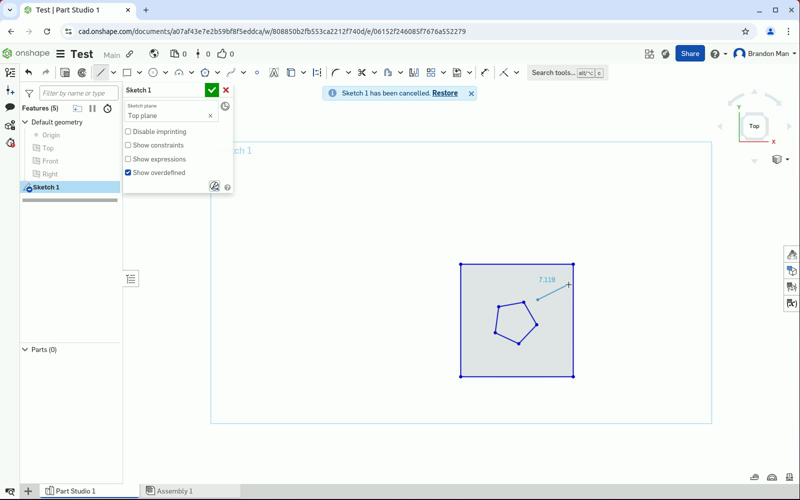
click(568, 284)
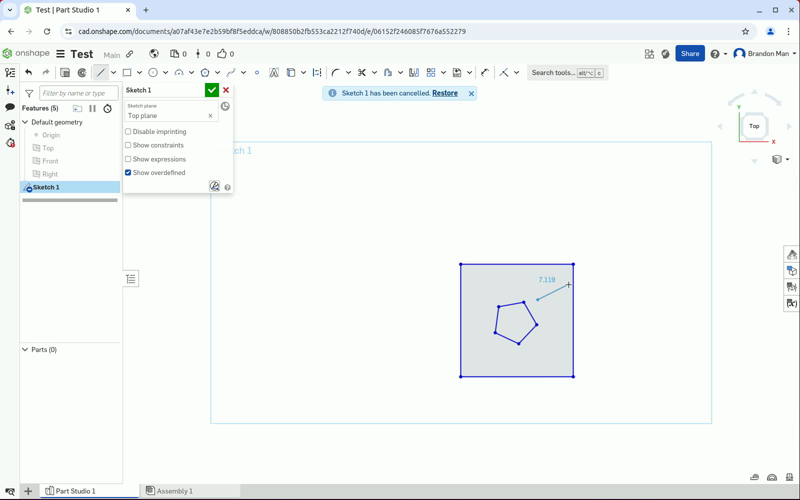
key_up(shift)
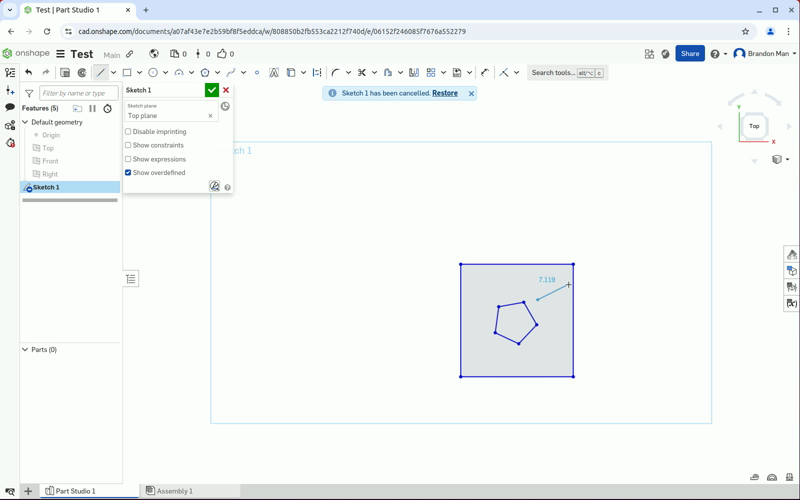
key_down(shift)
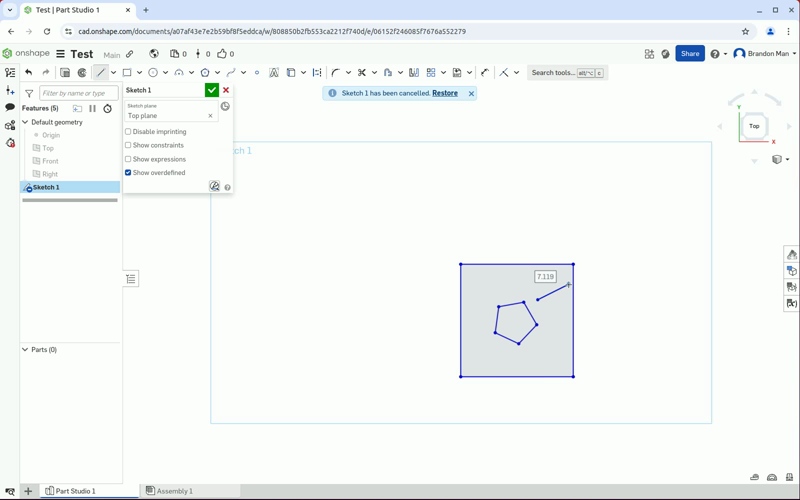
mouse_move(589, 284)
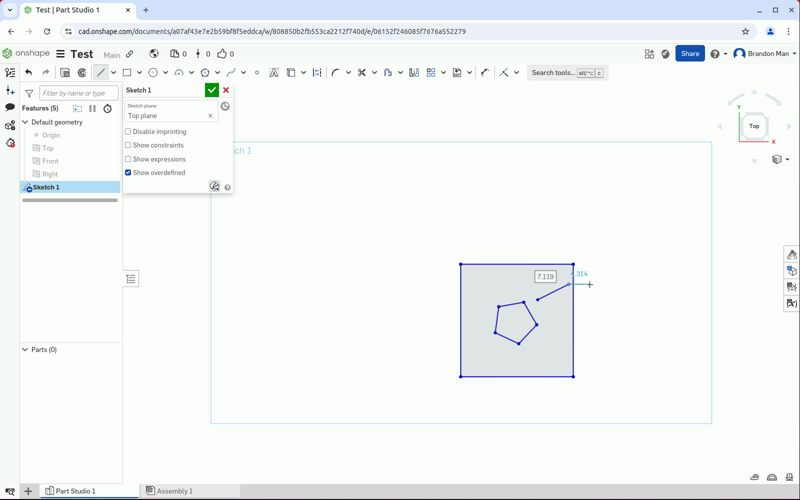
mouse_move(540, 265)
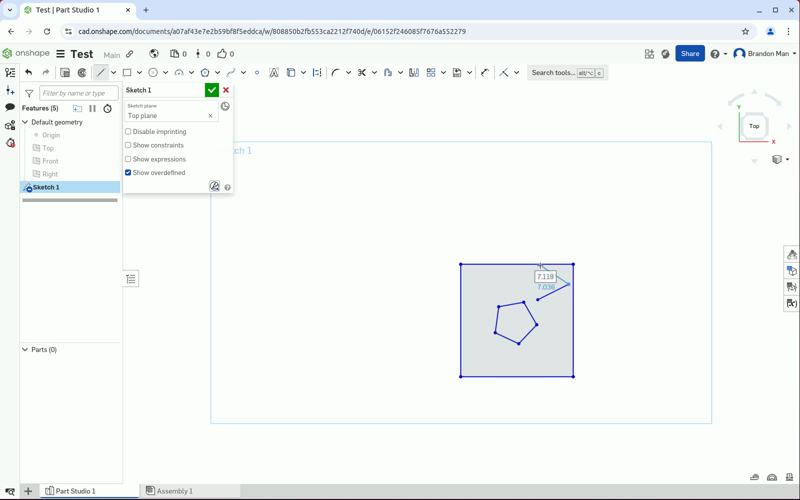
click(540, 265)
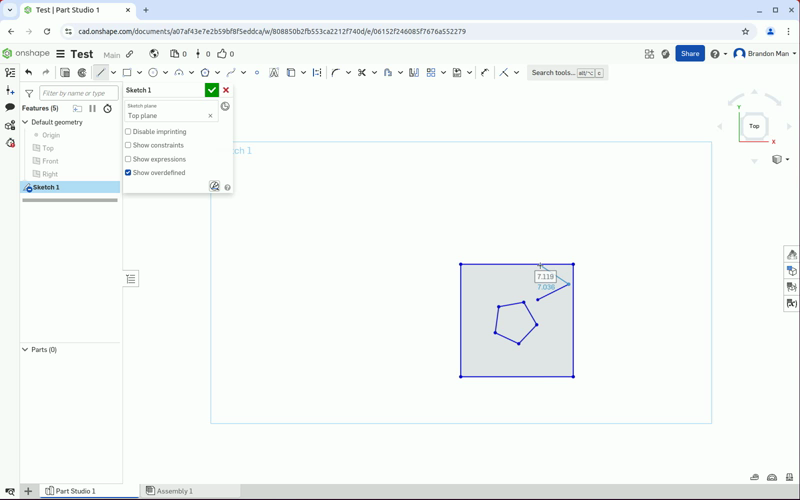
key_up(shift)
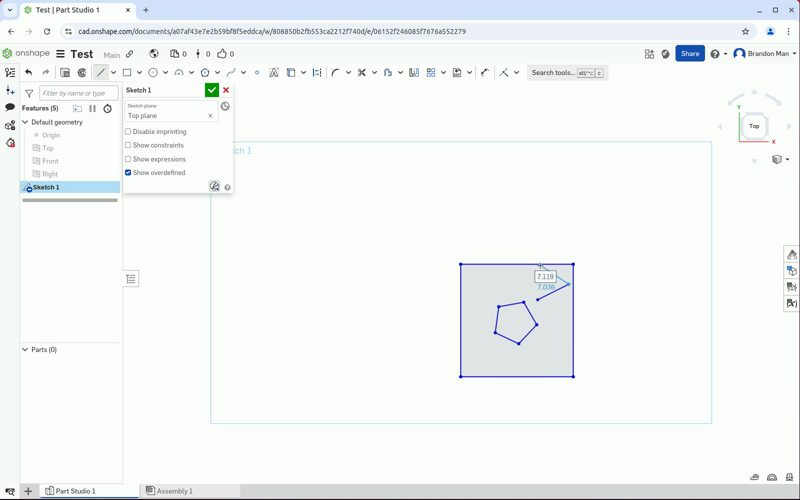
mouse_move(570, 265)
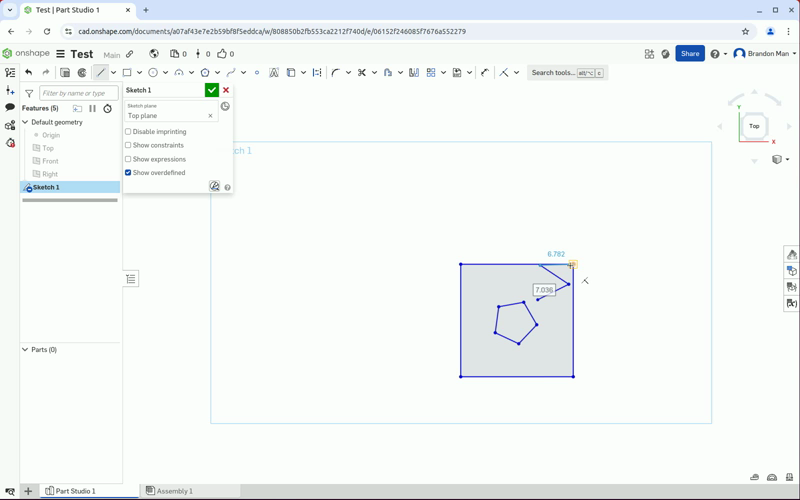
key_down(shift)
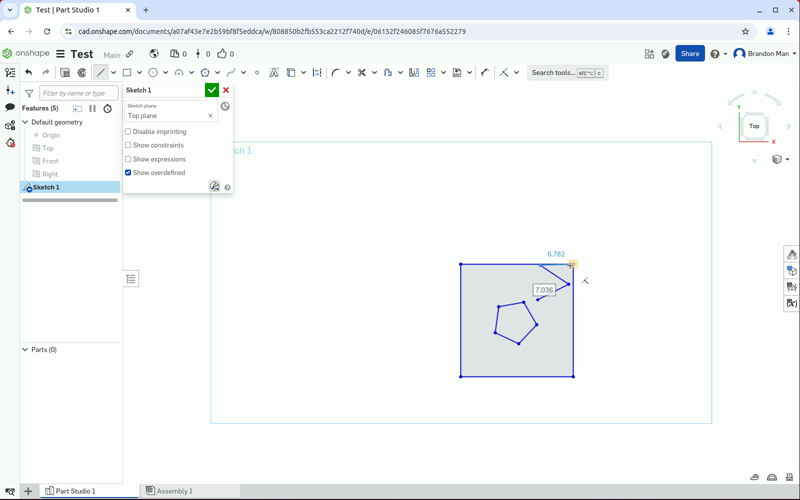
mouse_move(537, 299)
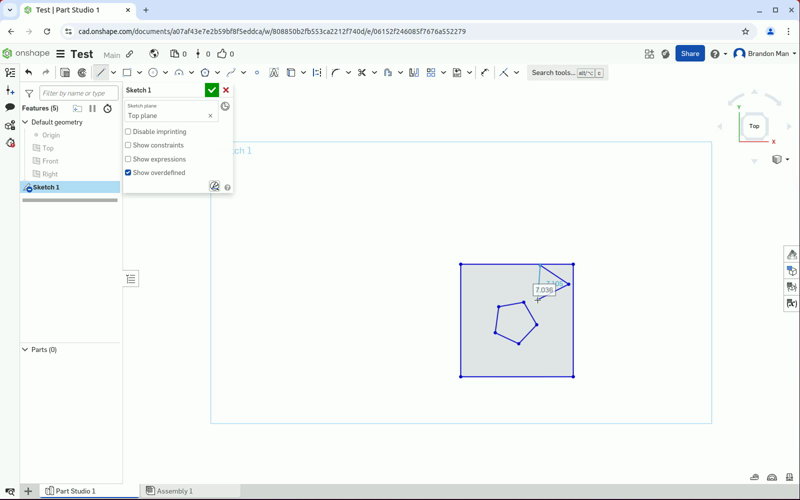
key_up(shift)
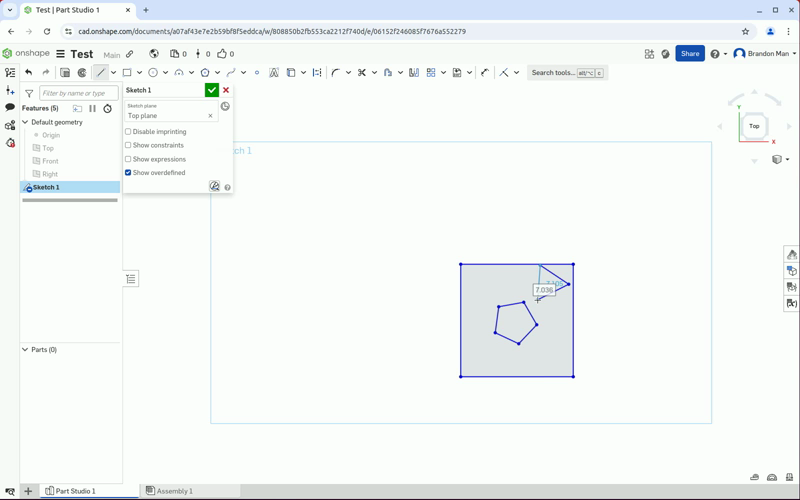
click(537, 299)
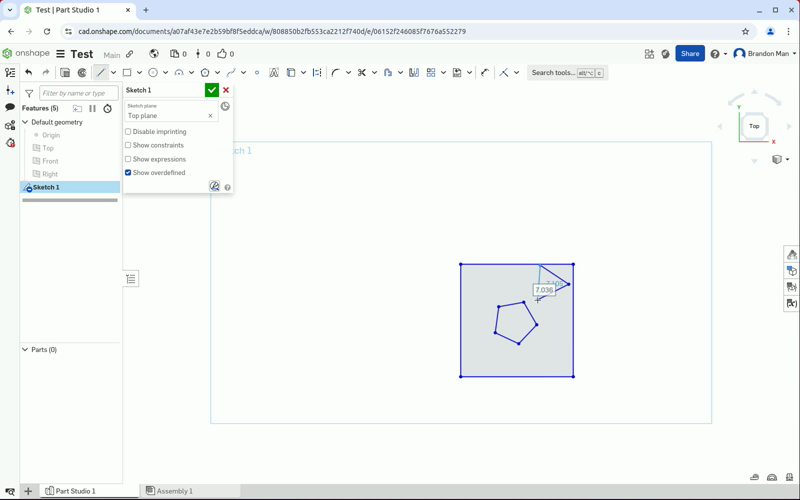
key(esc)
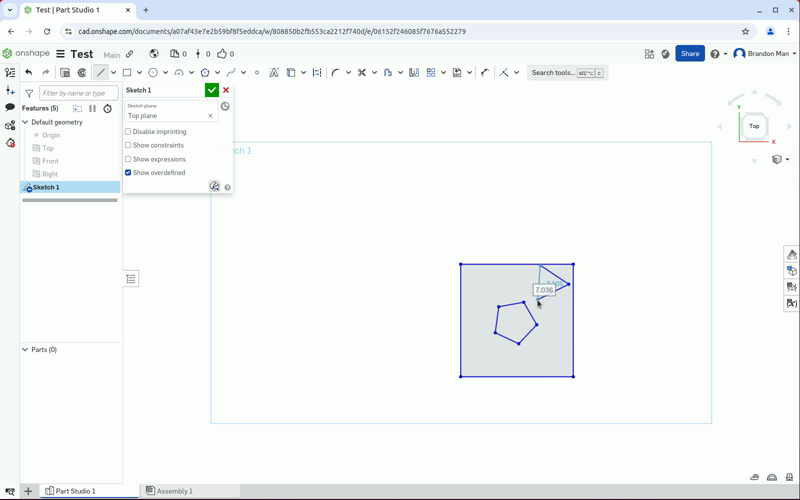
mouse_move(486, 334)
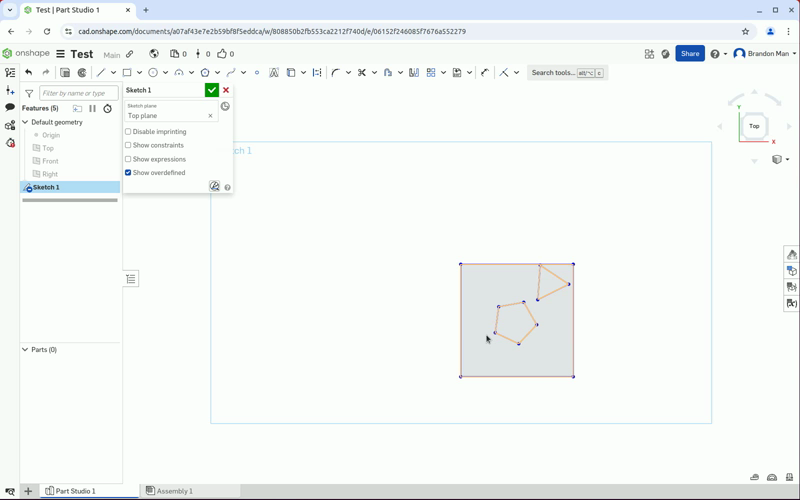
click(486, 334)
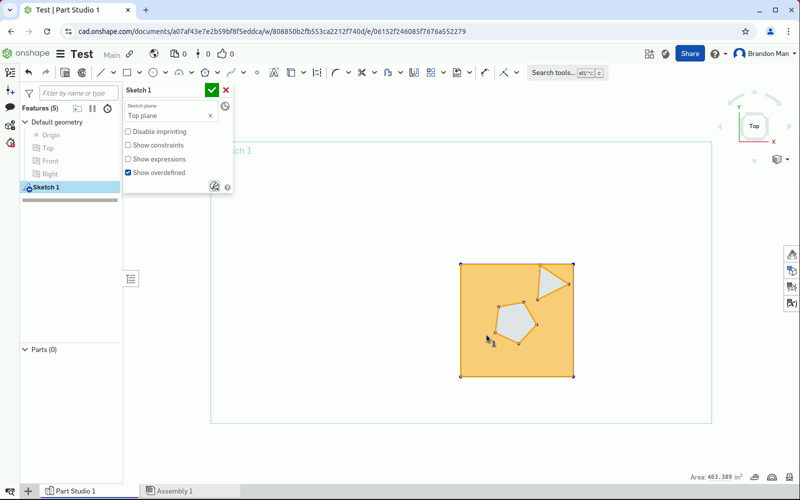
mouse_move(73, 352)
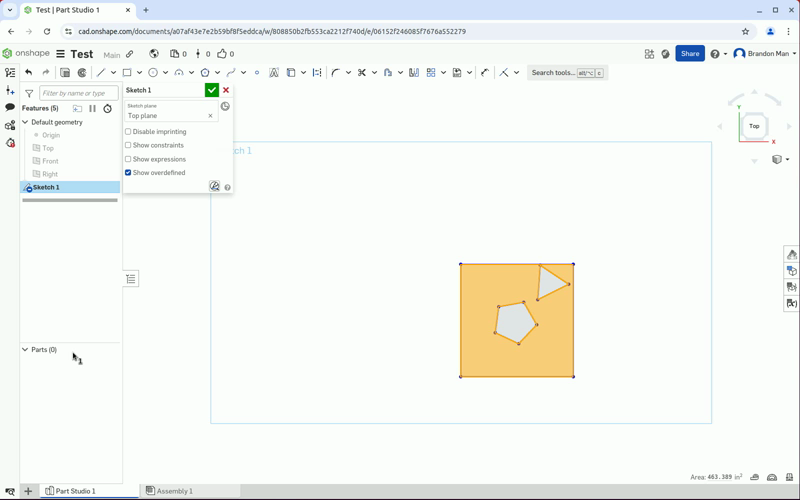
key(shift+y)
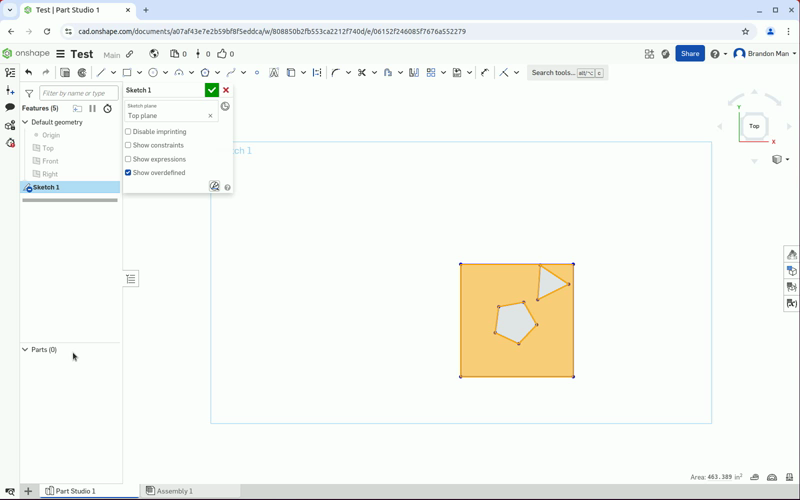
key(shift+e)
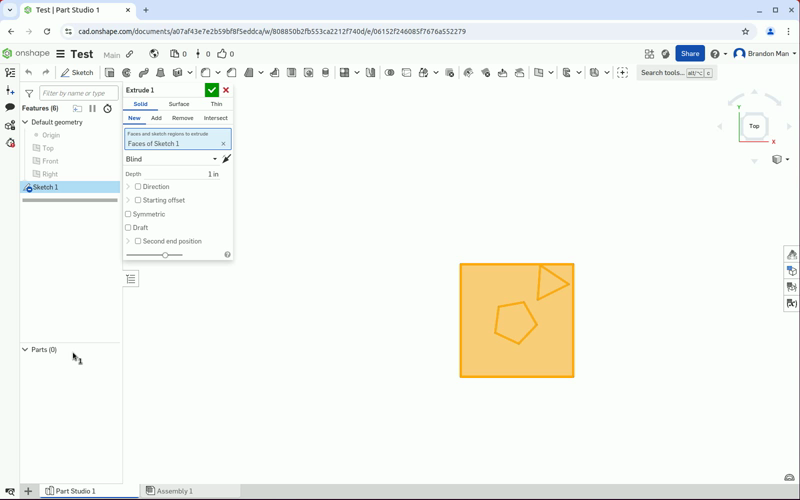
mouse_move(143, 106)
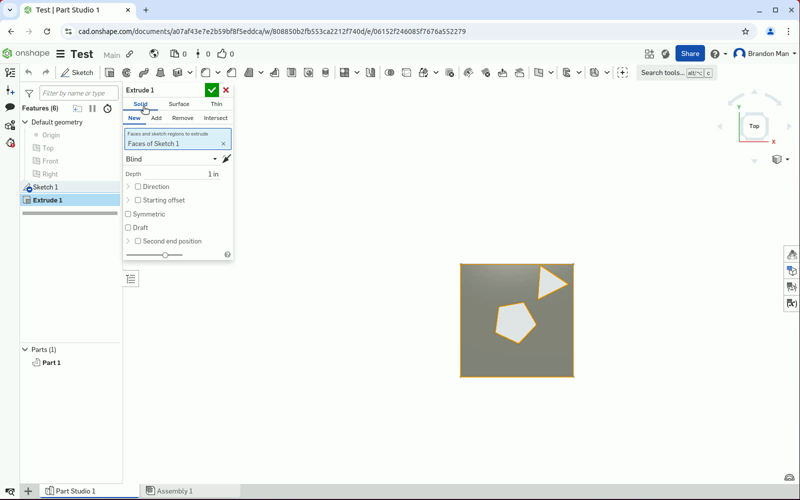
click(143, 106)
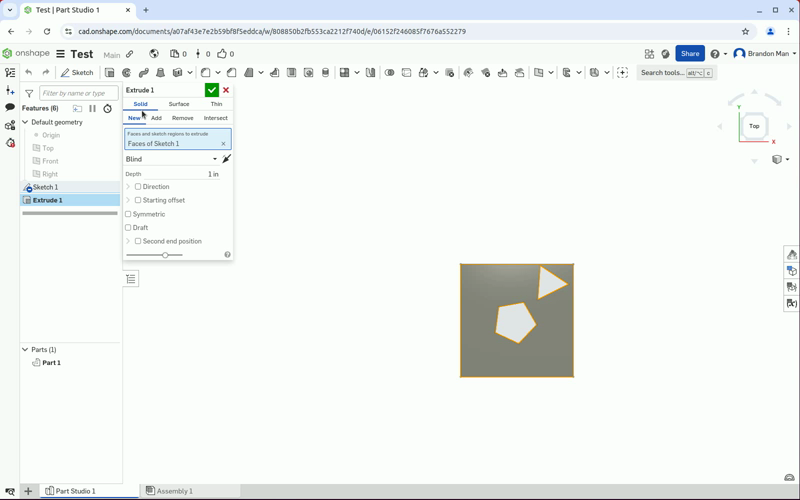
mouse_move(137, 120)
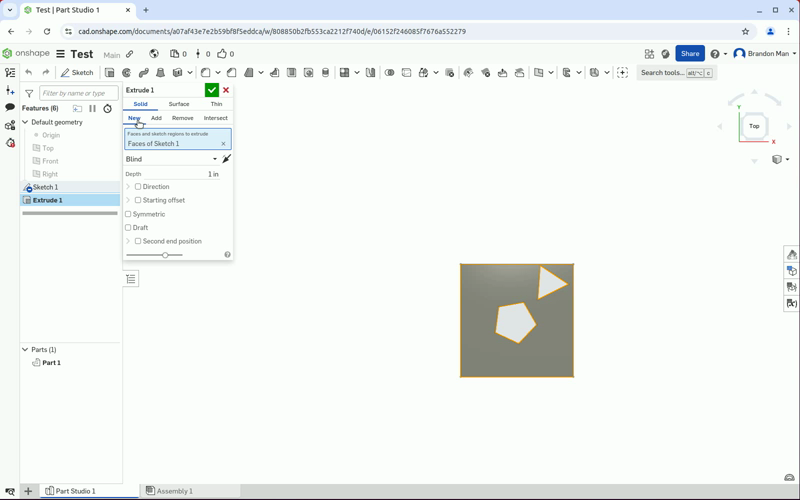
click(137, 120)
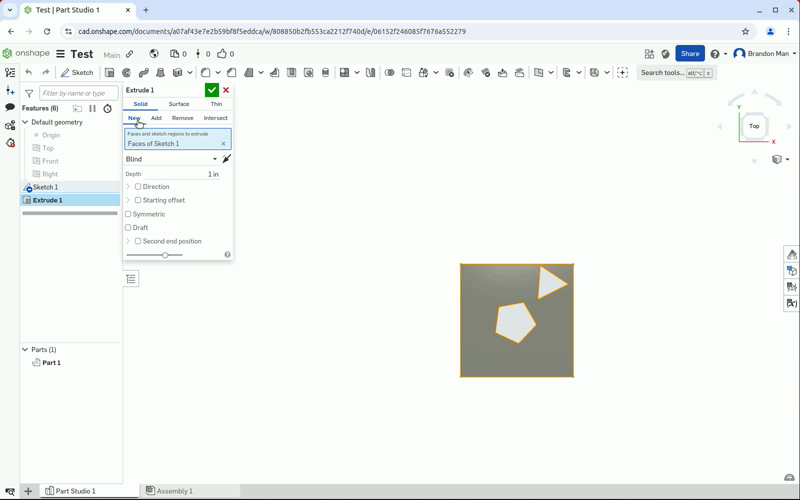
key(tab, 4)
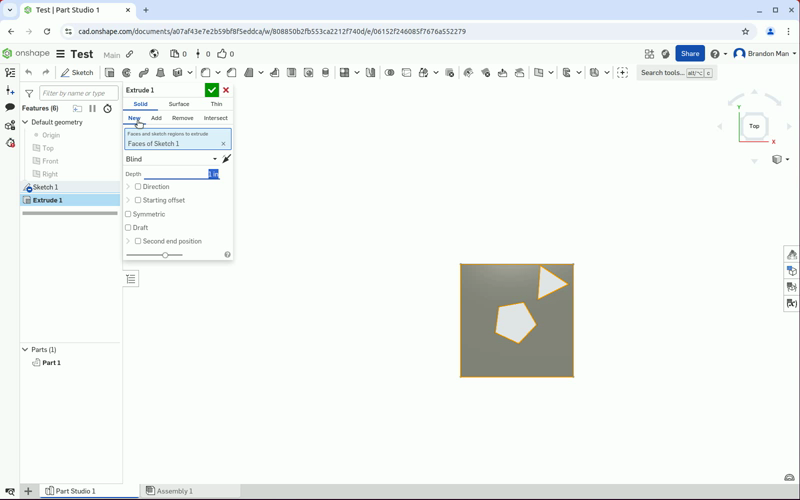
text(11.554)
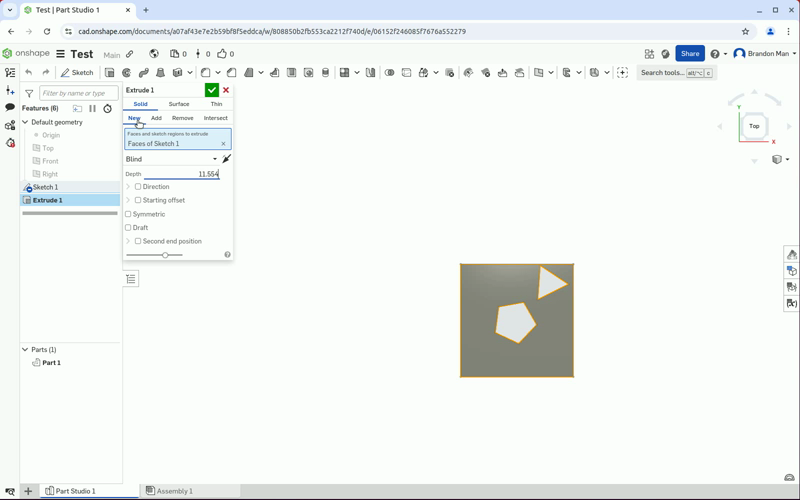
key(enter)
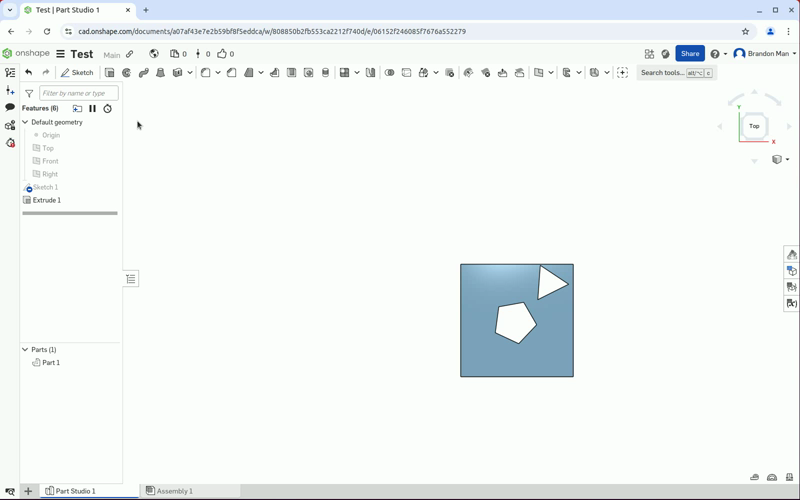
key(shift+h)
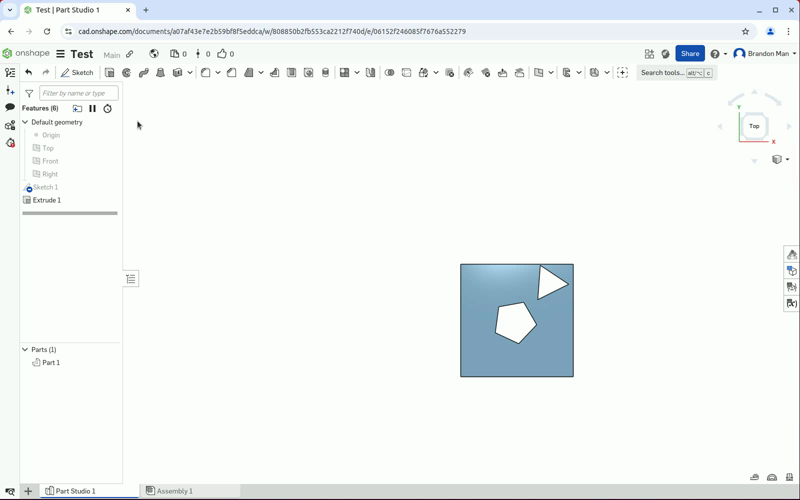
key(shift+h)
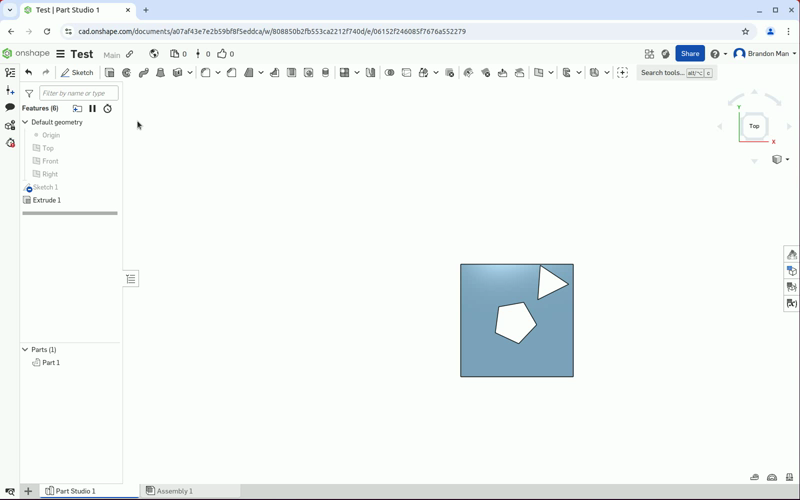
mouse_move(73, 189)
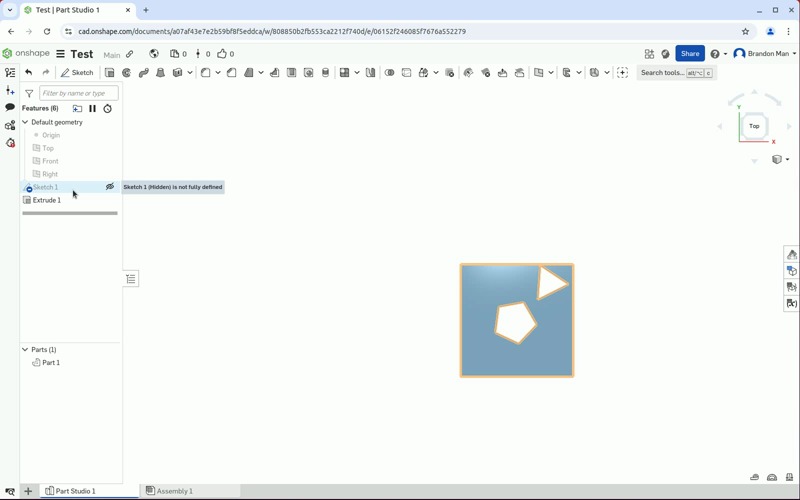
click(73, 189)
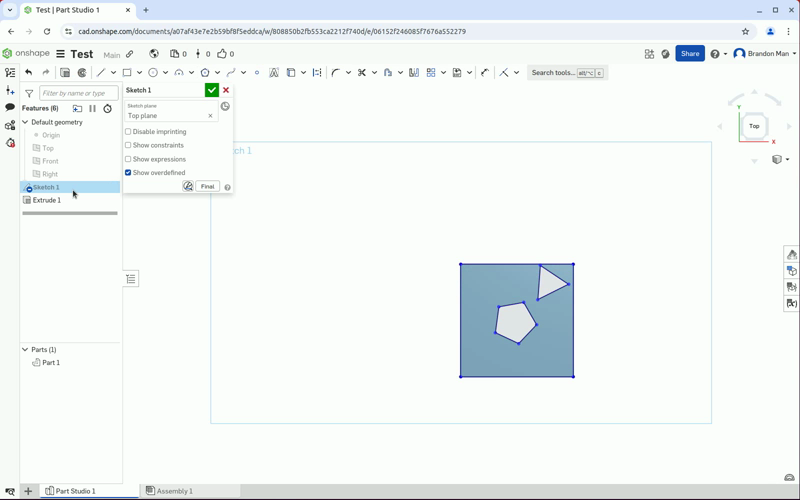
mouse_move(229, 92)
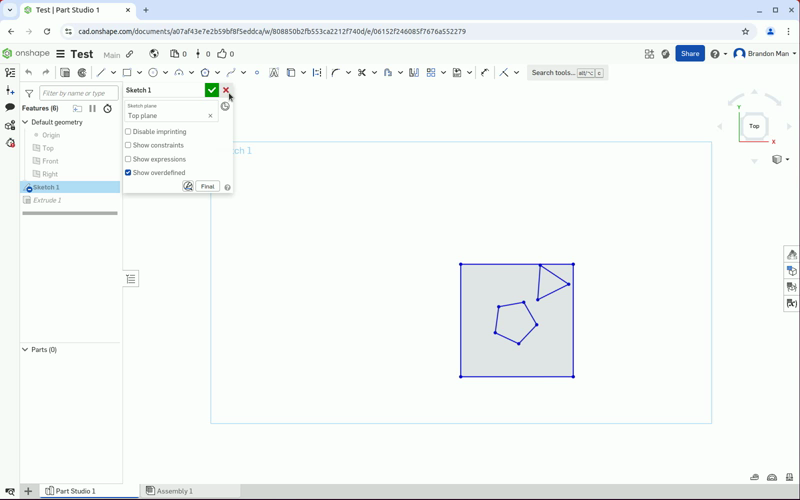
click(229, 92)
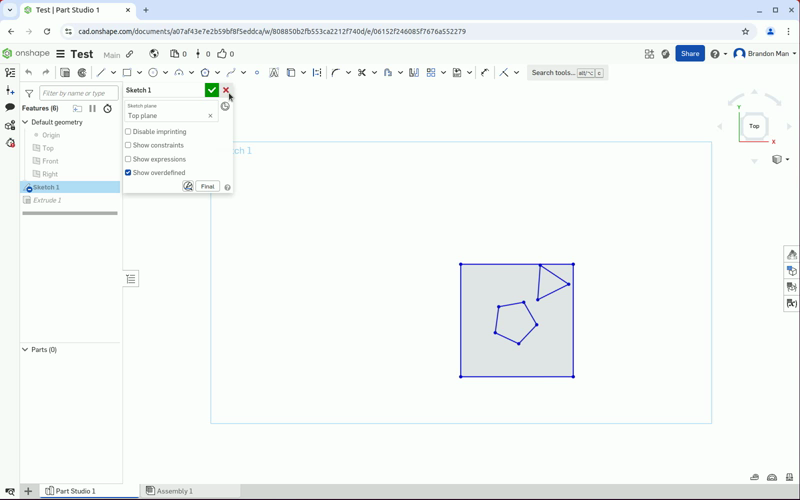
key(shift+s)
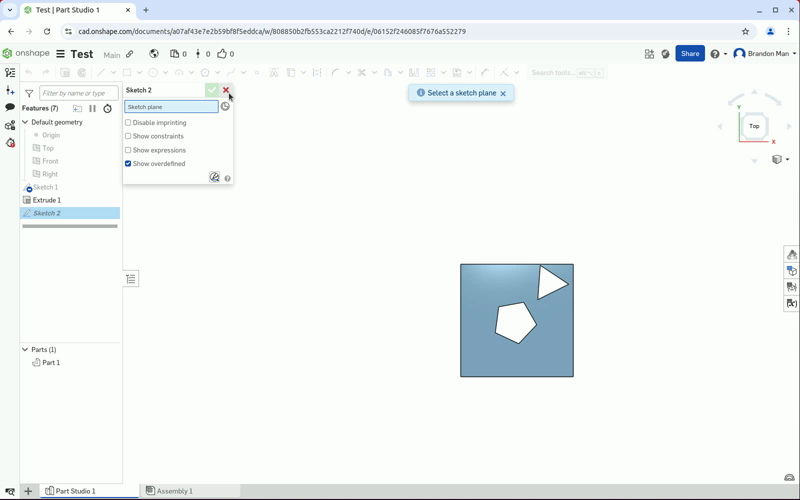
mouse_move(73, 150)
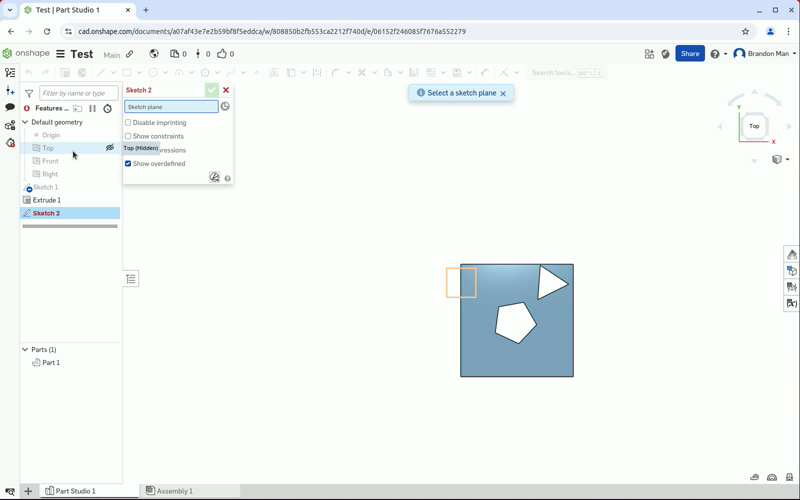
click(73, 150)
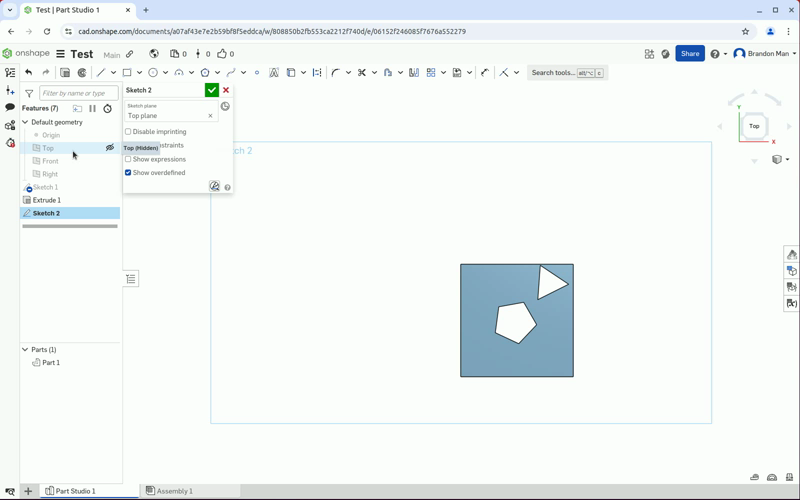
mouse_move(73, 352)
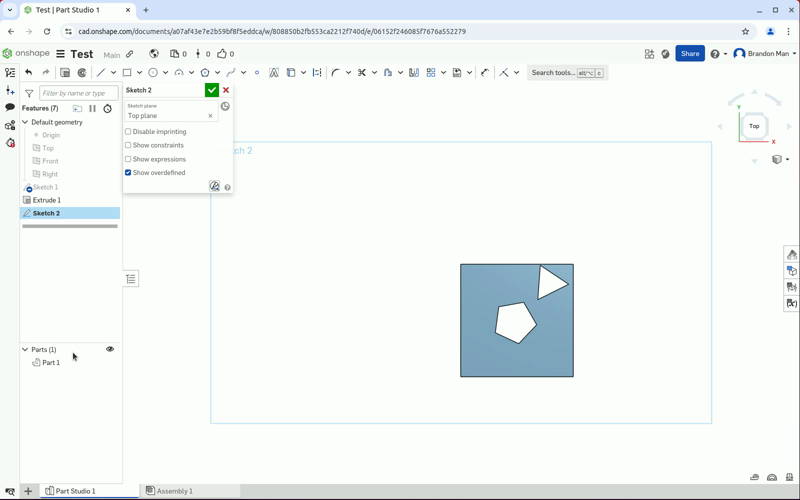
key(y)
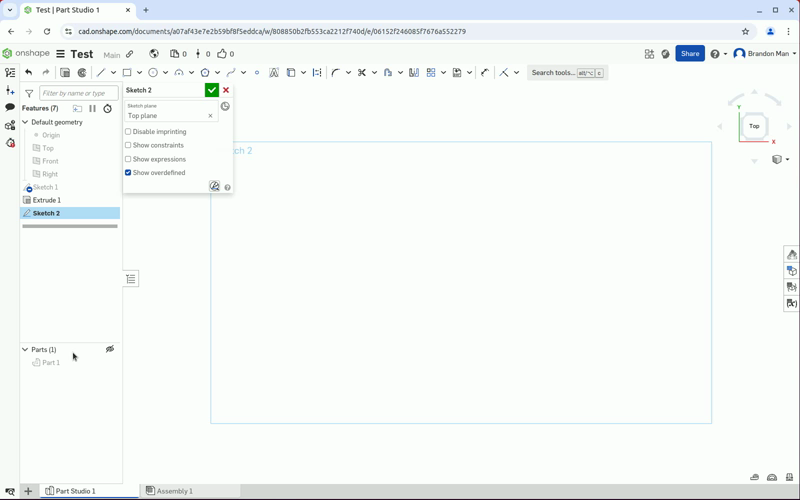
key(l)
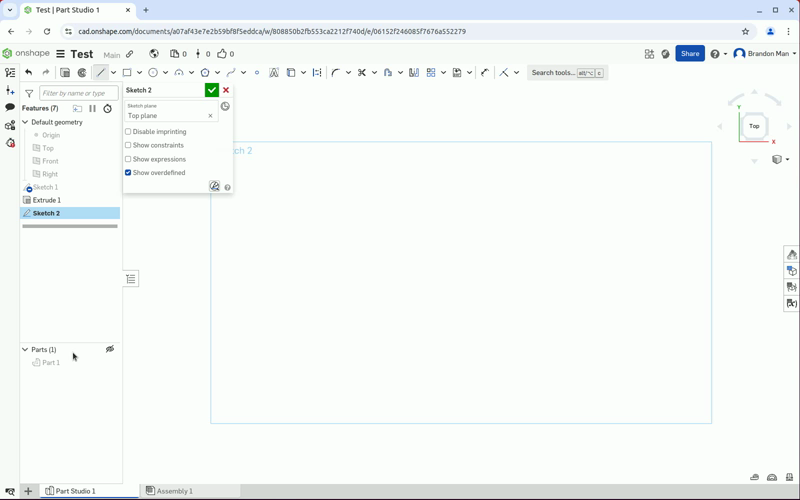
key_down(shift)
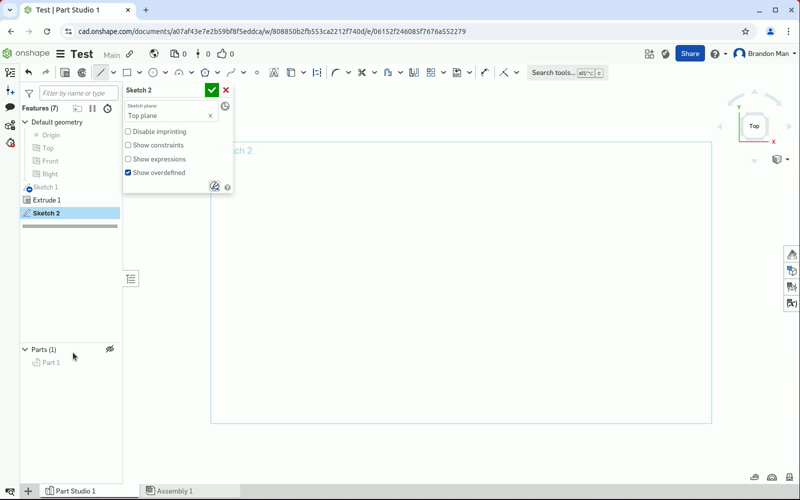
mouse_move(460, 376)
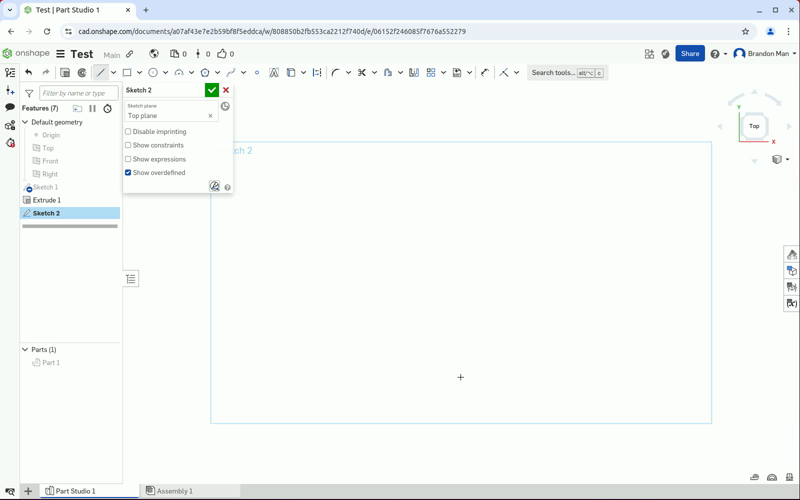
click(460, 376)
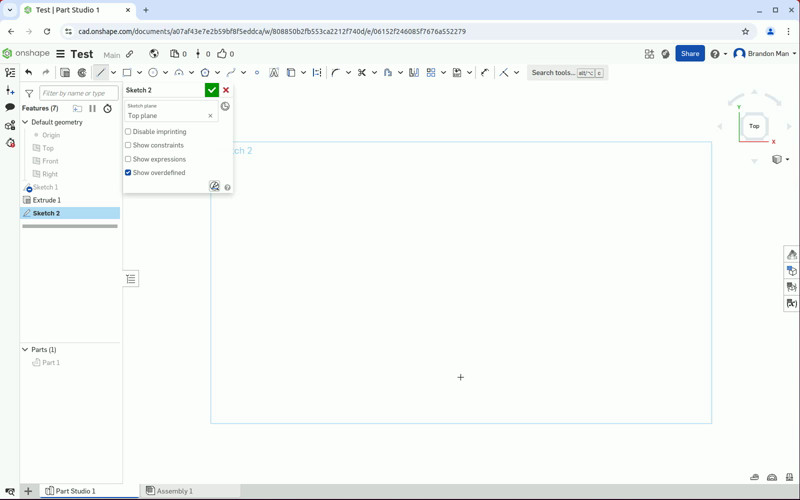
key_up(shift)
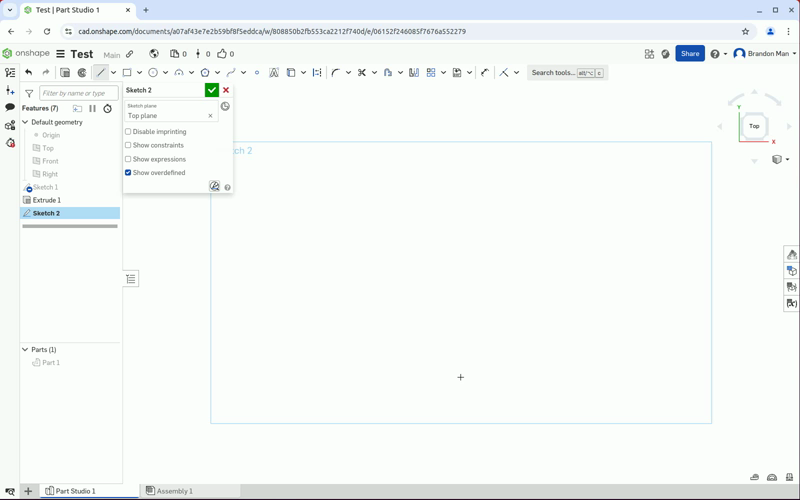
key_down(shift)
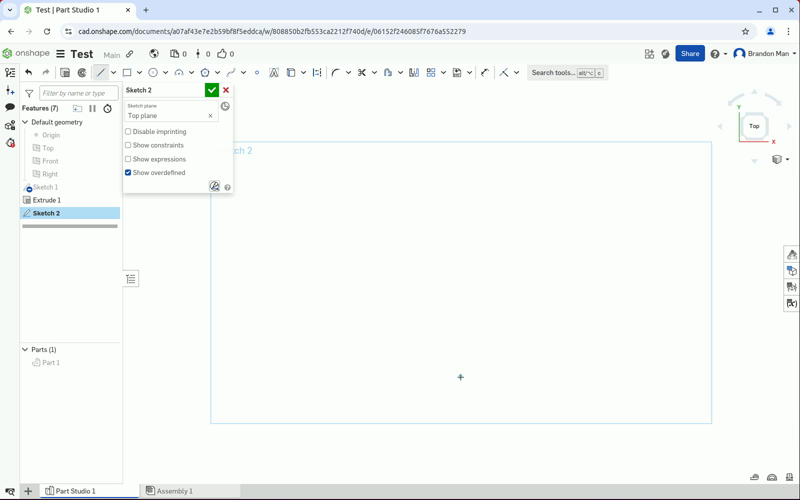
mouse_move(573, 376)
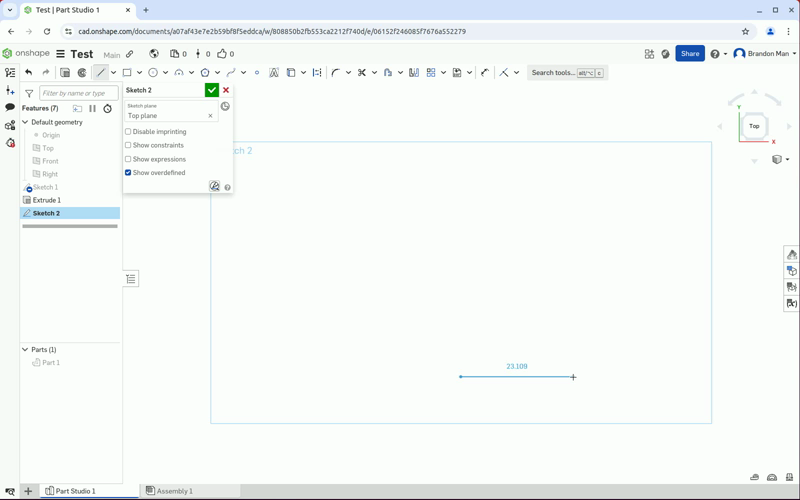
click(573, 376)
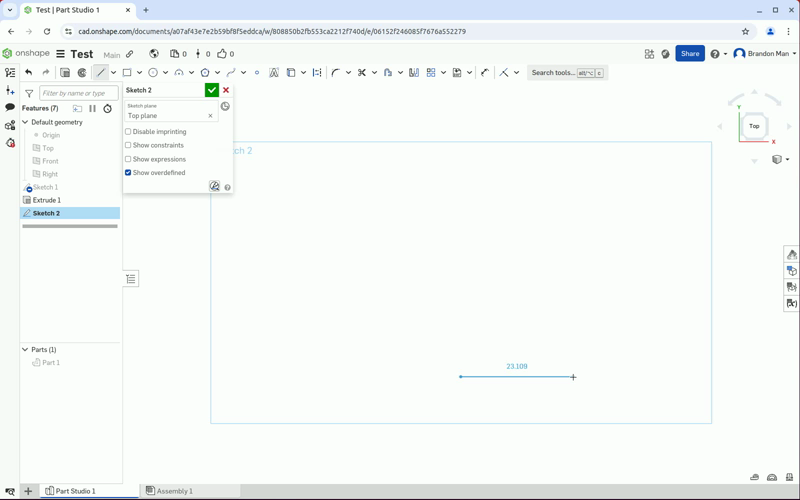
key_up(shift)
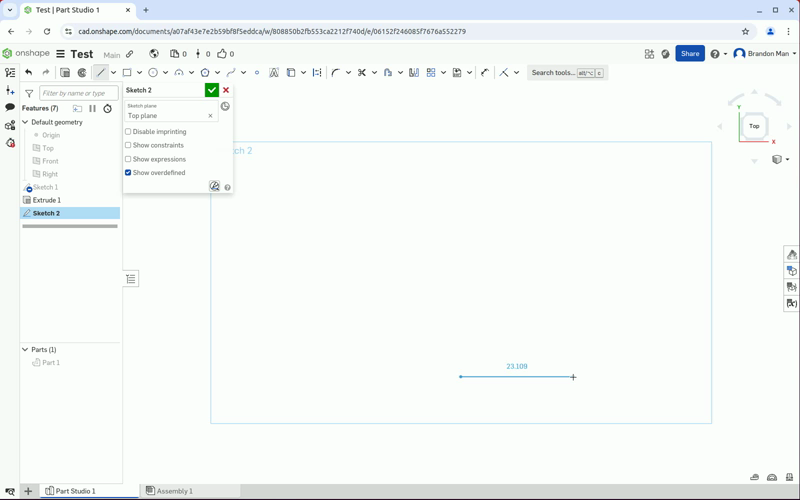
key_down(shift)
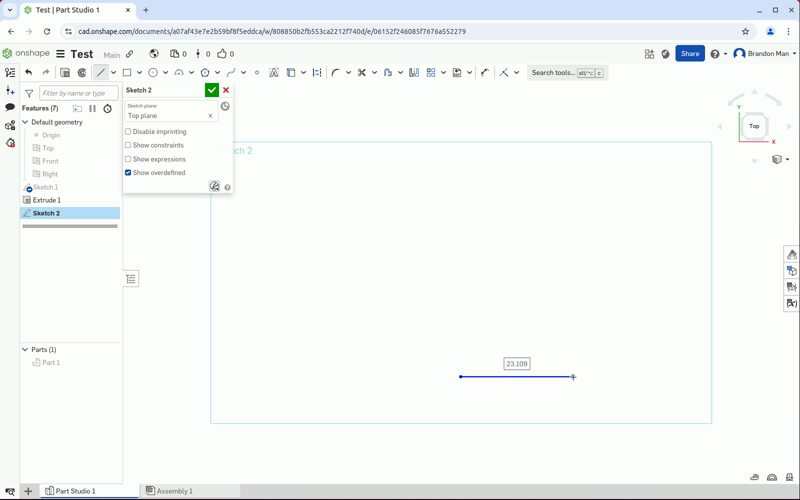
mouse_move(573, 264)
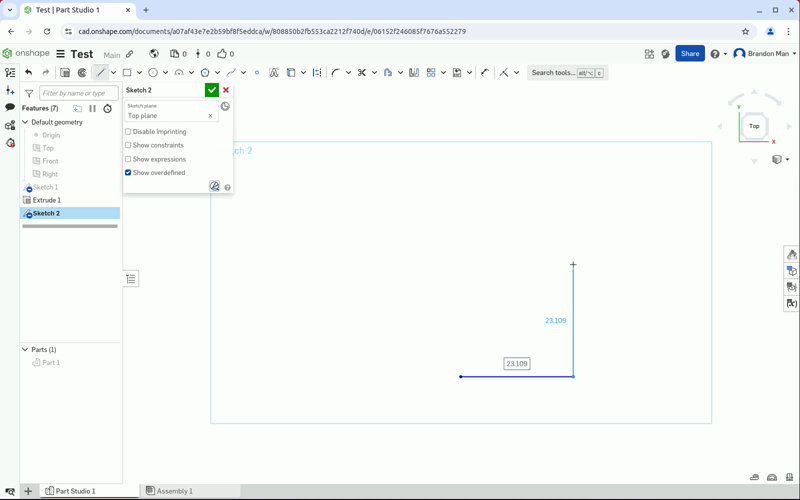
click(573, 264)
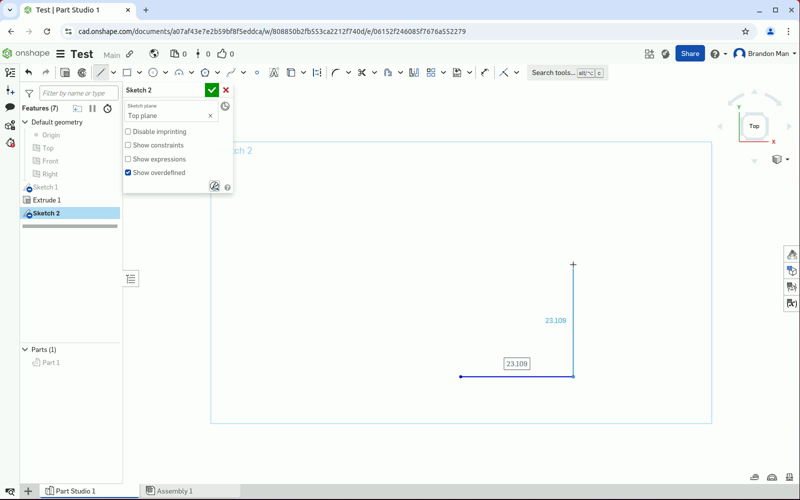
key_up(shift)
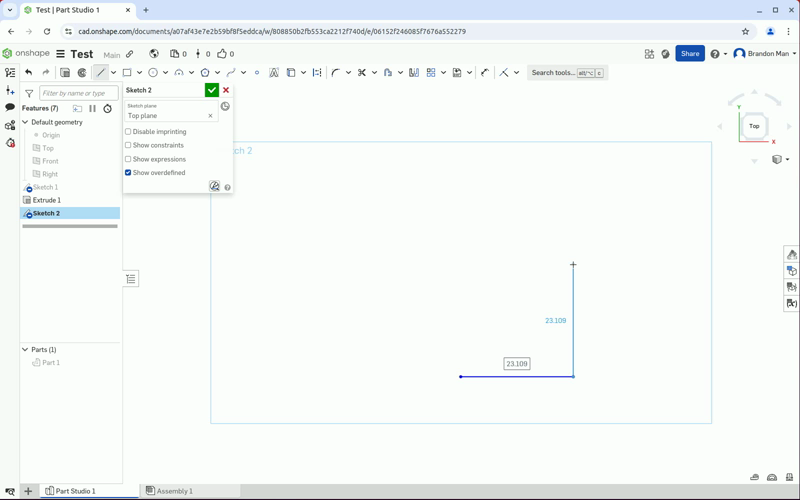
key_down(shift)
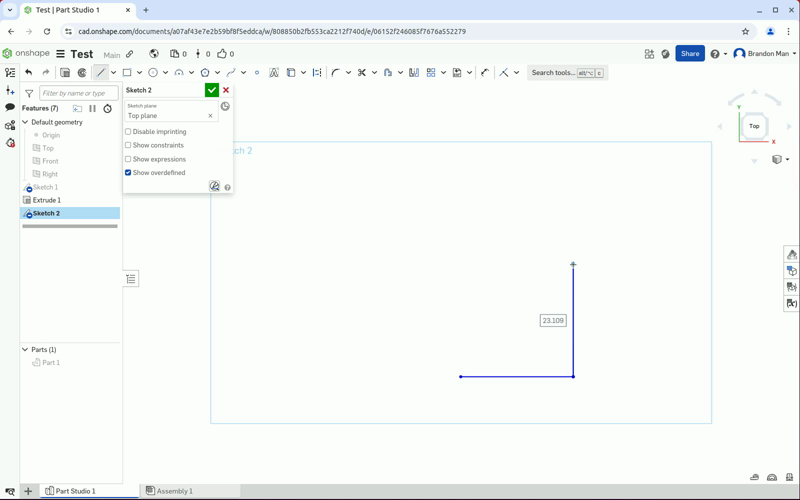
mouse_move(460, 264)
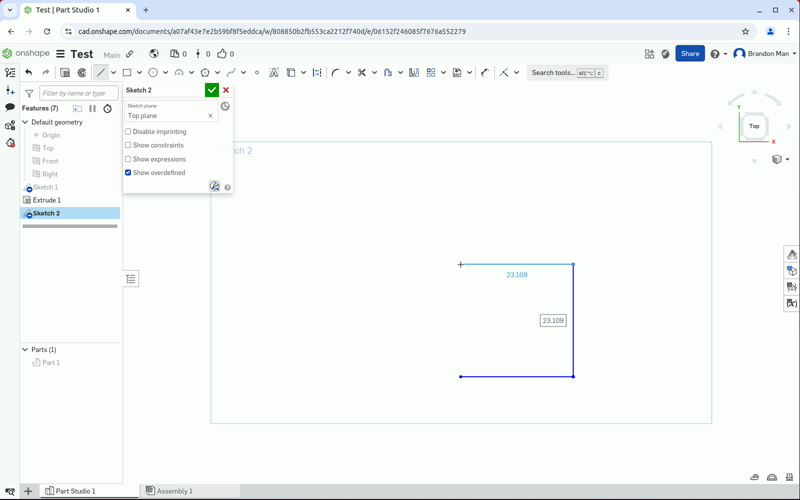
click(460, 264)
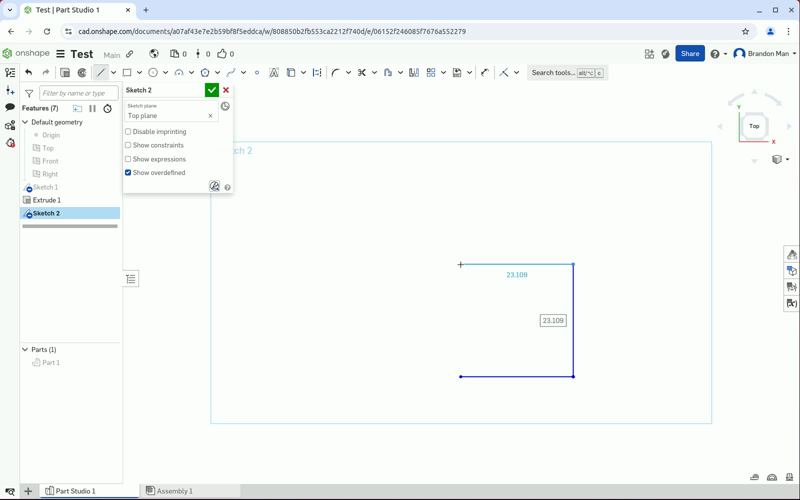
key_up(shift)
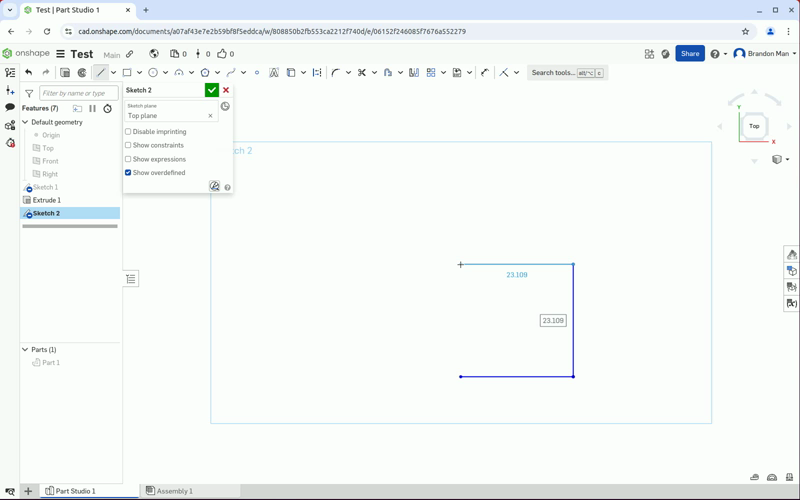
key_down(shift)
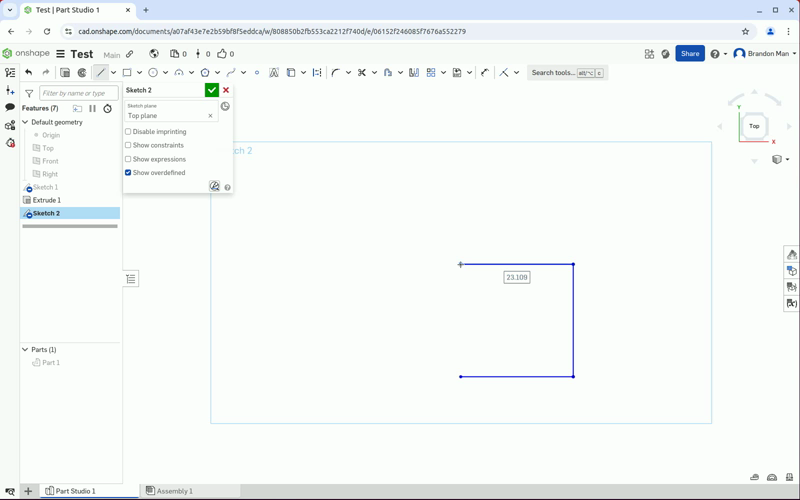
mouse_move(460, 376)
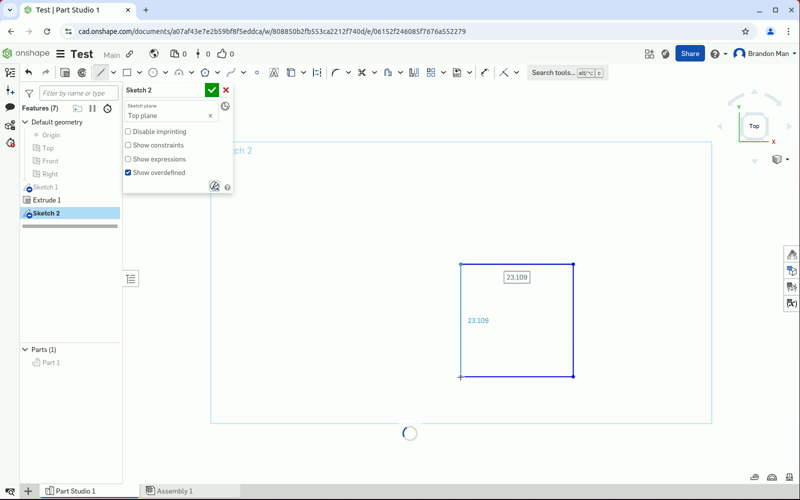
key_up(shift)
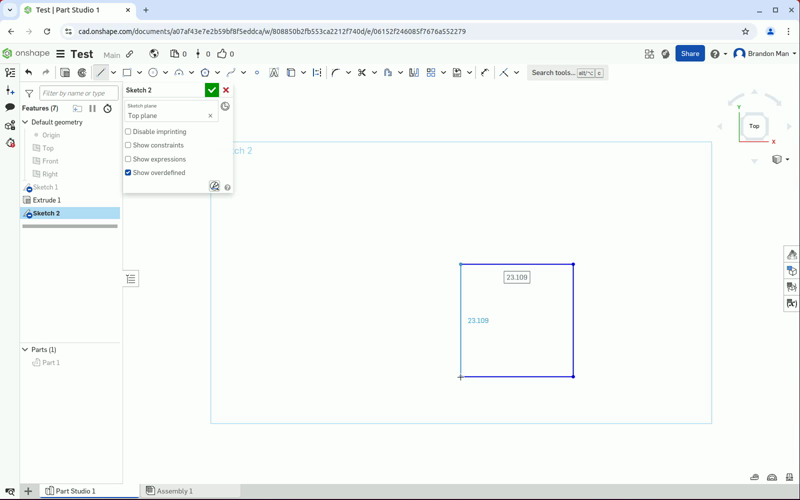
click(460, 376)
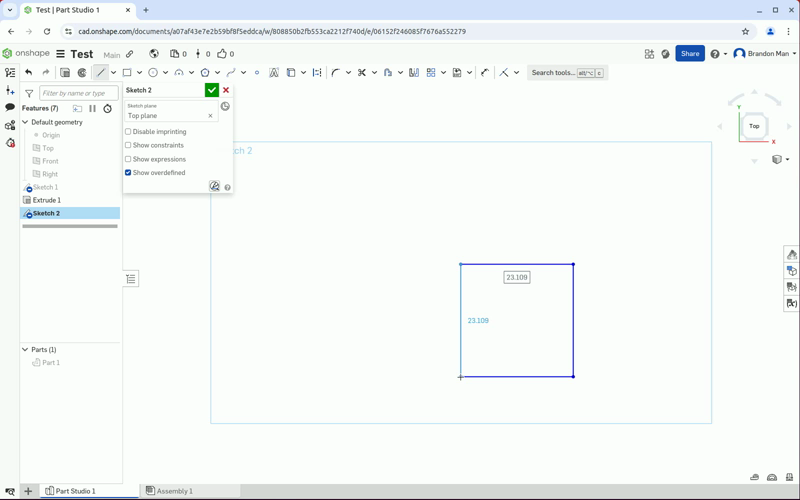
key(esc)
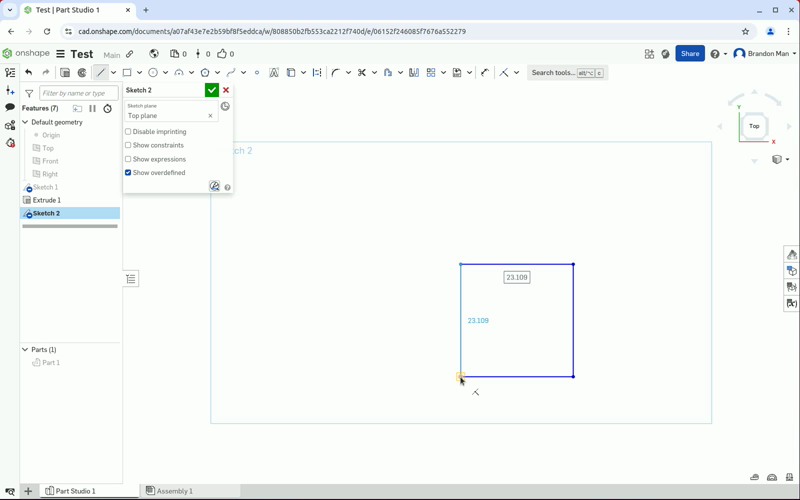
key(l)
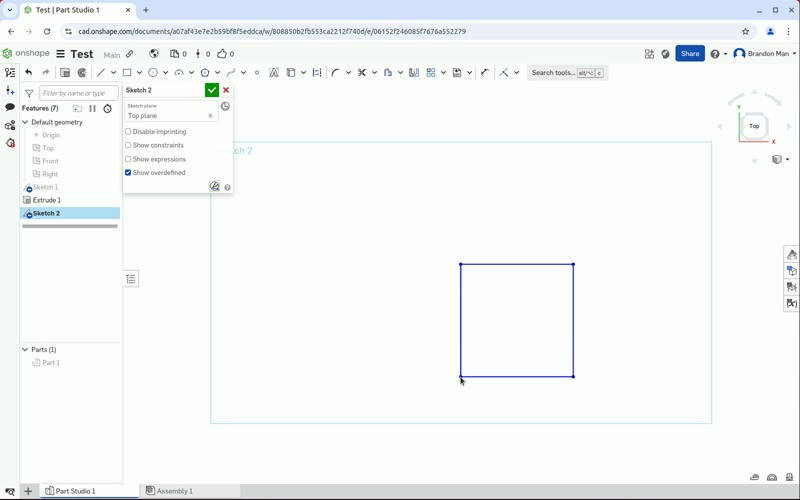
key_down(shift)
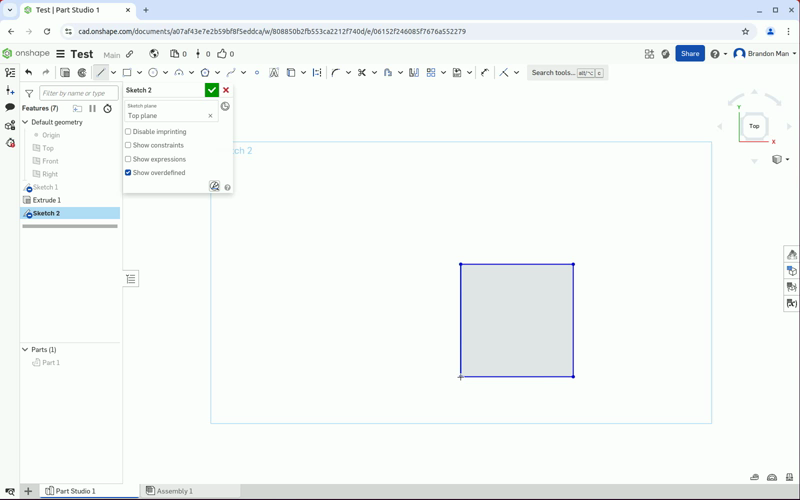
mouse_move(495, 332)
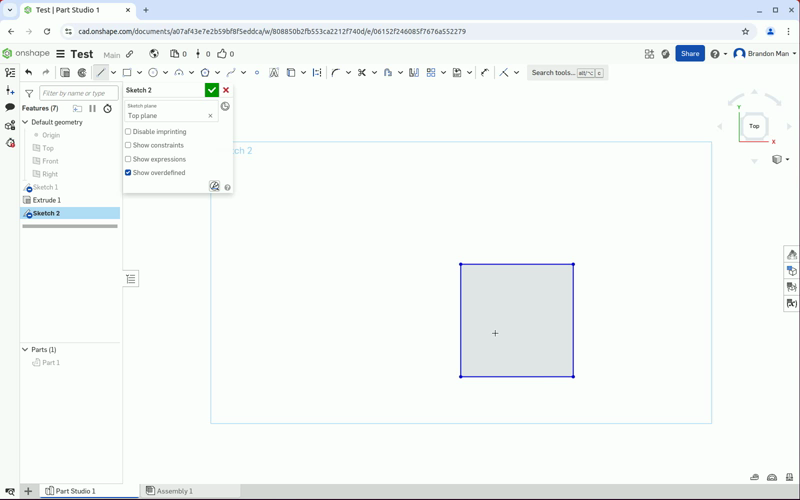
click(495, 332)
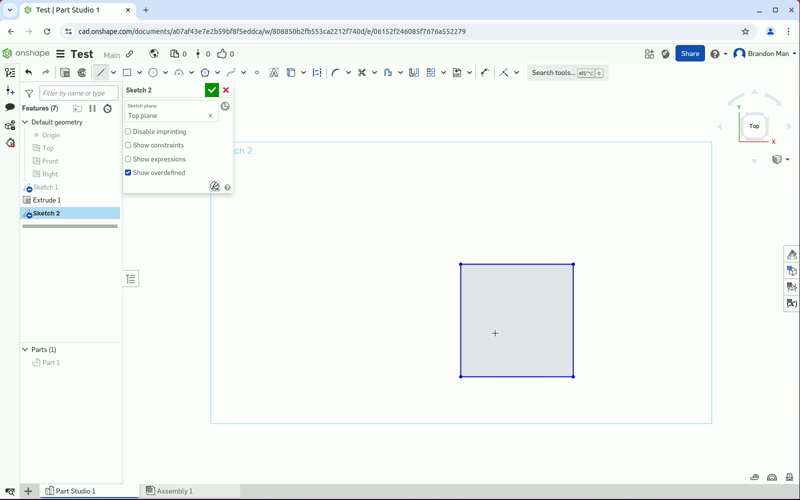
key_up(shift)
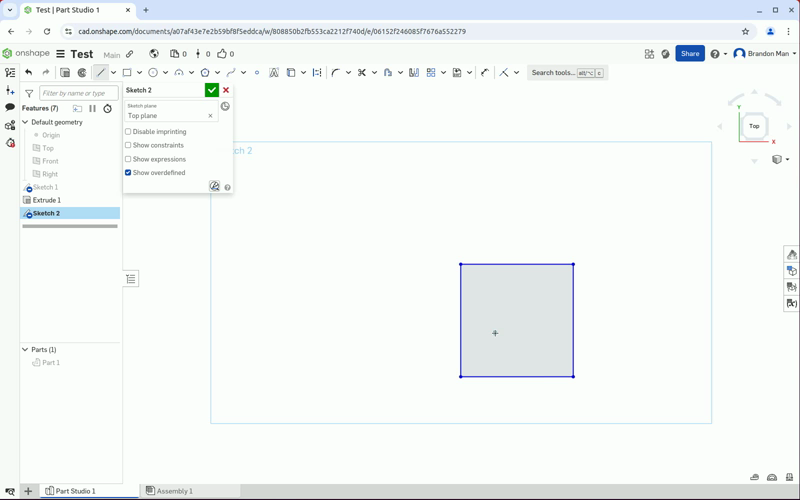
key_down(shift)
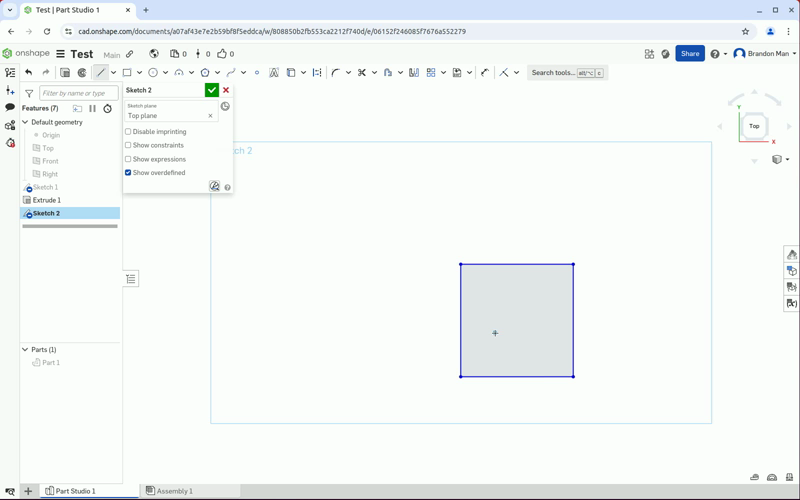
mouse_move(525, 332)
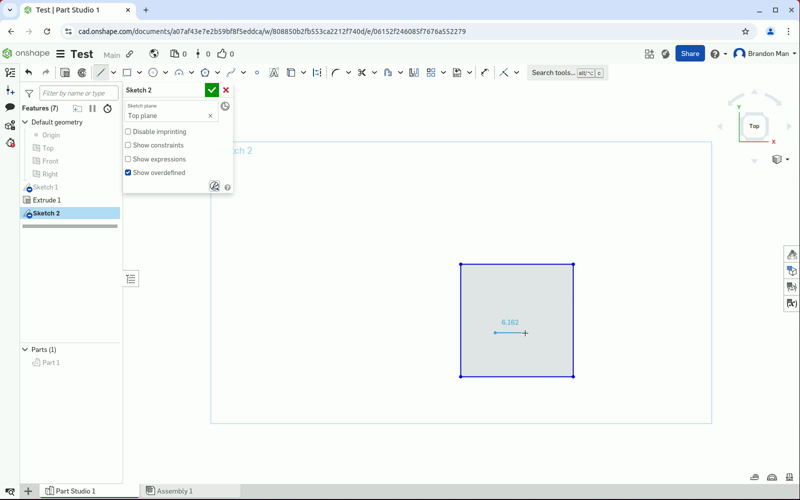
mouse_move(518, 343)
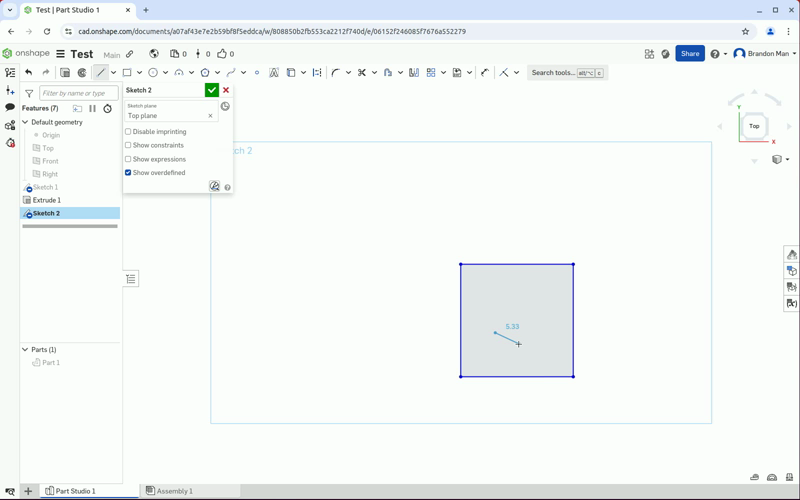
click(518, 343)
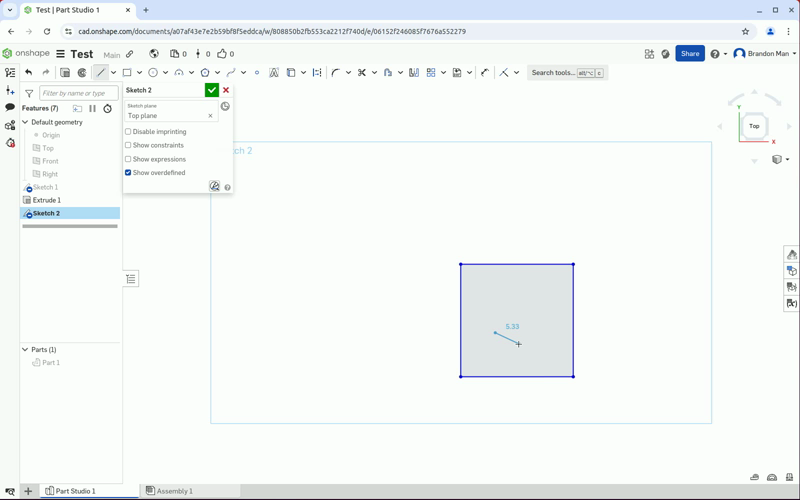
key_up(shift)
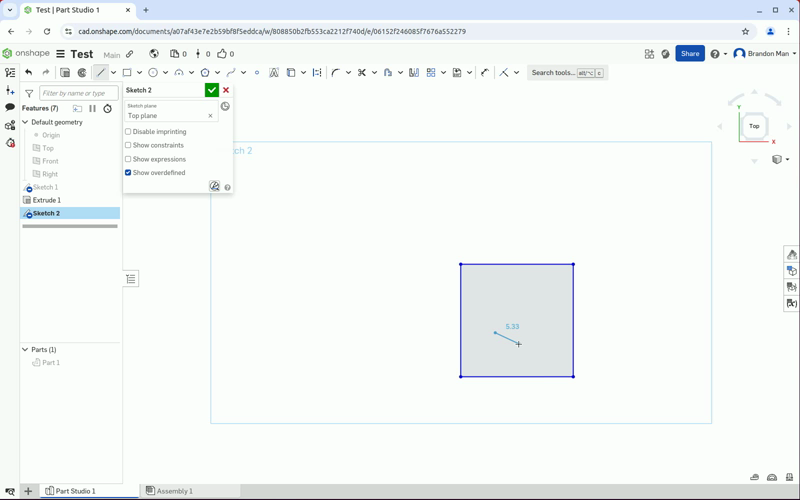
key_down(shift)
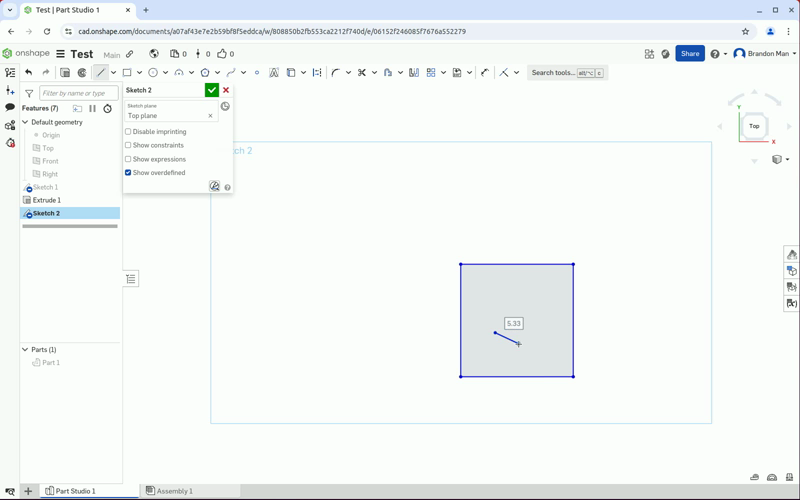
mouse_move(548, 343)
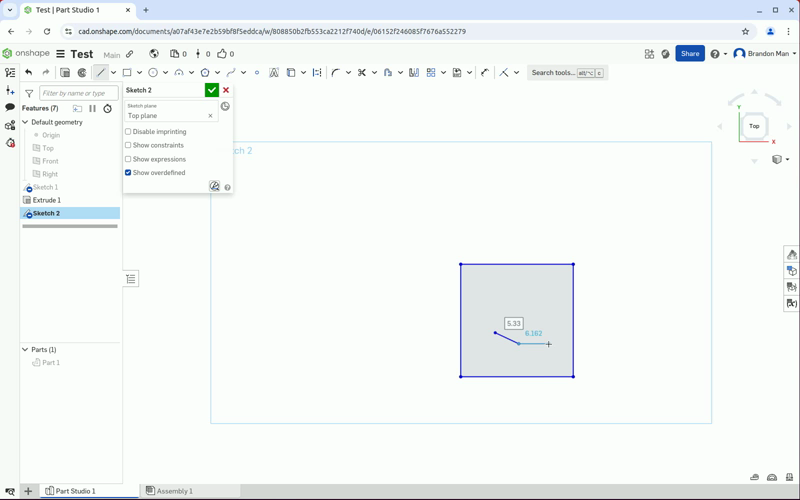
mouse_move(536, 324)
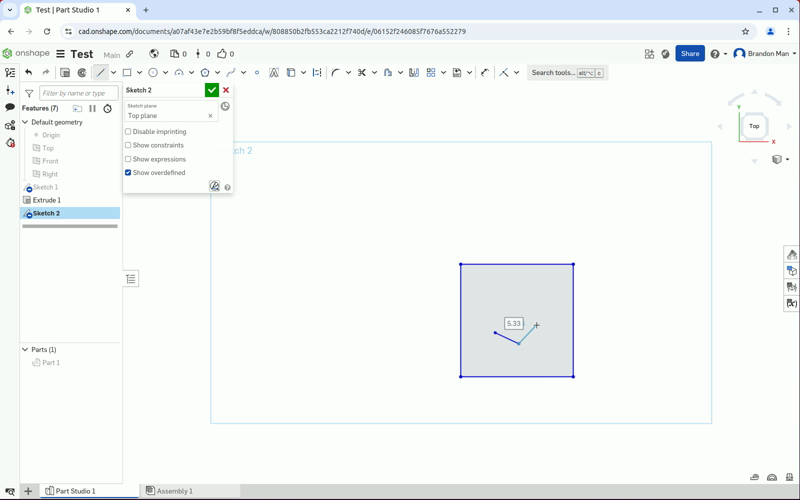
click(536, 324)
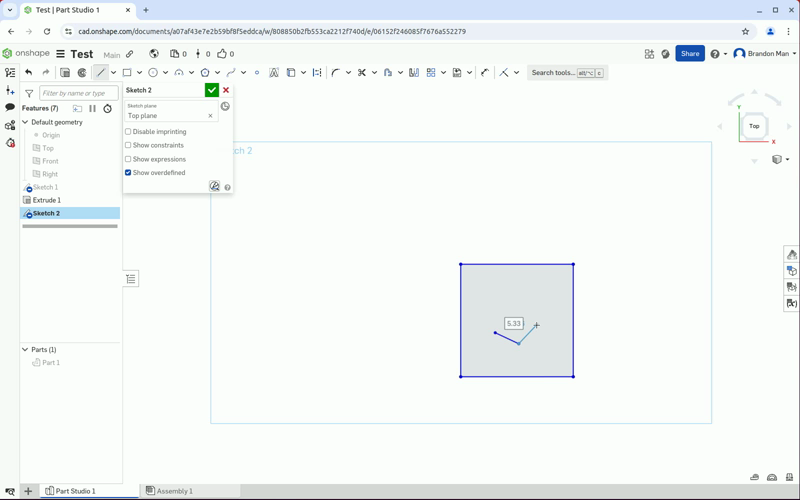
key_up(shift)
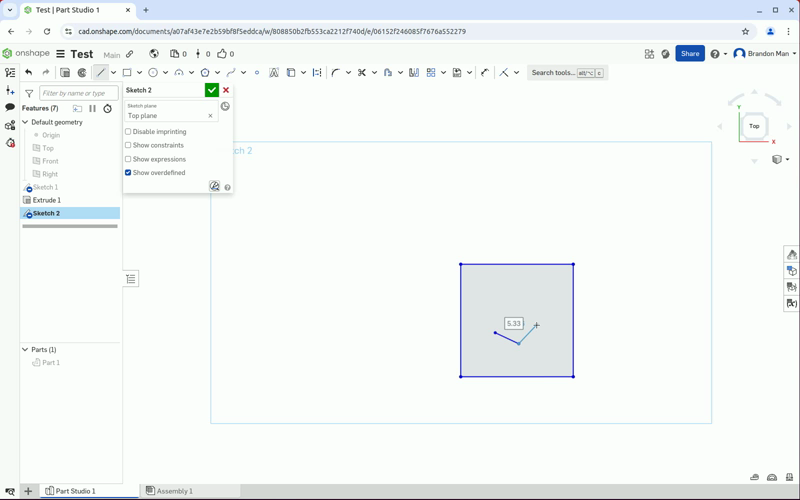
key_down(shift)
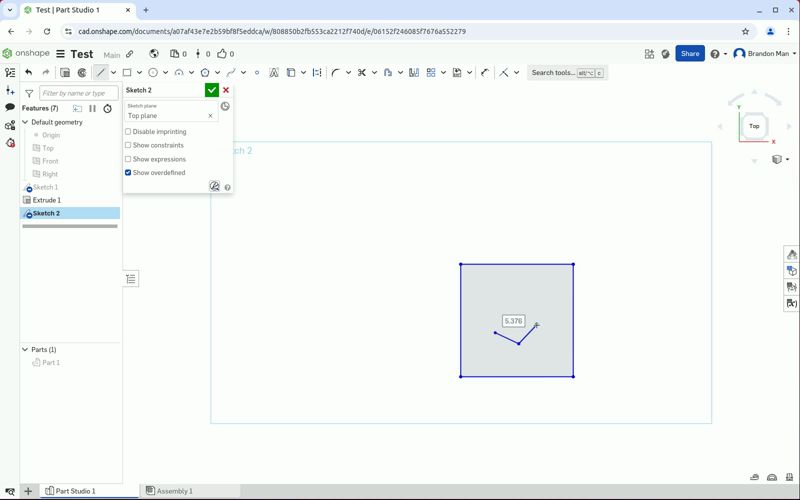
mouse_move(566, 324)
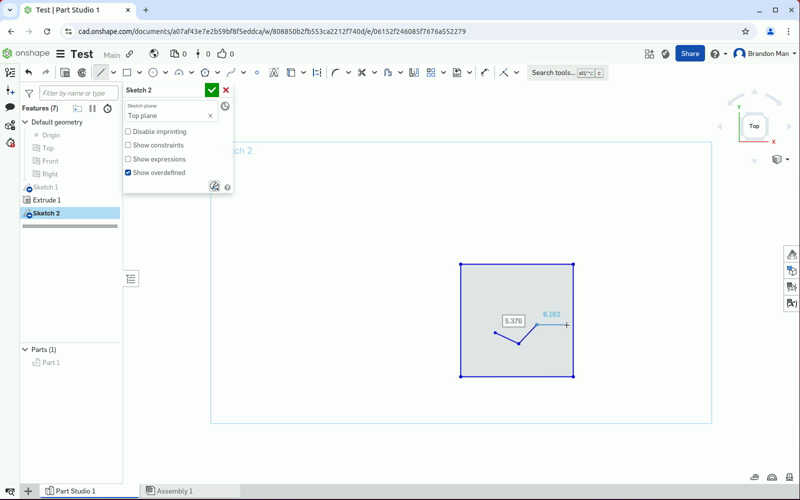
mouse_move(523, 302)
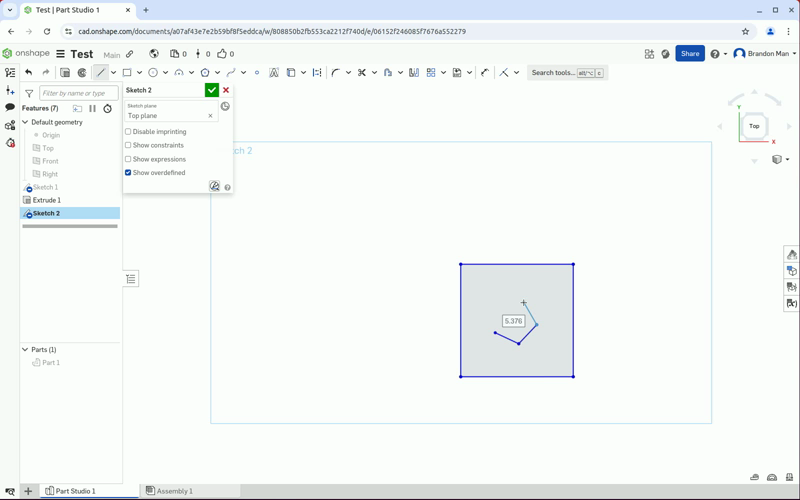
click(523, 302)
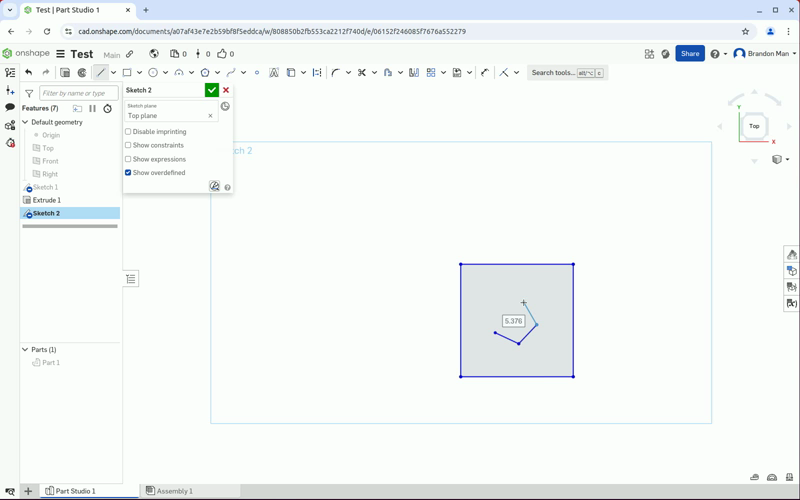
key_up(shift)
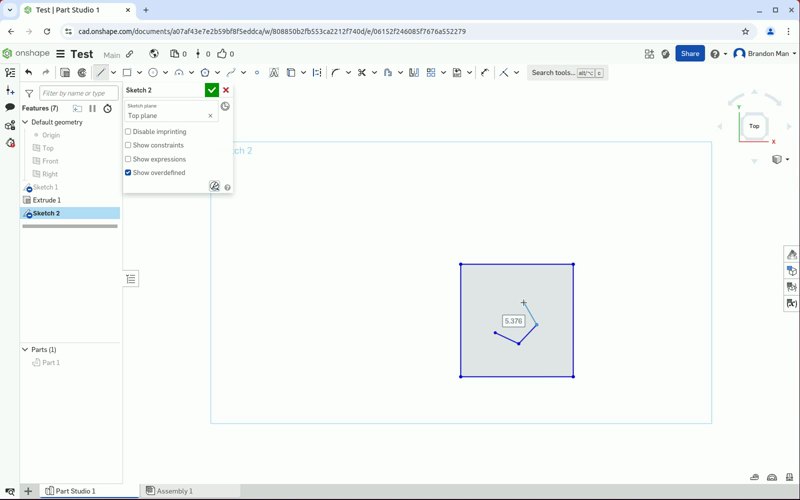
key_down(shift)
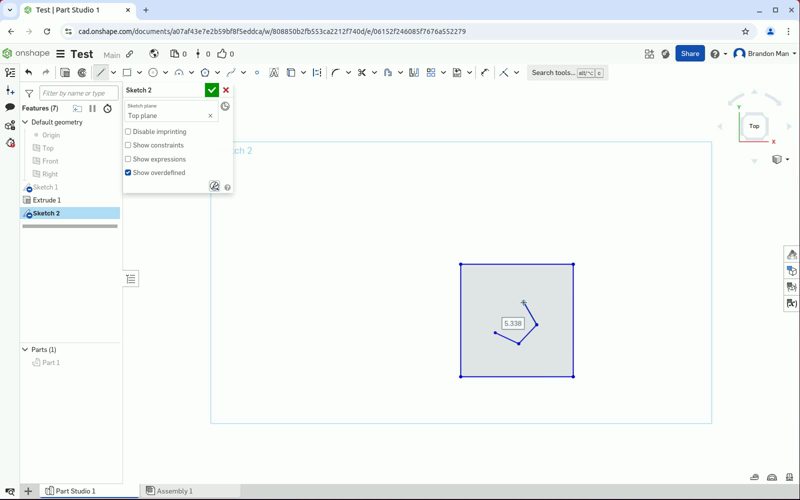
mouse_move(553, 302)
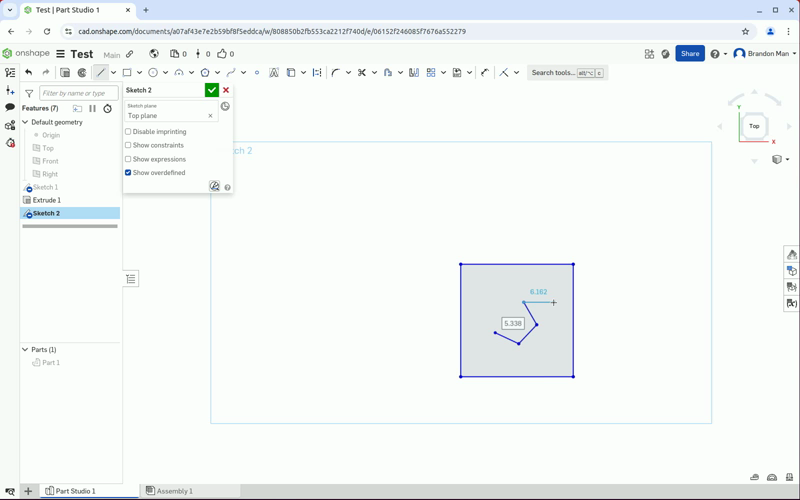
mouse_move(498, 306)
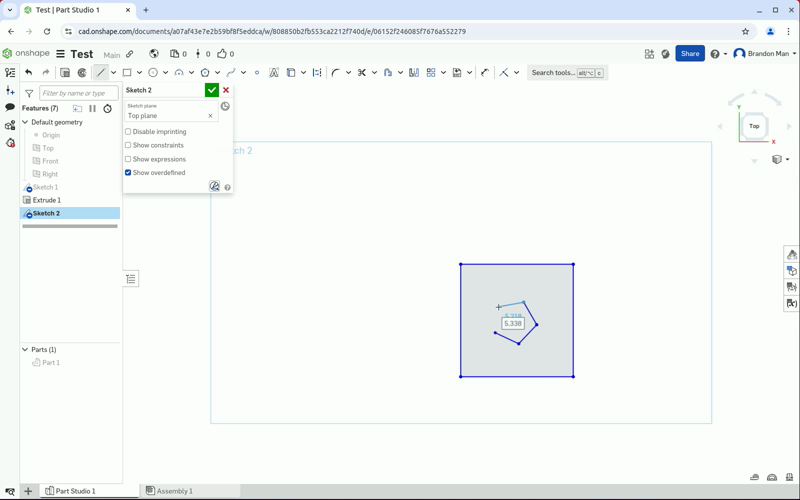
click(498, 306)
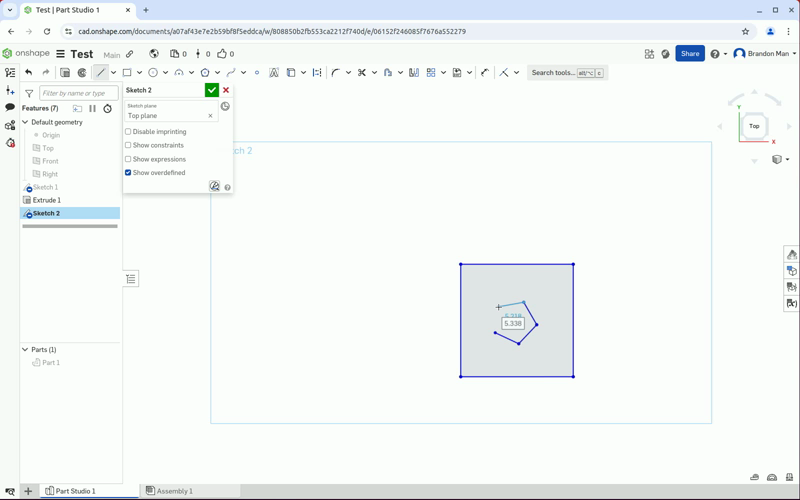
key_up(shift)
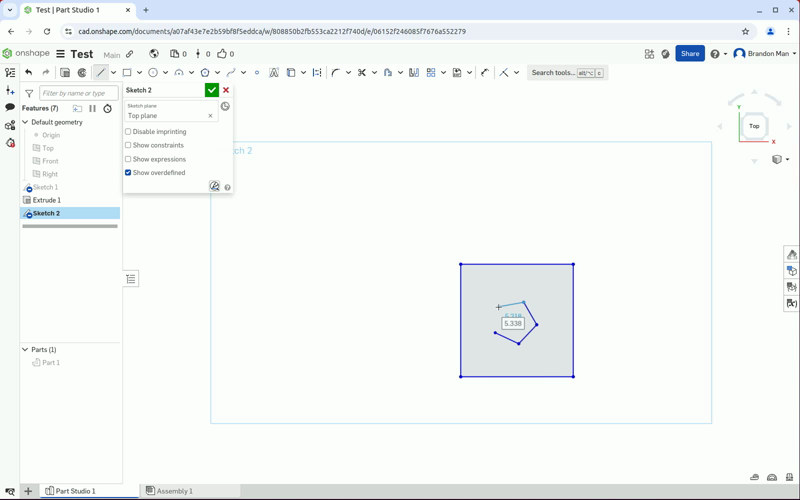
mouse_move(528, 306)
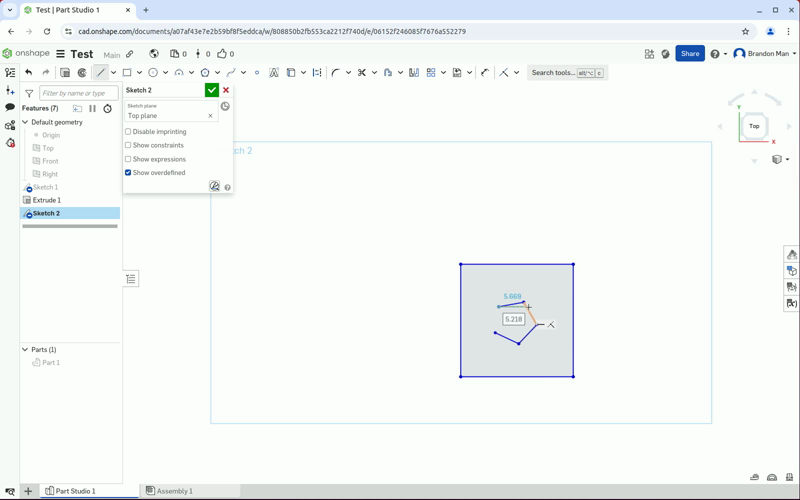
key_down(shift)
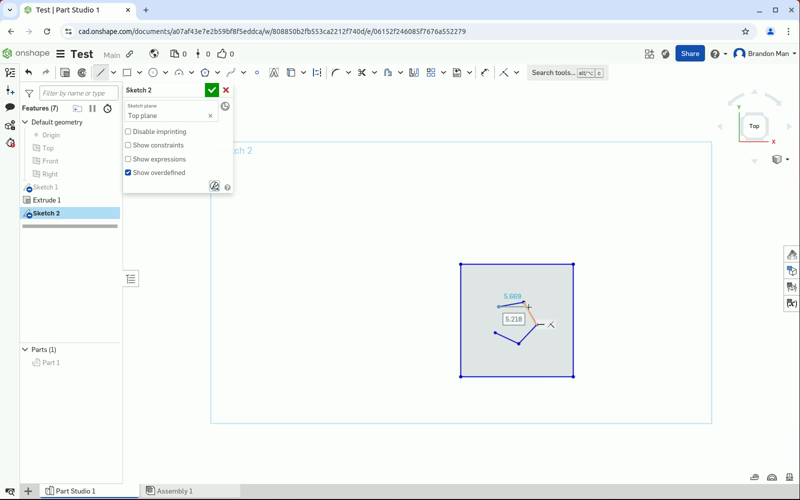
mouse_move(495, 332)
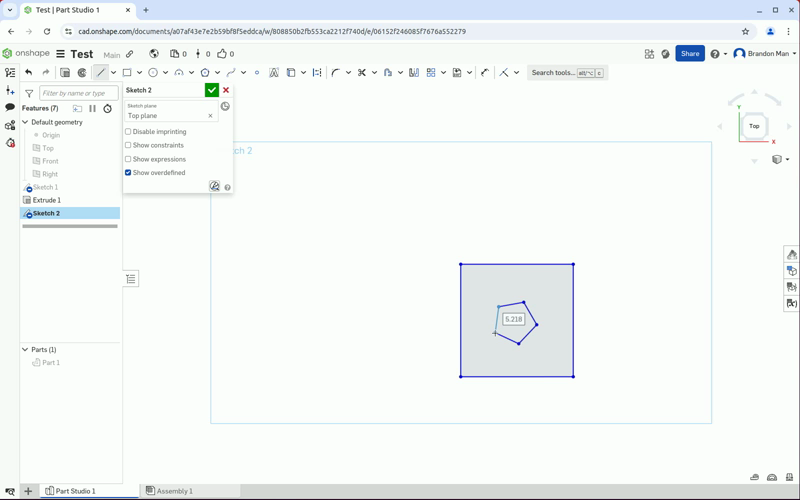
key_up(shift)
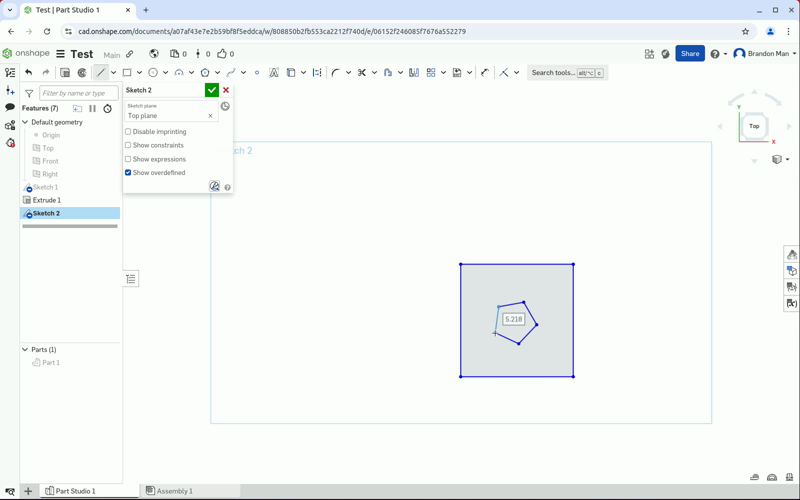
click(495, 332)
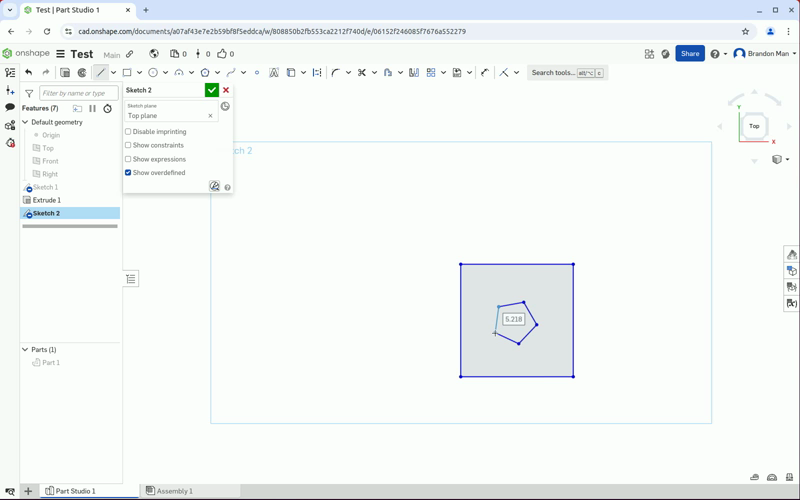
key(esc)
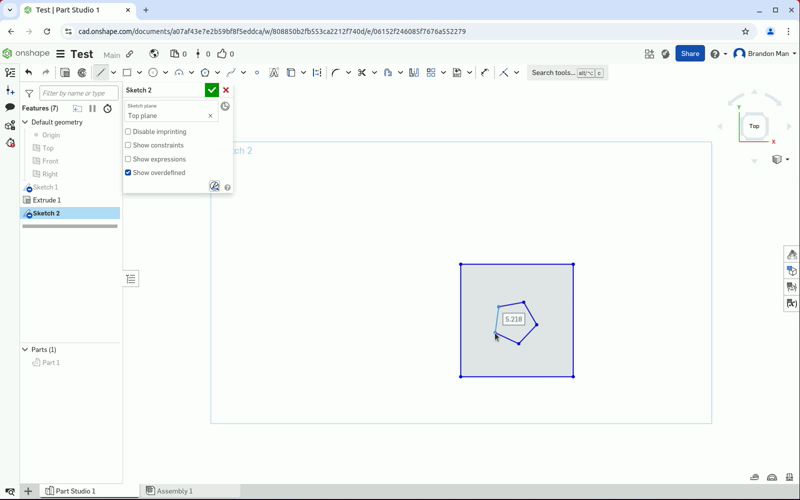
key(l)
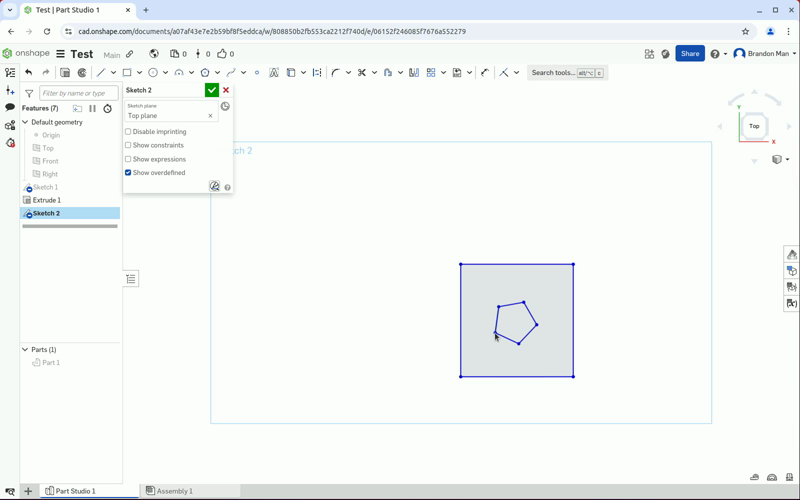
key_down(shift)
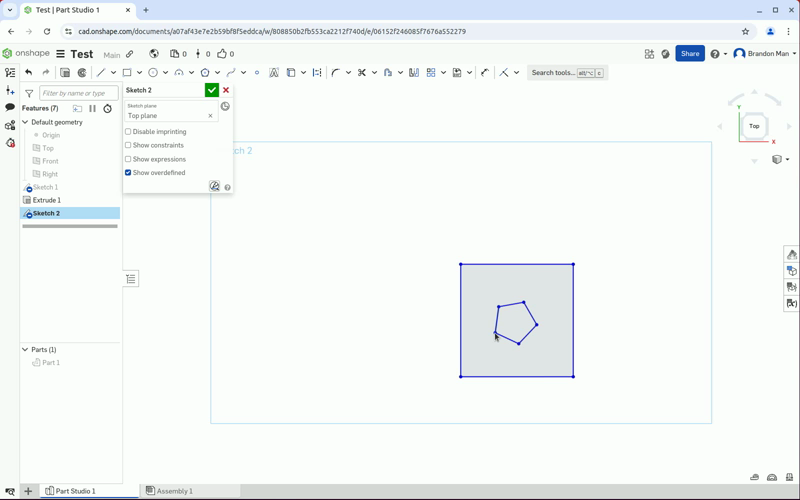
mouse_move(537, 299)
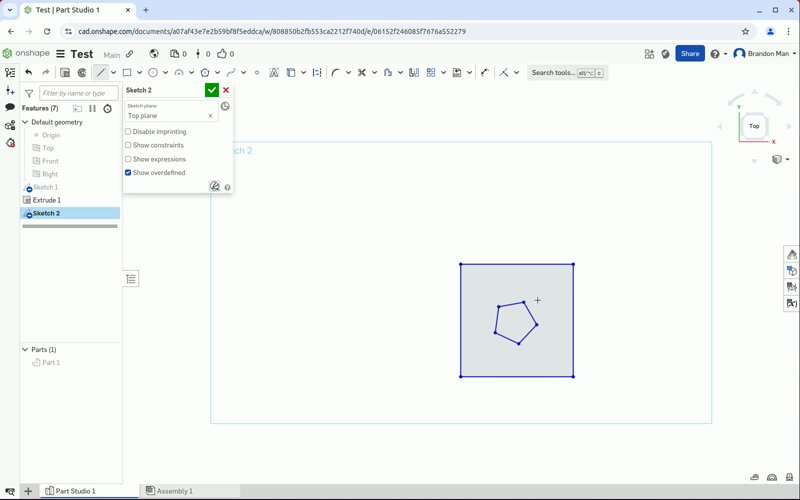
click(537, 299)
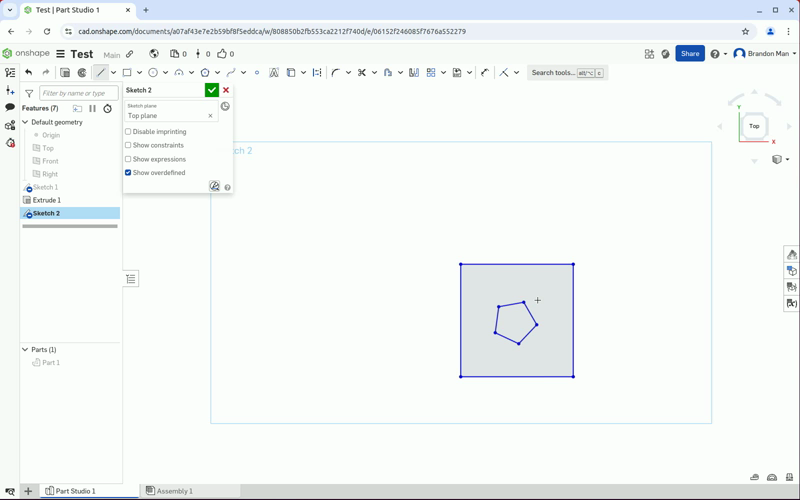
key_up(shift)
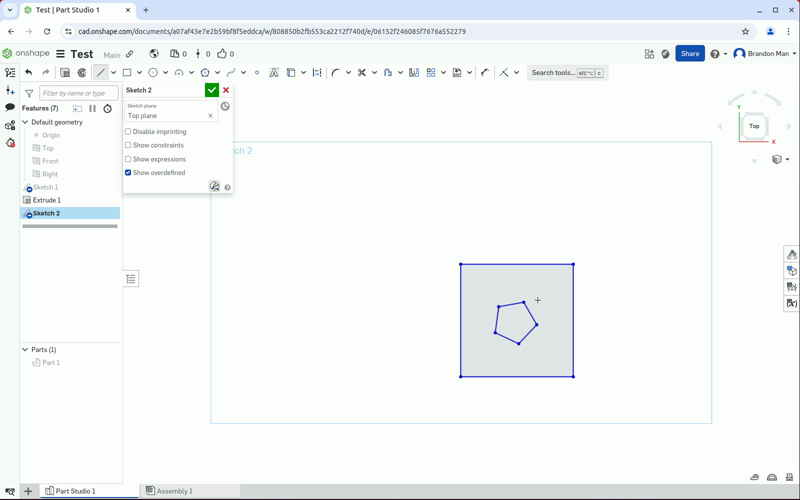
key_down(shift)
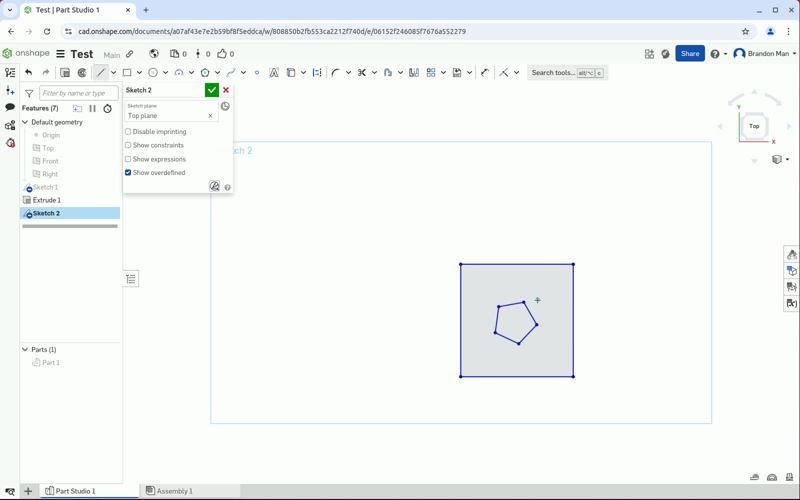
mouse_move(567, 299)
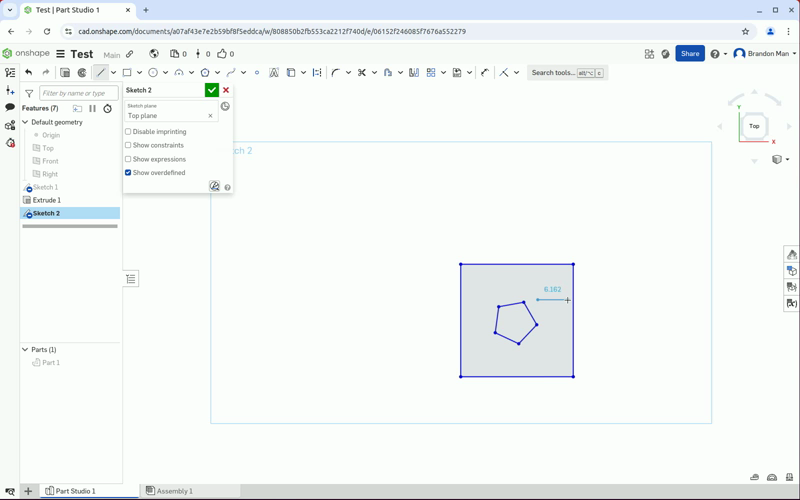
mouse_move(568, 284)
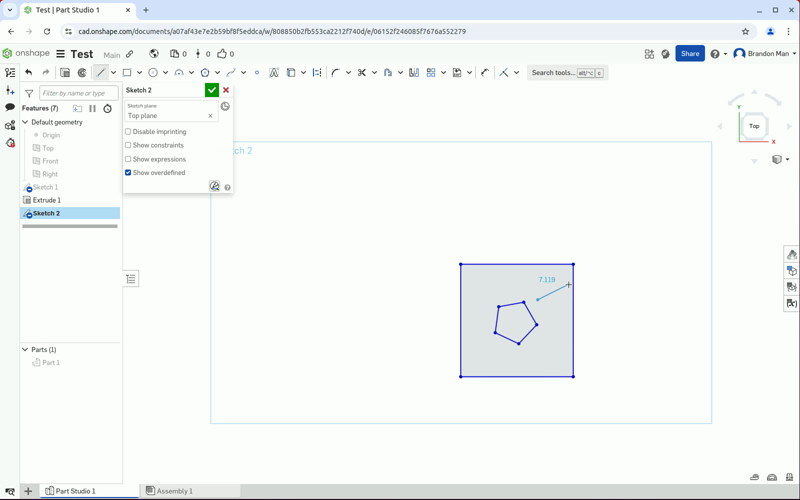
click(568, 284)
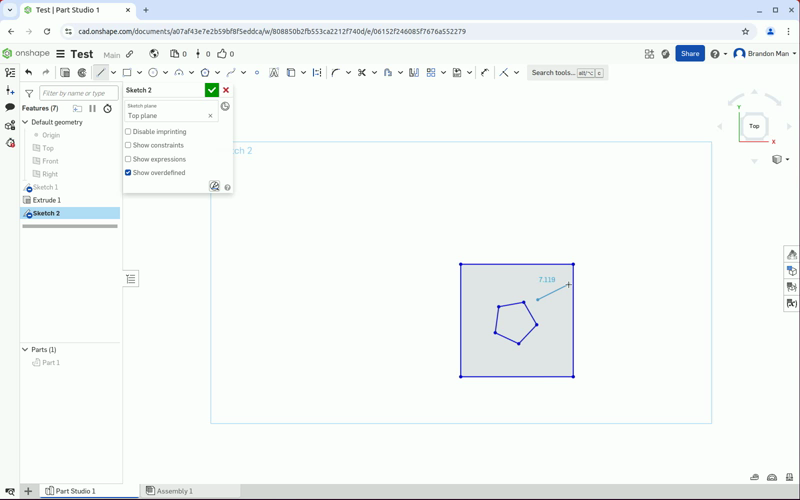
key_up(shift)
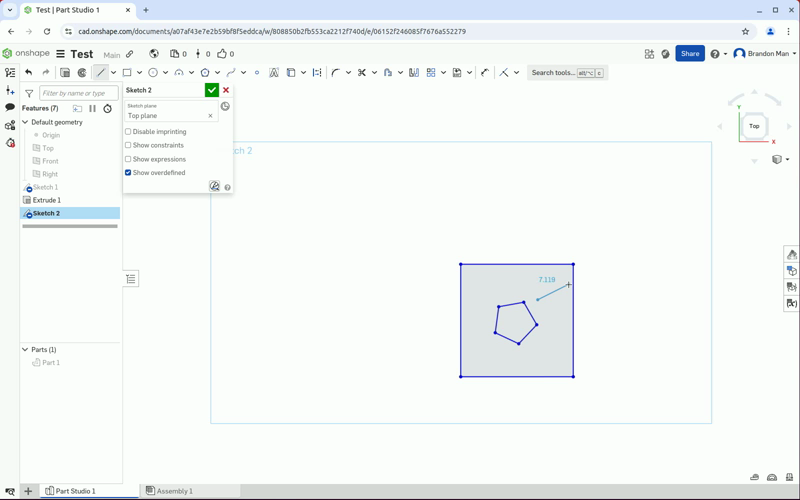
key_down(shift)
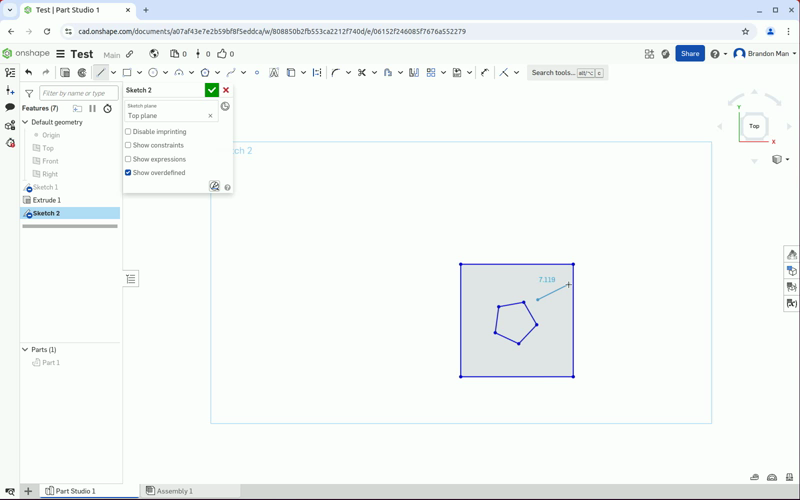
mouse_move(589, 284)
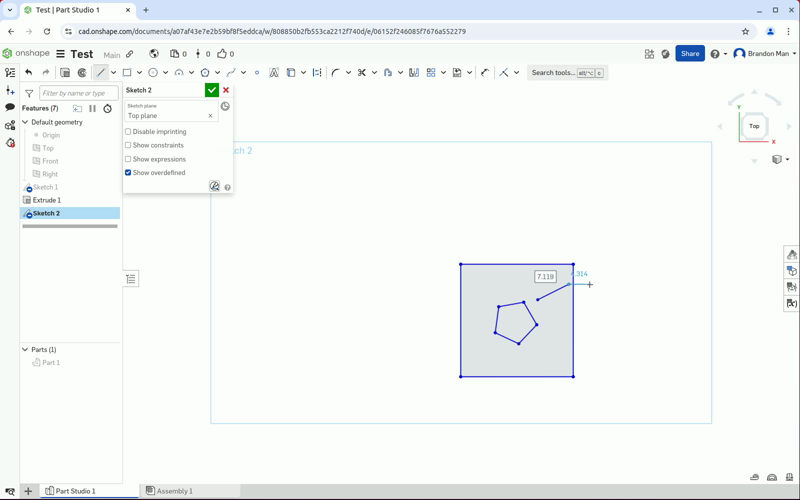
mouse_move(540, 265)
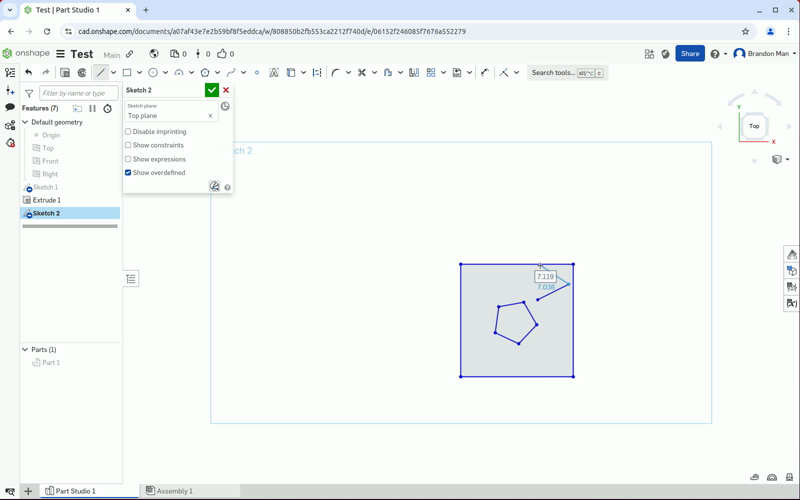
click(540, 265)
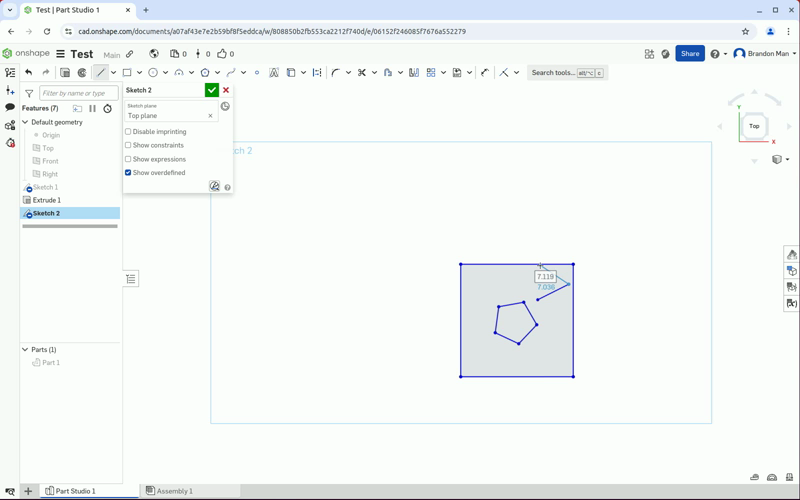
key_up(shift)
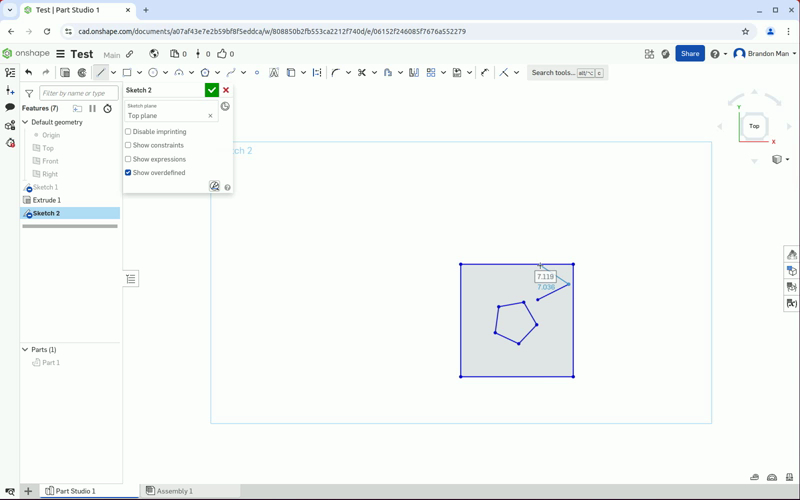
mouse_move(570, 265)
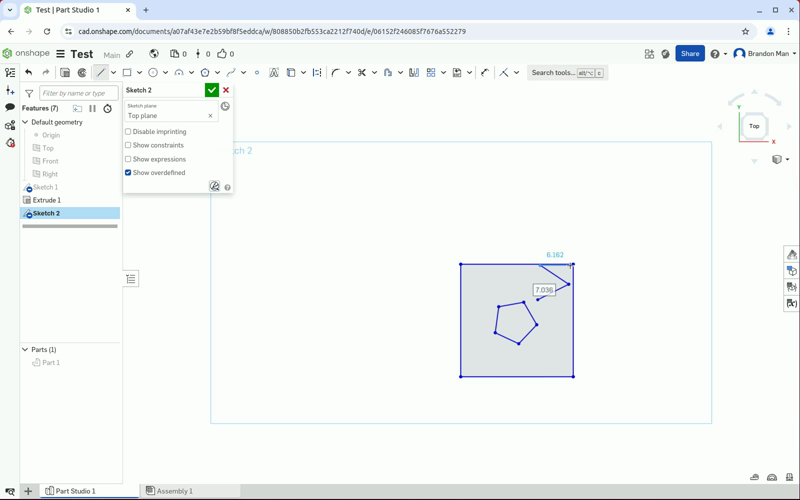
key_down(shift)
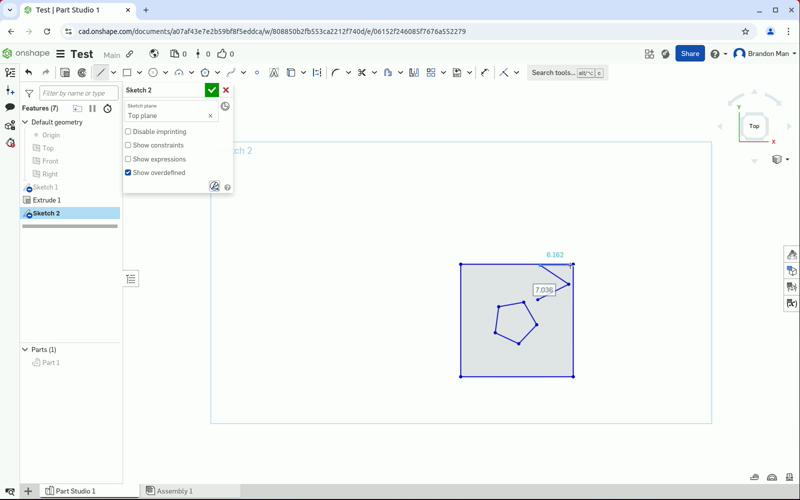
mouse_move(537, 299)
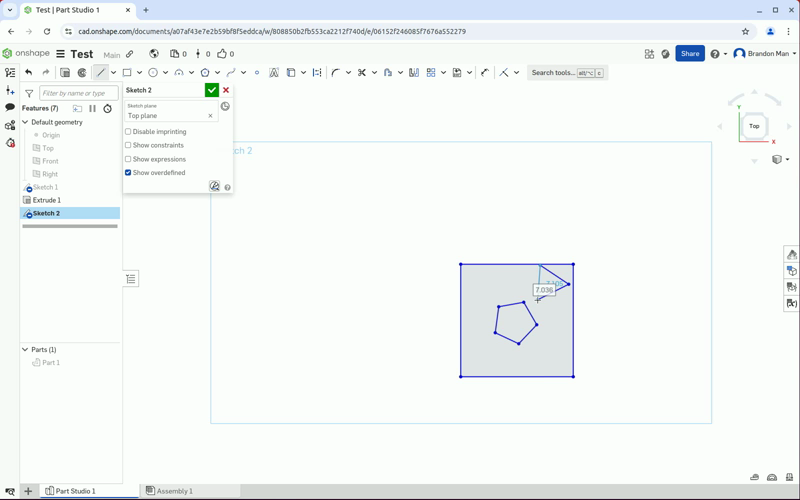
key_up(shift)
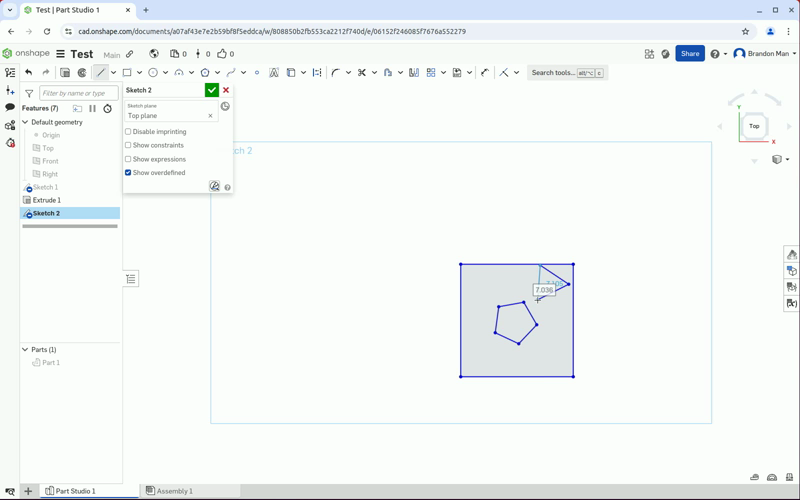
click(537, 299)
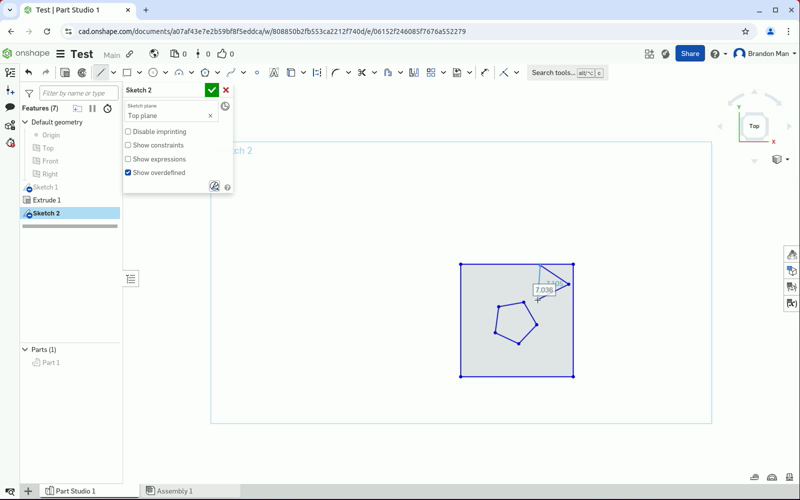
key(esc)
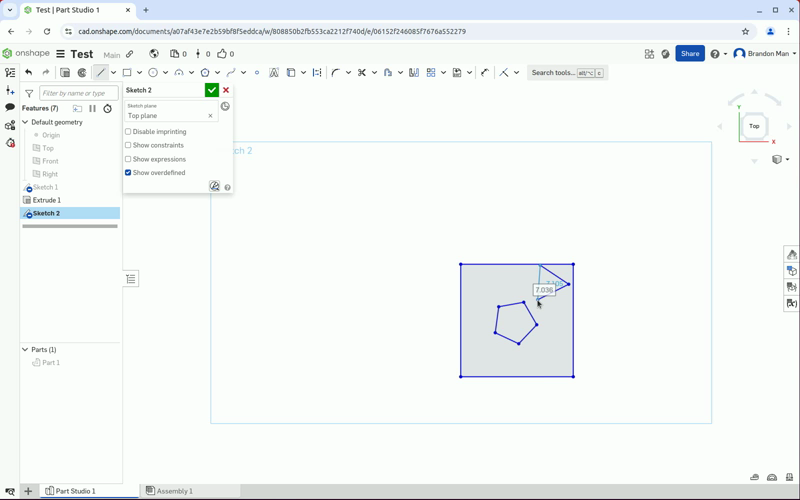
mouse_move(494, 274)
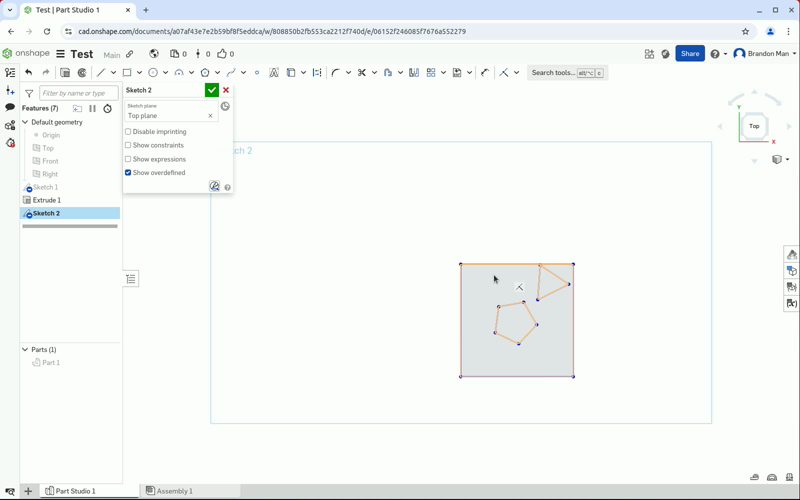
click(494, 274)
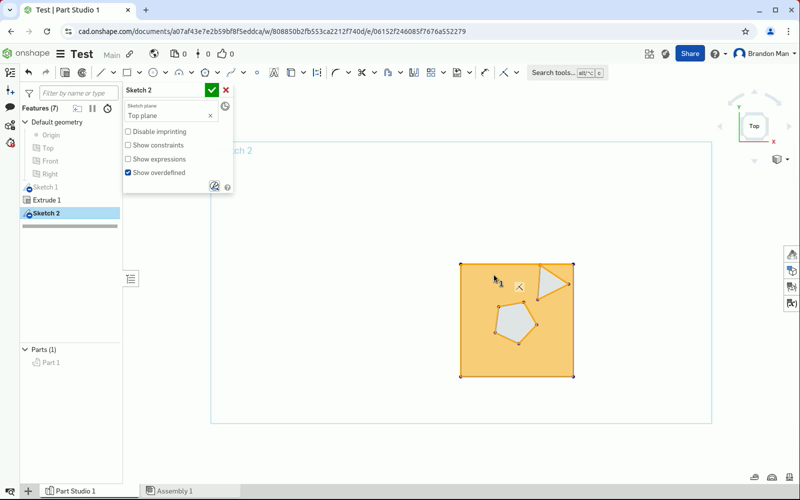
mouse_move(73, 352)
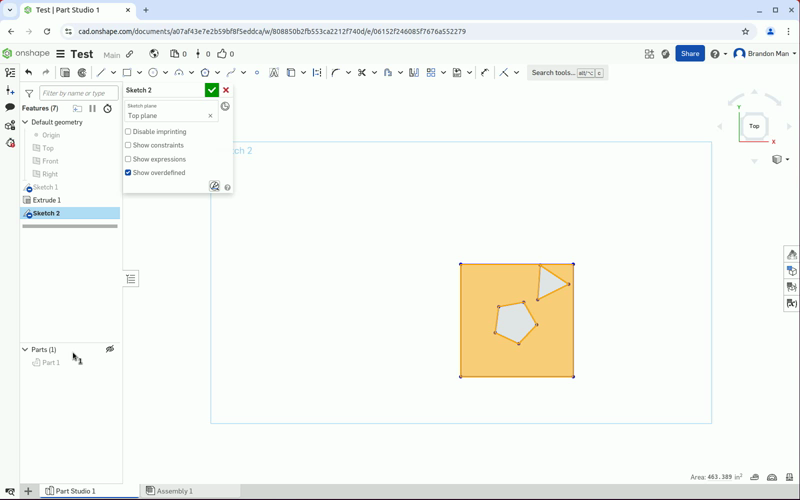
key(shift+y)
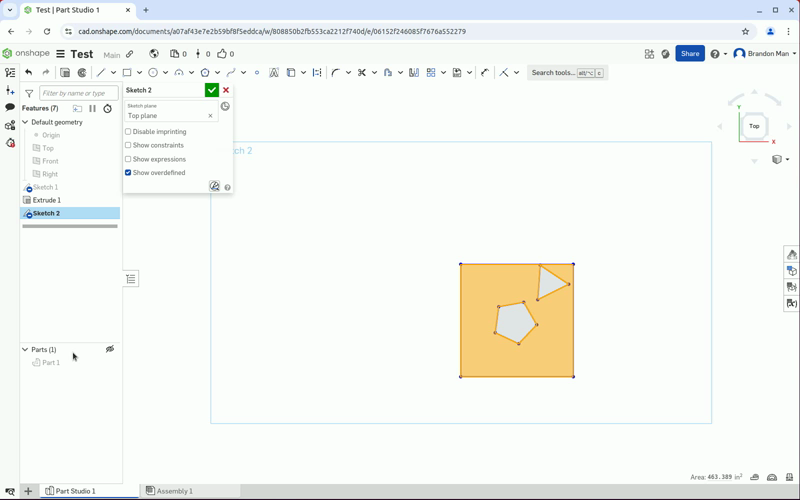
key(shift+e)
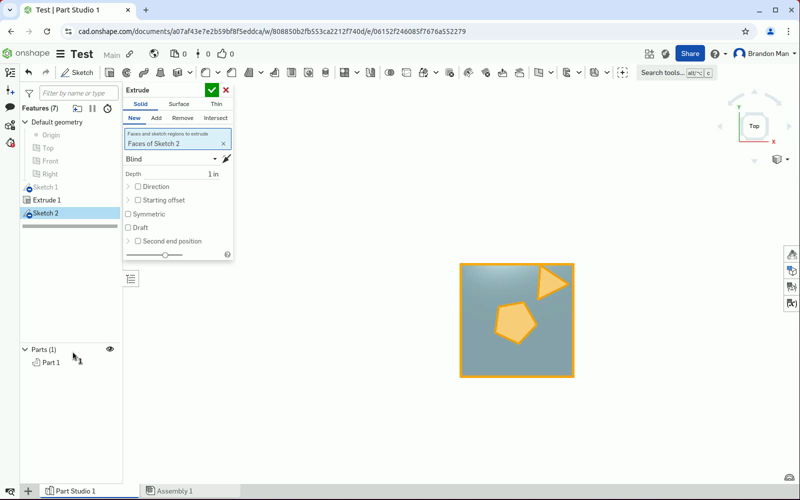
mouse_move(143, 106)
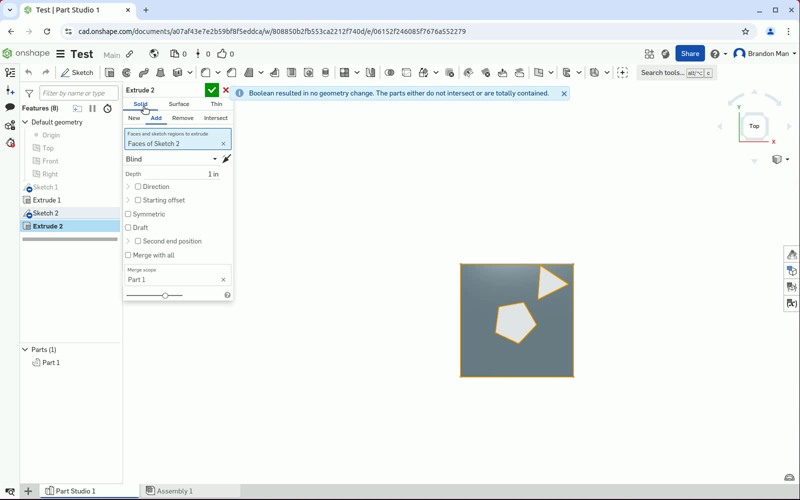
click(143, 106)
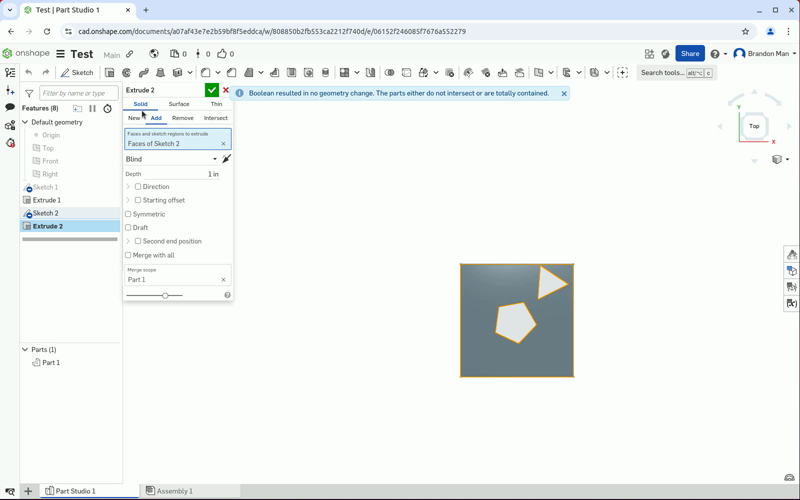
mouse_move(137, 120)
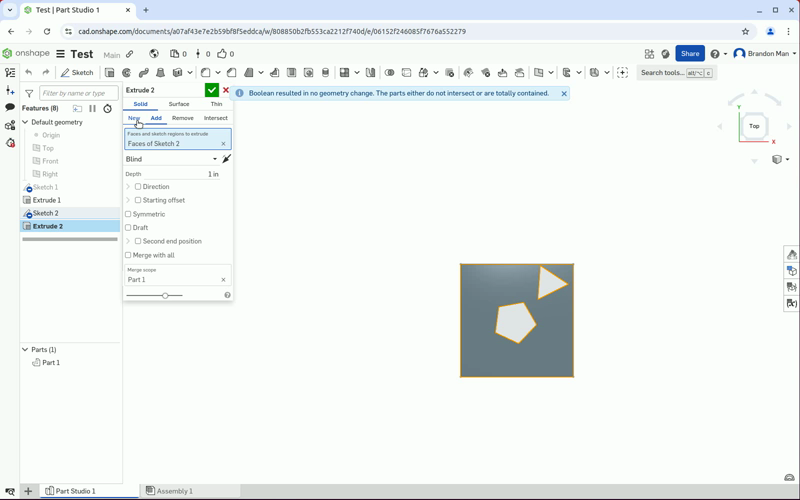
click(137, 120)
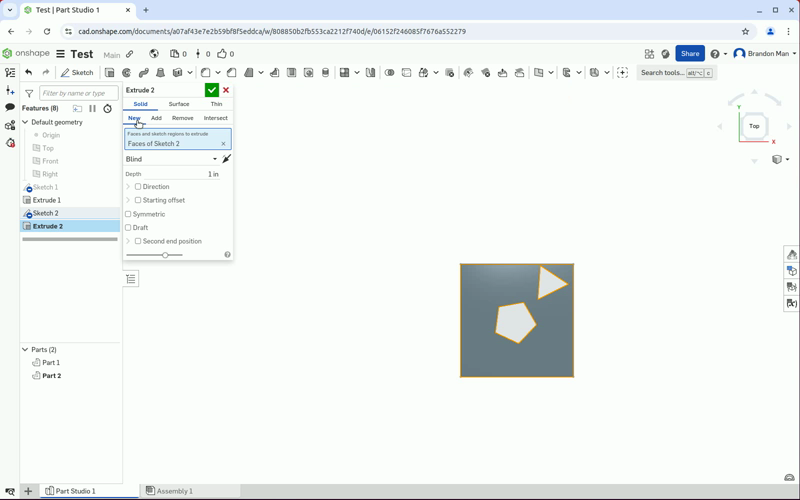
key(tab, 4)
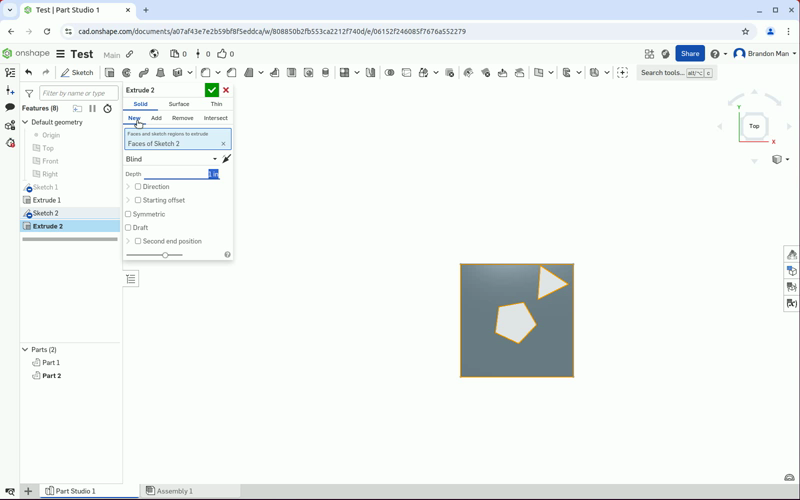
text(11.554)
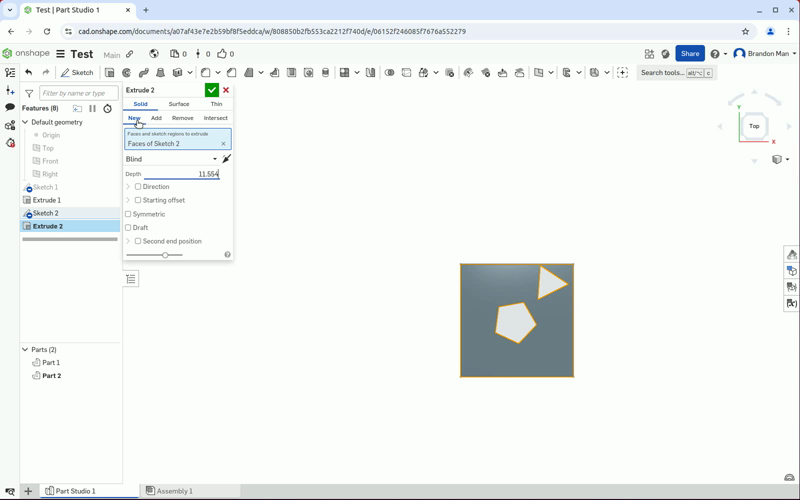
key(enter)
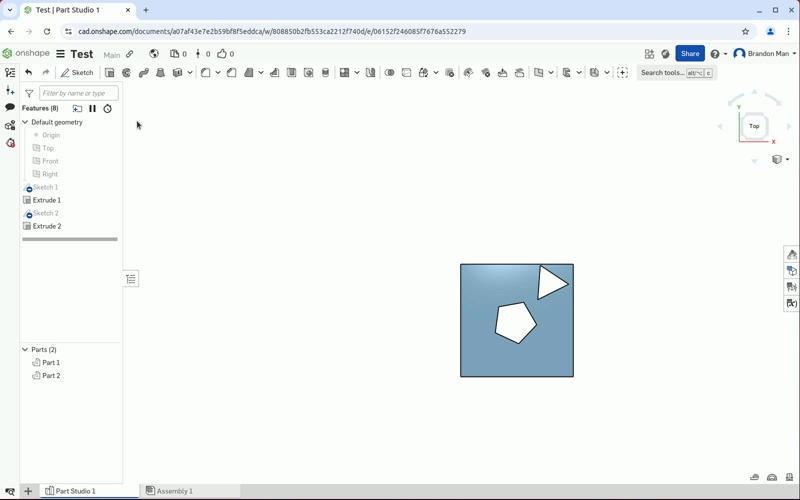
key(shift+h)
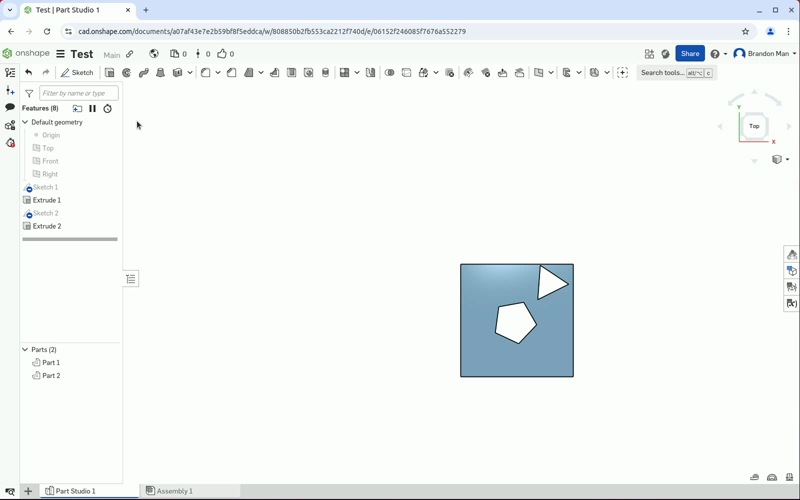
key(shift+h)
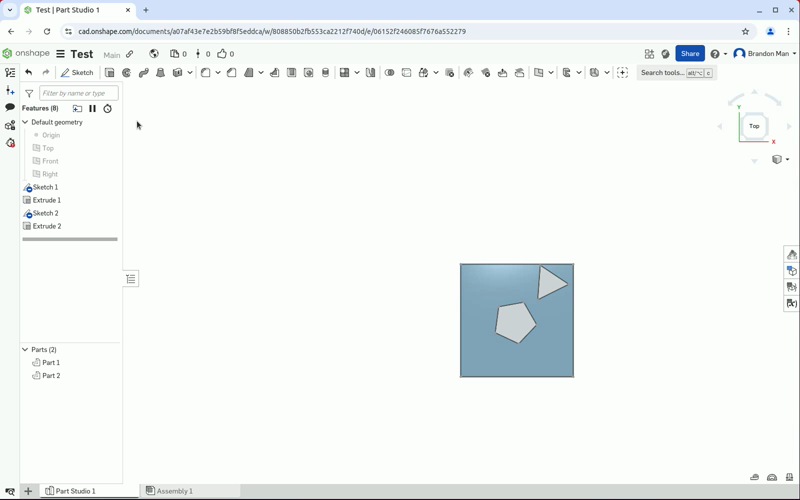
key(shift+7)
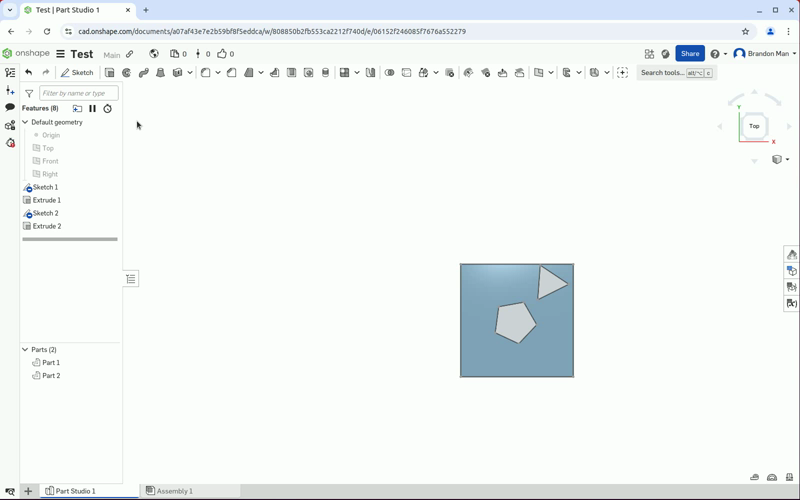
key(up, 3)
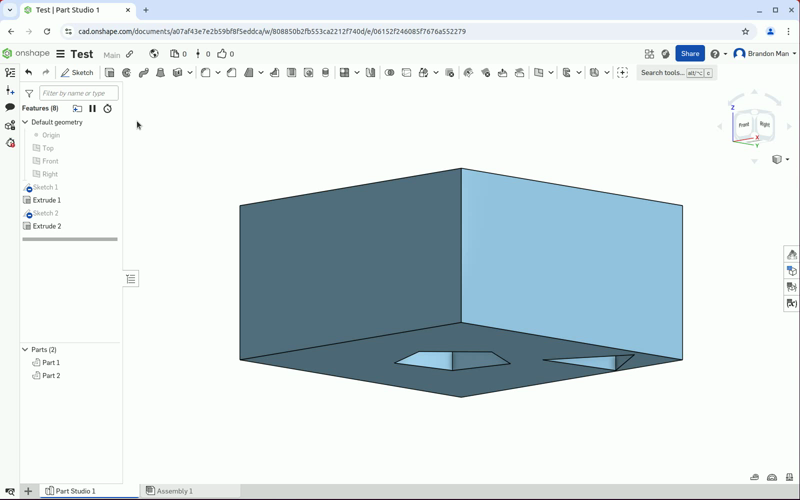
key(left, 3)
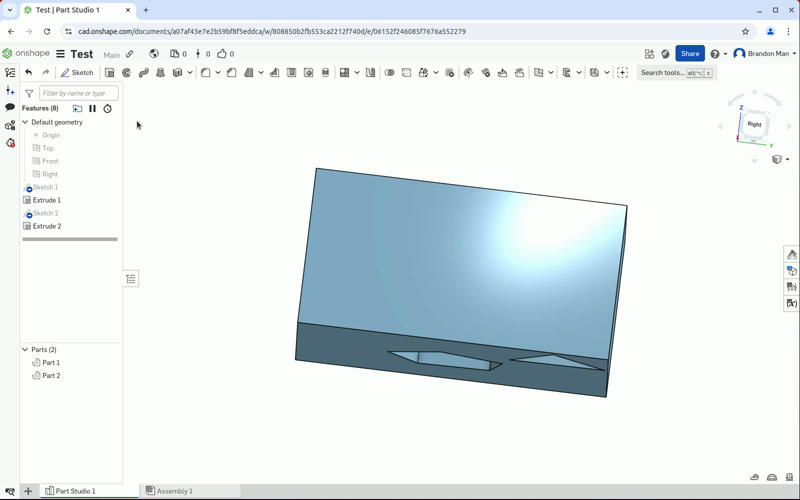
key(right, 3)
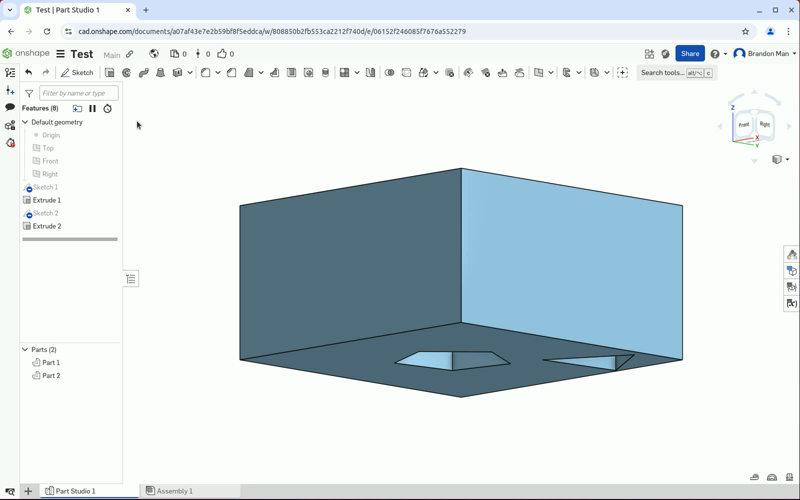
key(down, 3)
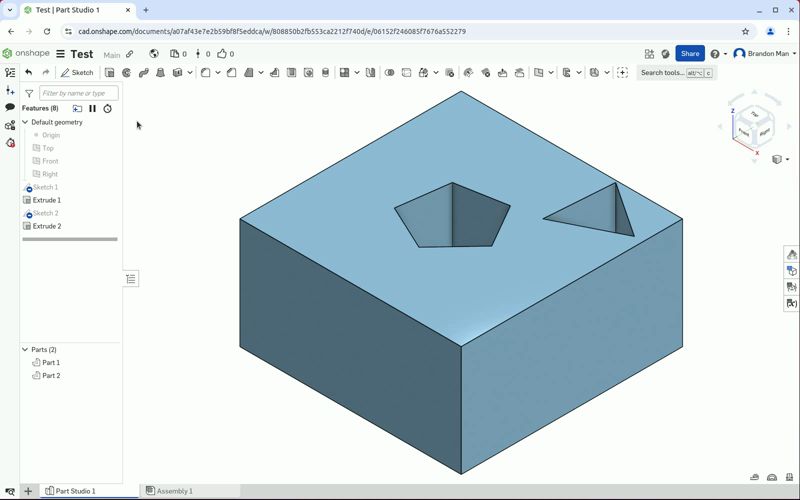
mouse_move(73, 189)
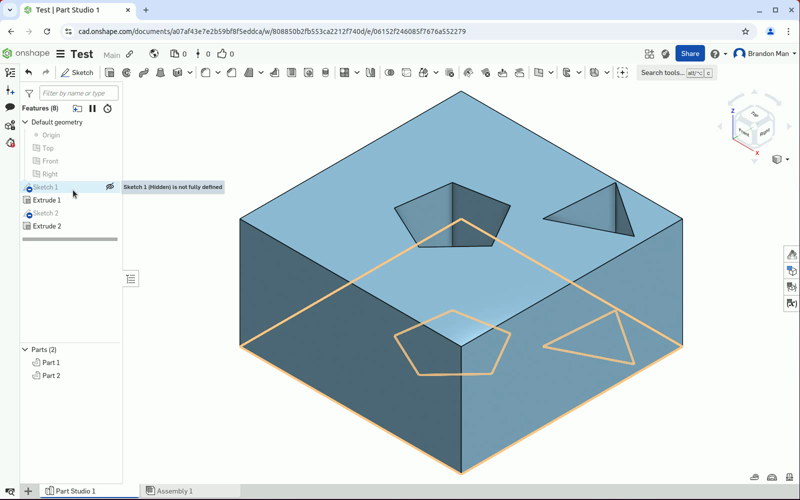
click(73, 189)